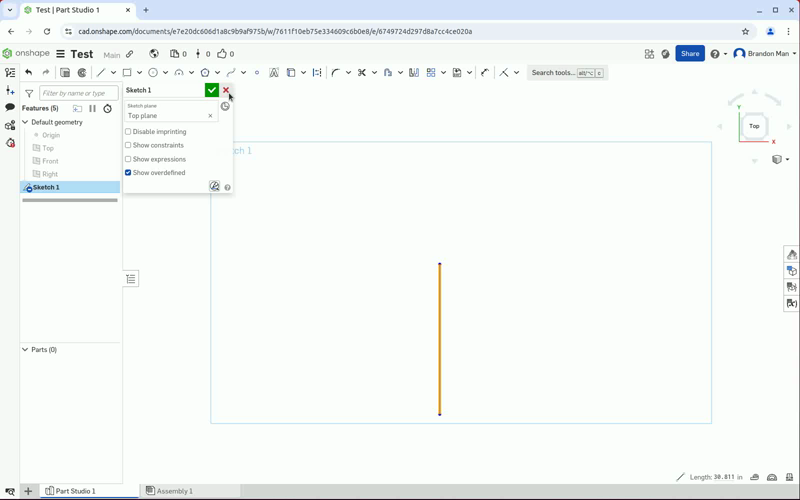
key(shift+h)
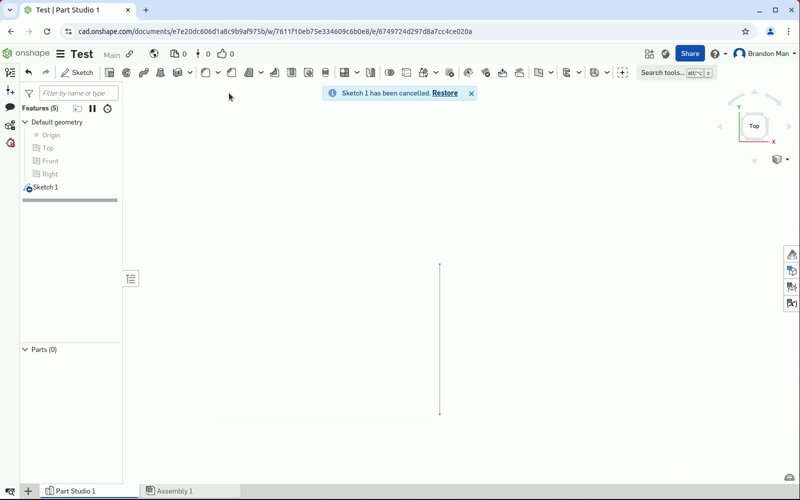
key(shift+s)
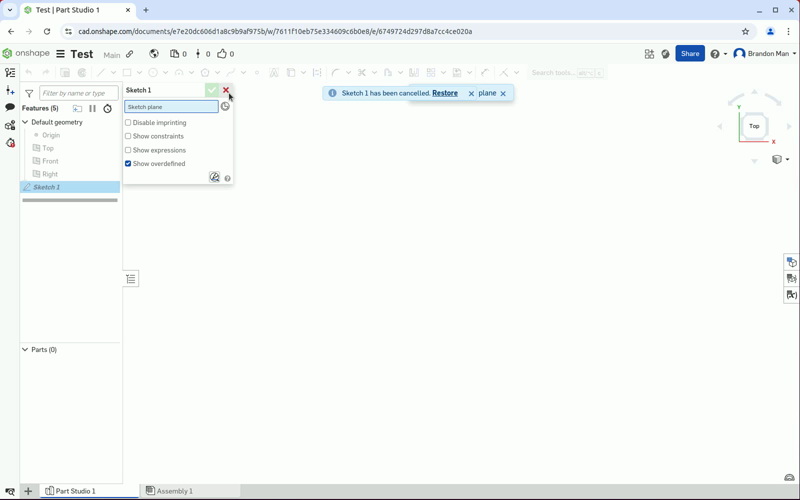
mouse_move(73, 150)
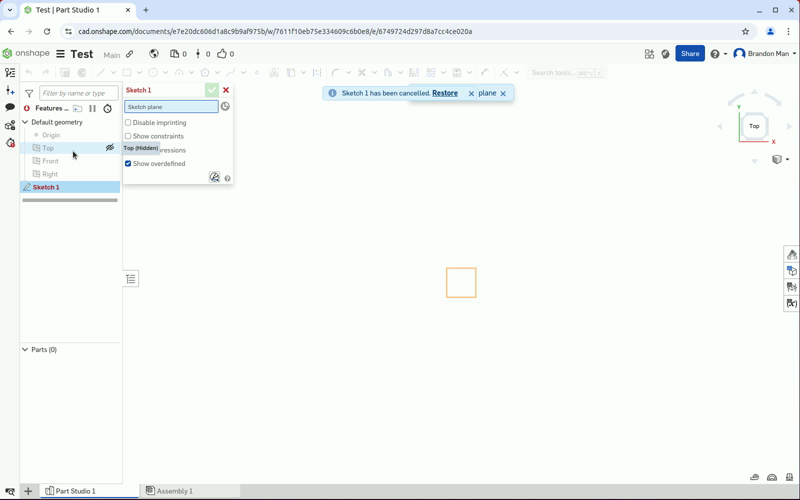
click(73, 150)
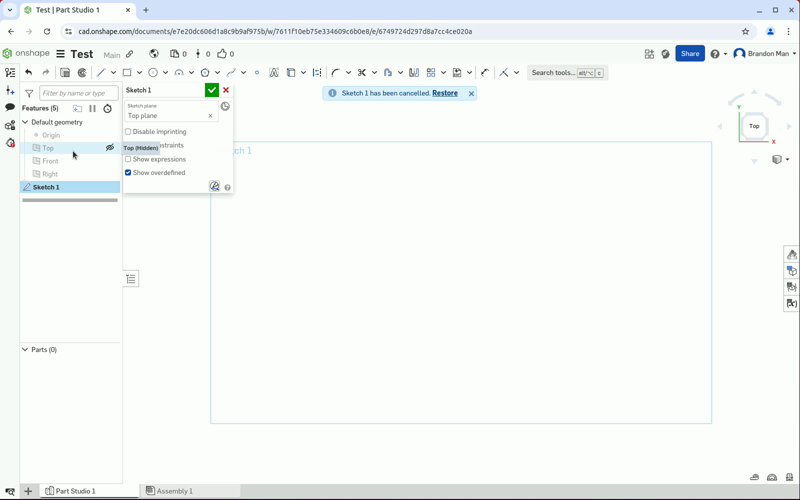
mouse_move(73, 352)
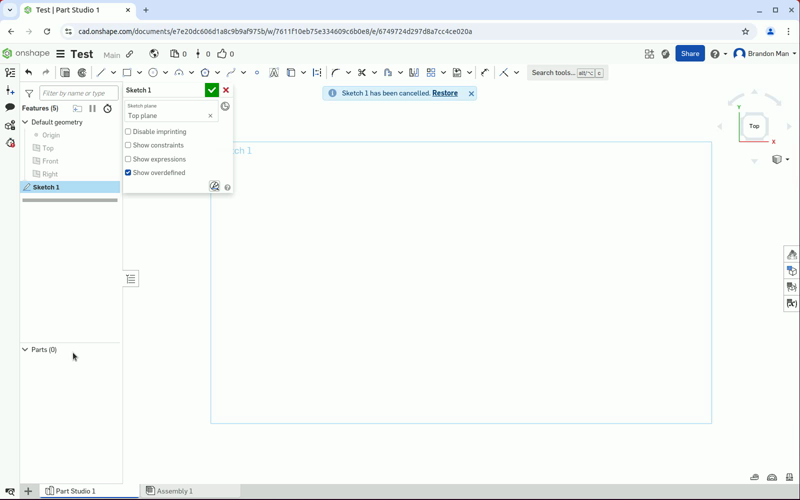
key(y)
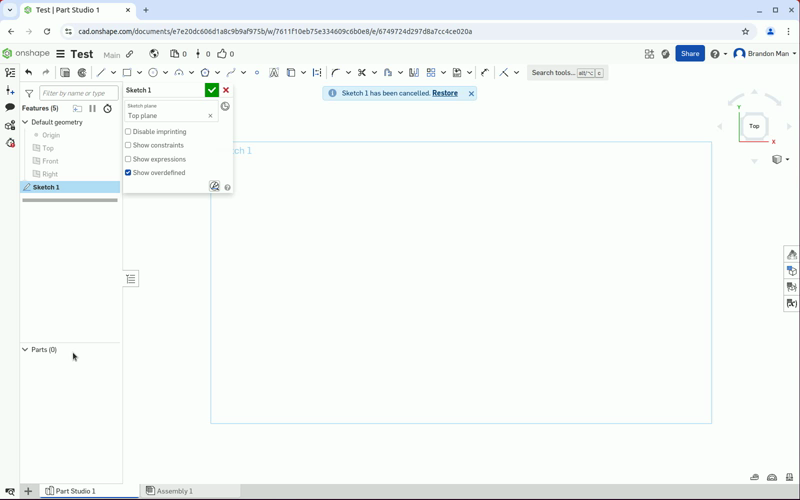
key(l)
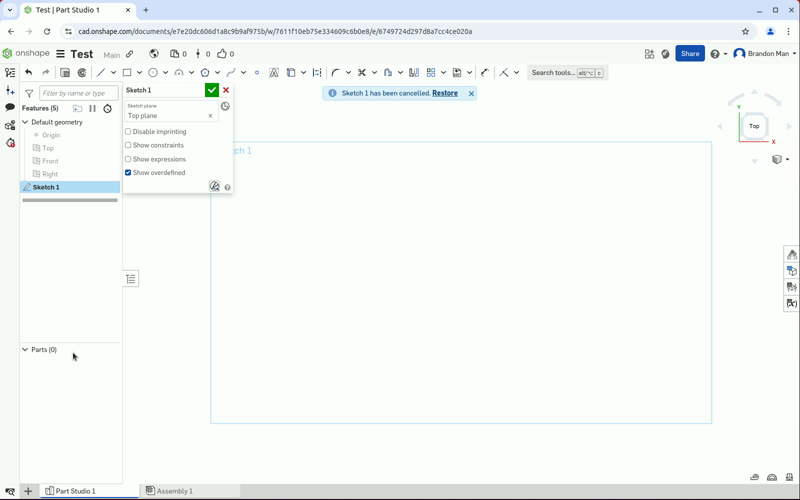
key_down(shift)
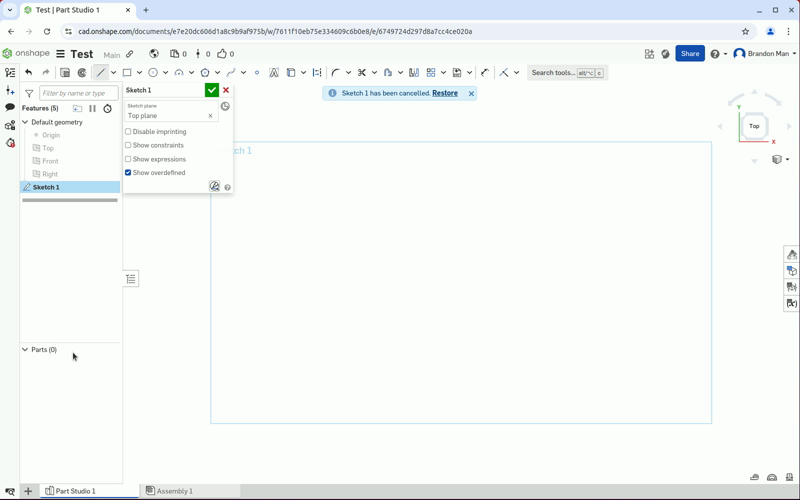
mouse_move(471, 326)
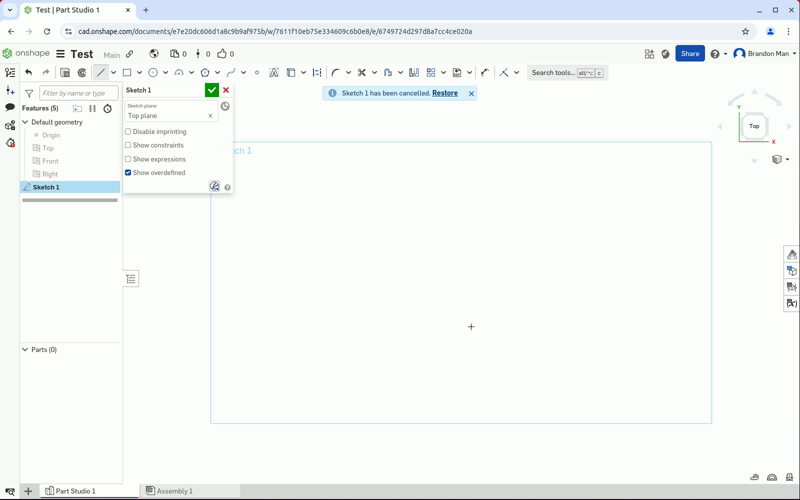
click(471, 326)
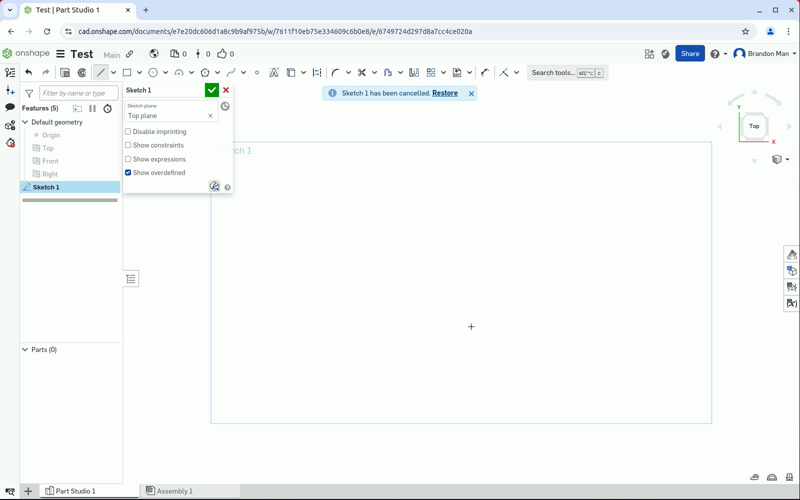
key_up(shift)
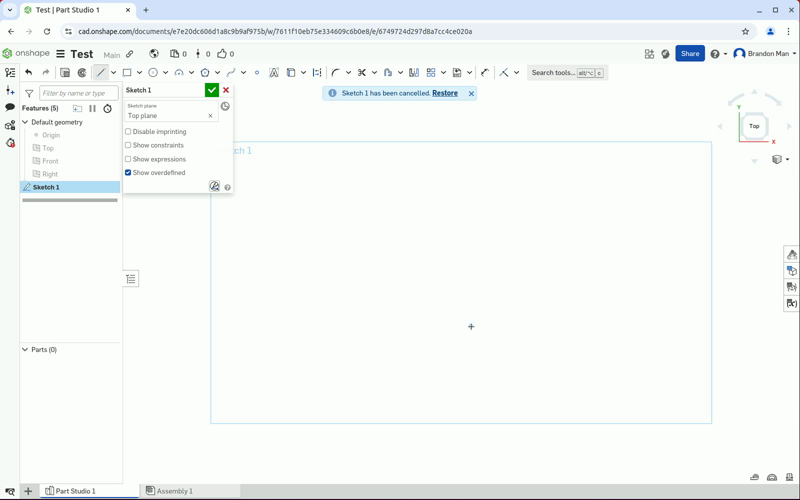
key_down(shift)
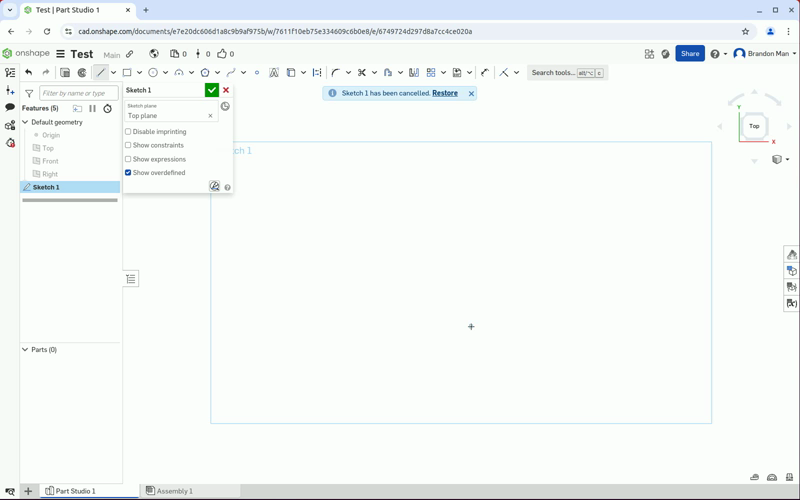
mouse_move(549, 312)
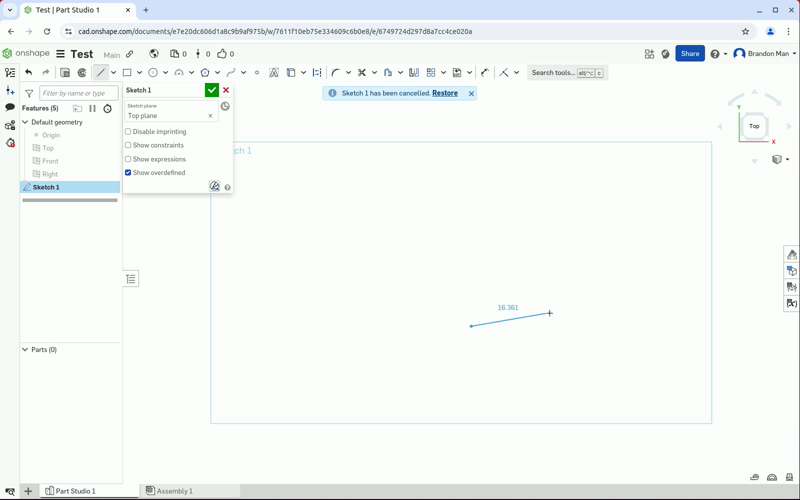
click(549, 312)
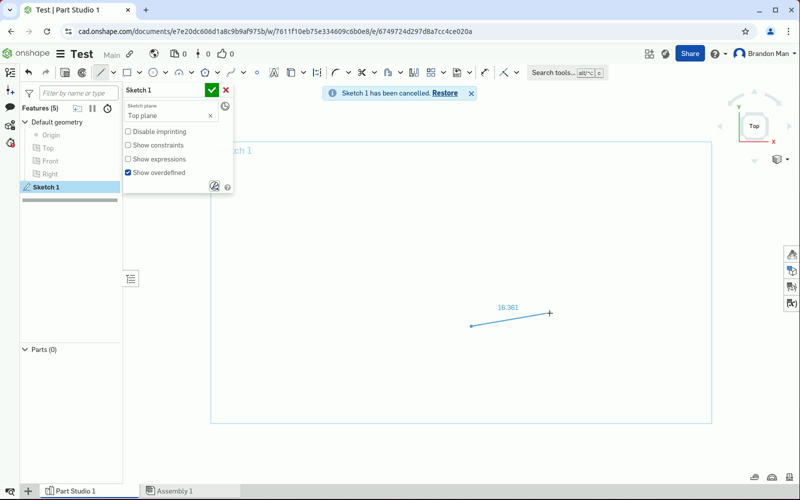
key_up(shift)
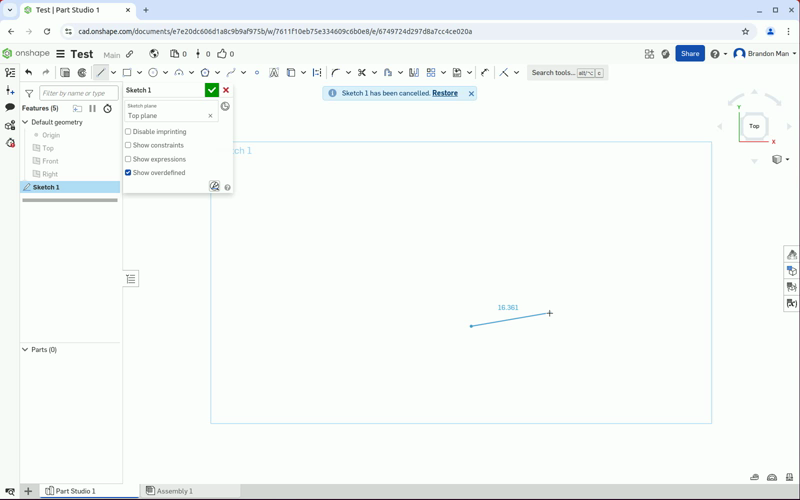
key(esc)
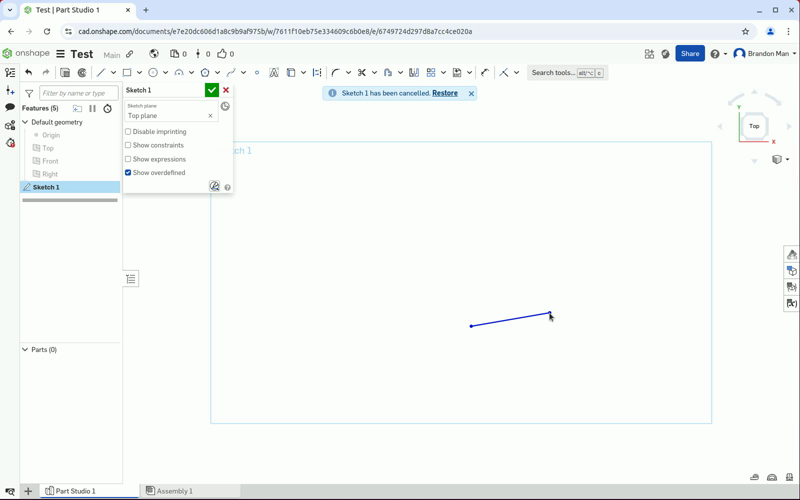
key(a)
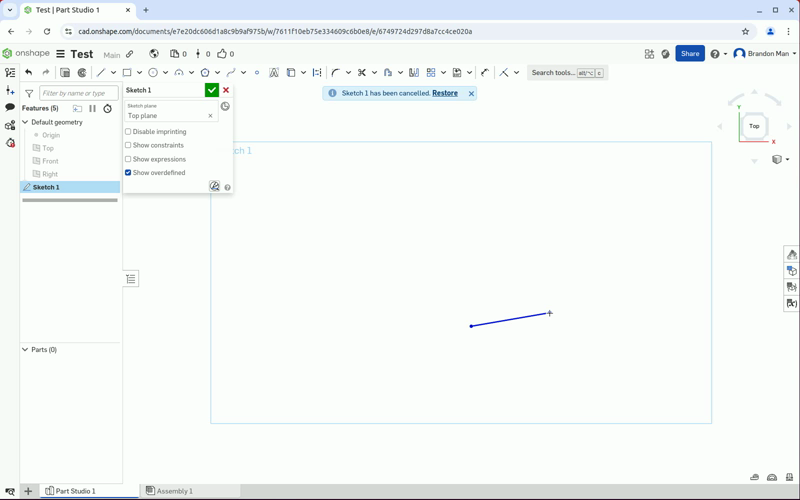
mouse_move(549, 312)
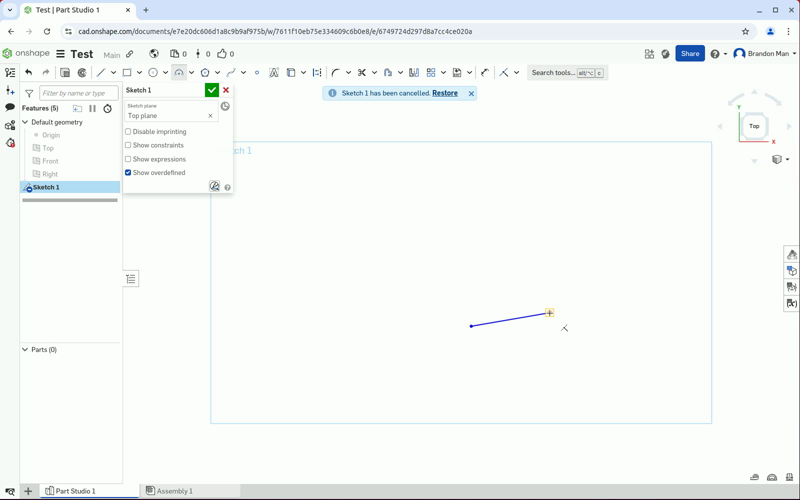
click(549, 312)
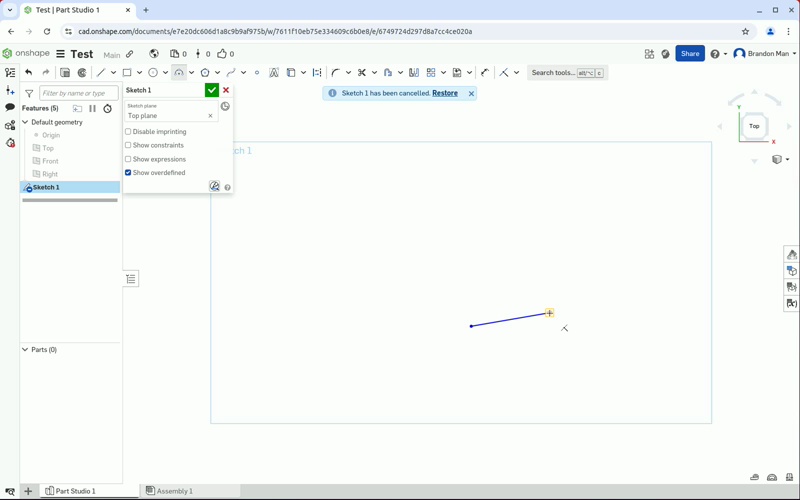
key_down(shift)
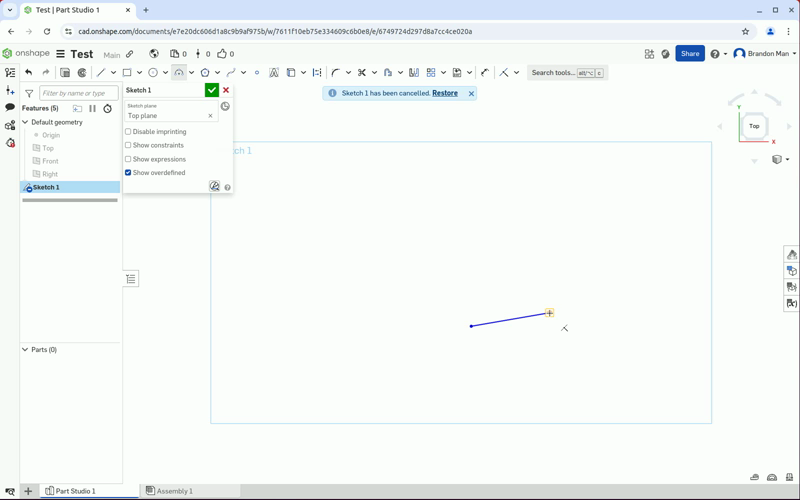
mouse_move(549, 254)
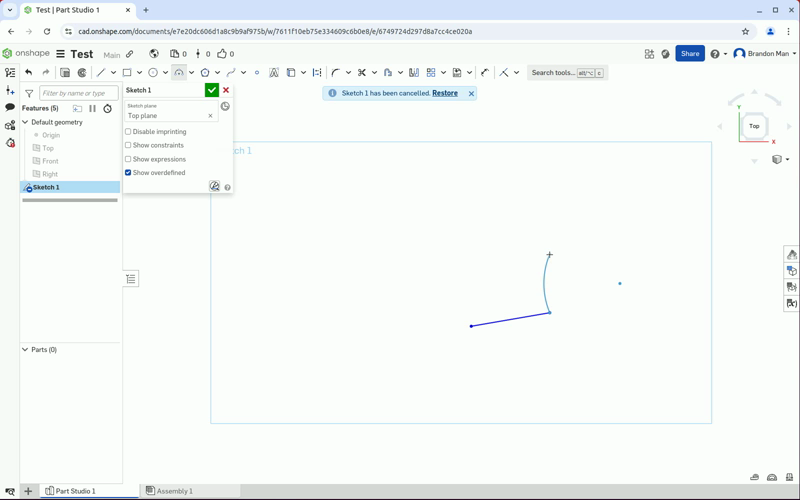
click(549, 254)
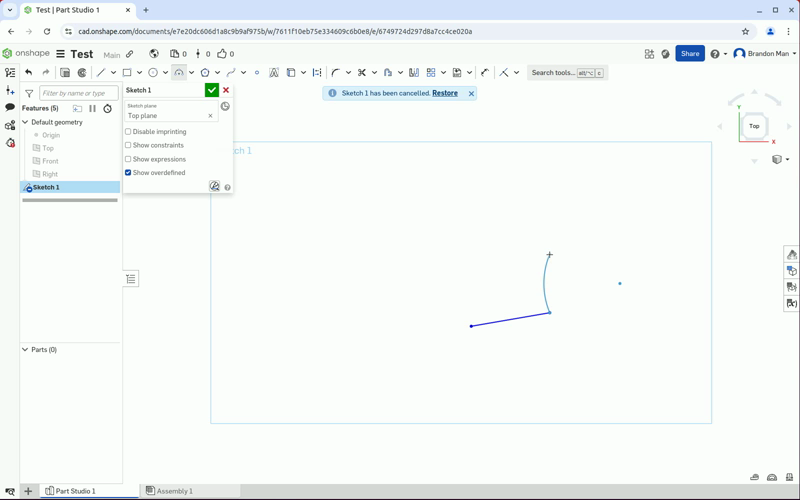
mouse_move(515, 283)
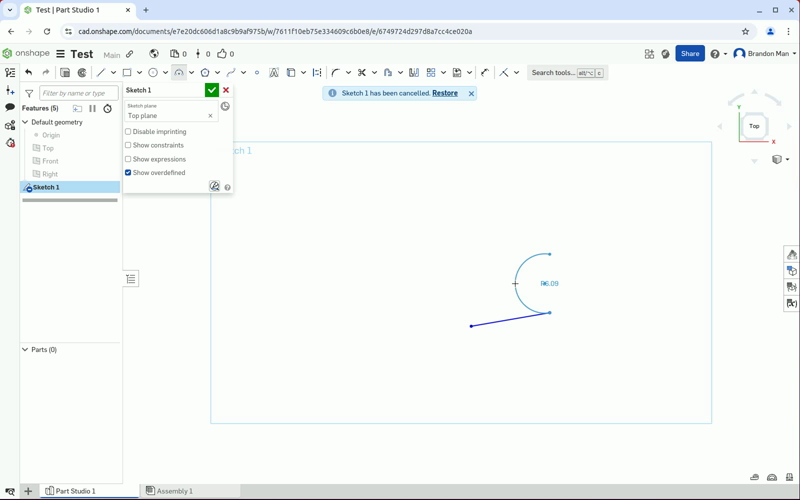
click(515, 283)
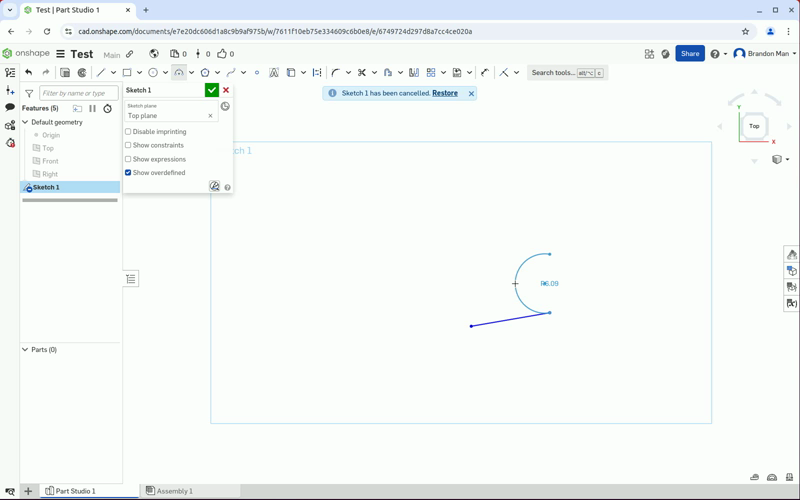
key_up(shift)
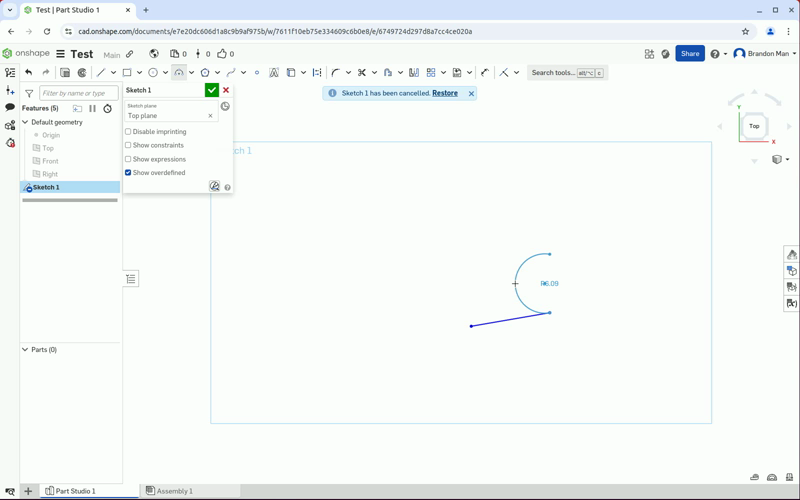
key(esc)
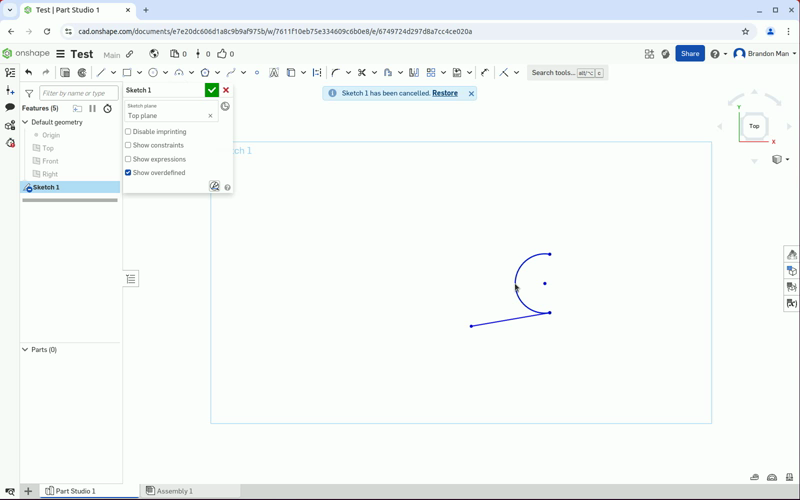
key(l)
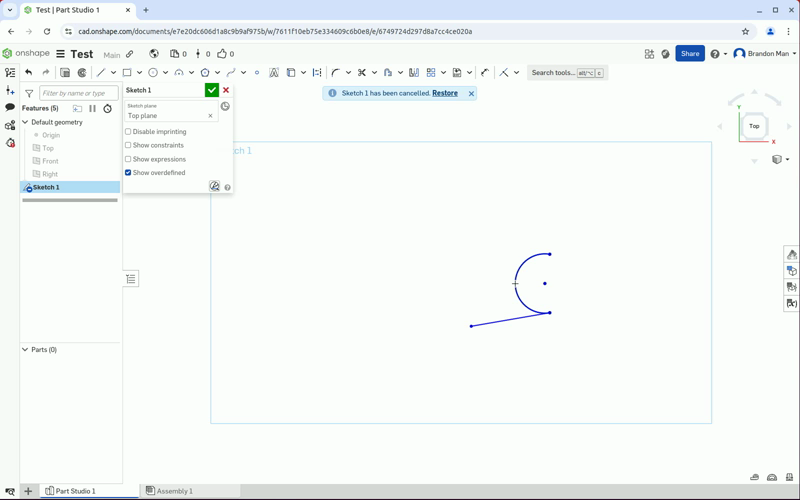
mouse_move(549, 254)
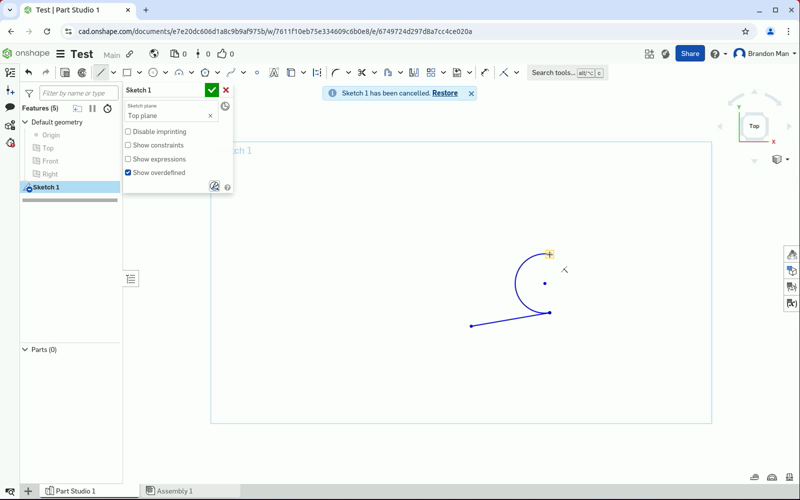
click(549, 254)
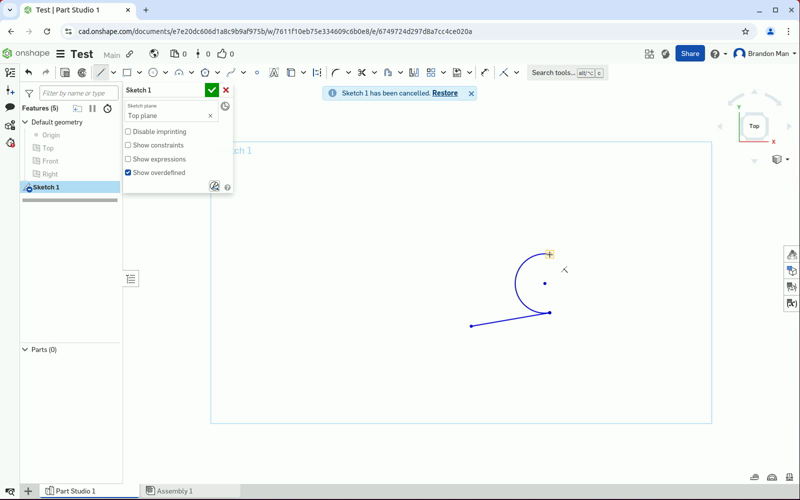
key_down(shift)
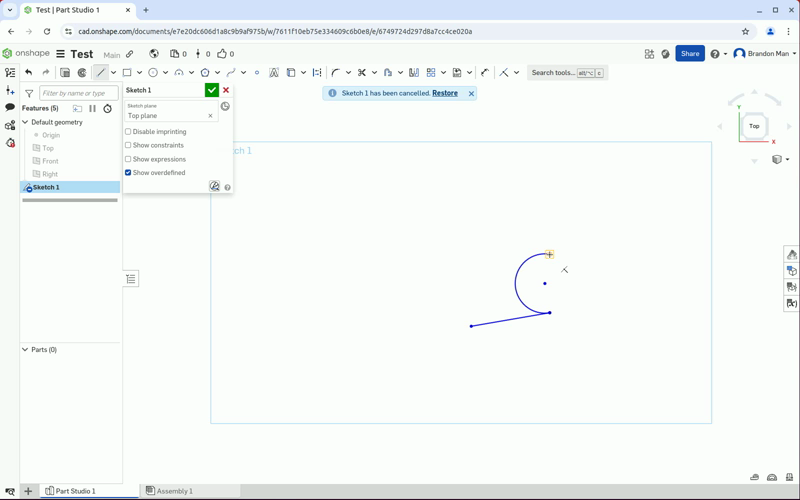
mouse_move(471, 240)
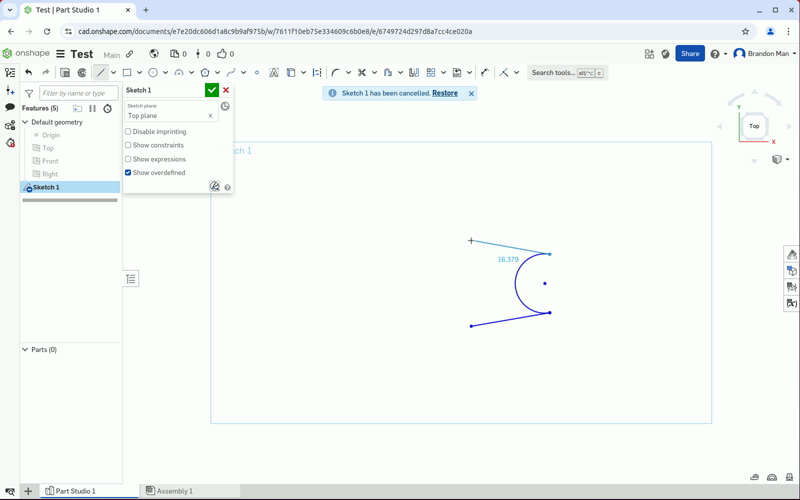
click(471, 240)
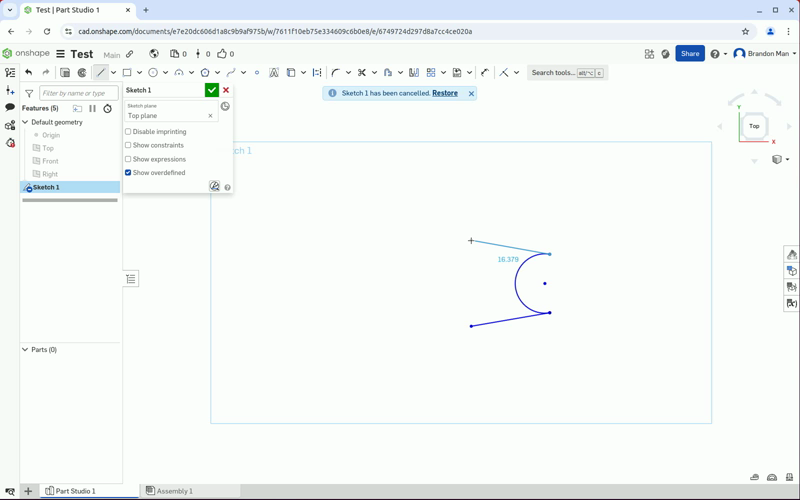
key_up(shift)
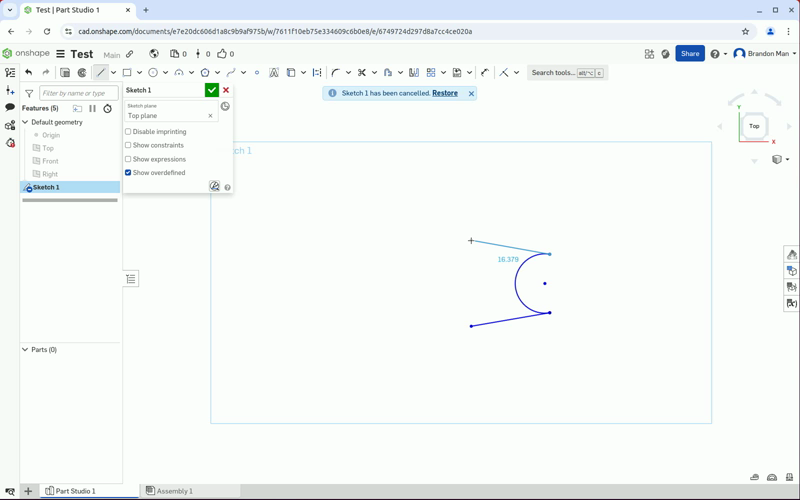
key(esc)
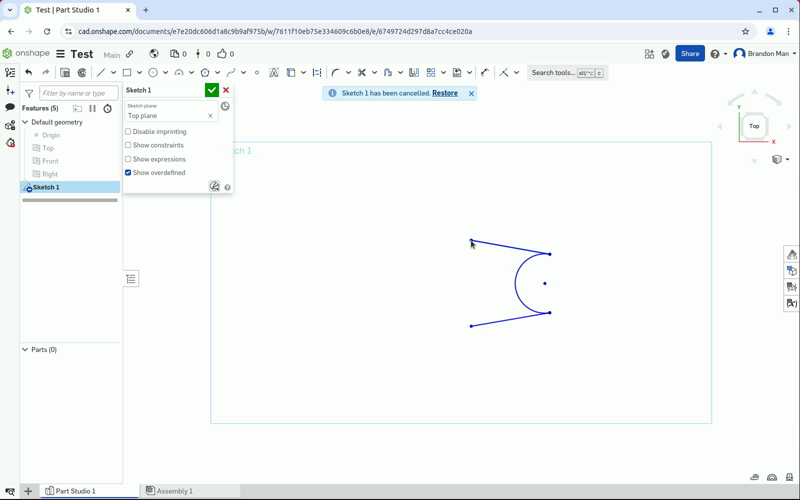
key(a)
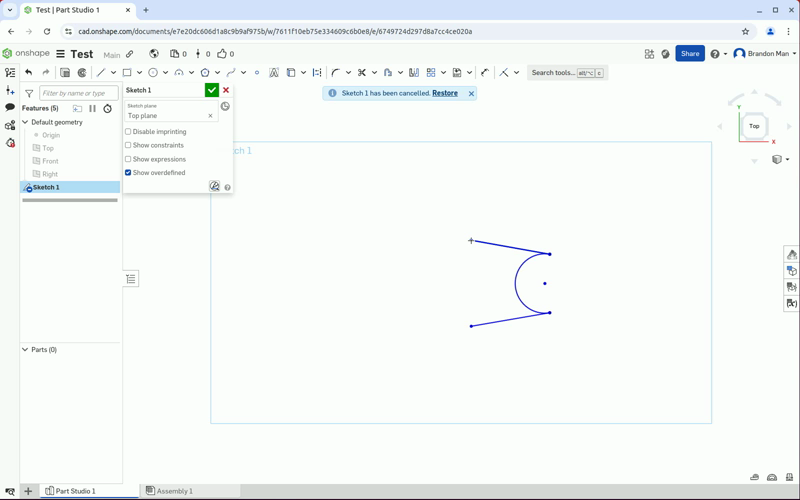
mouse_move(471, 240)
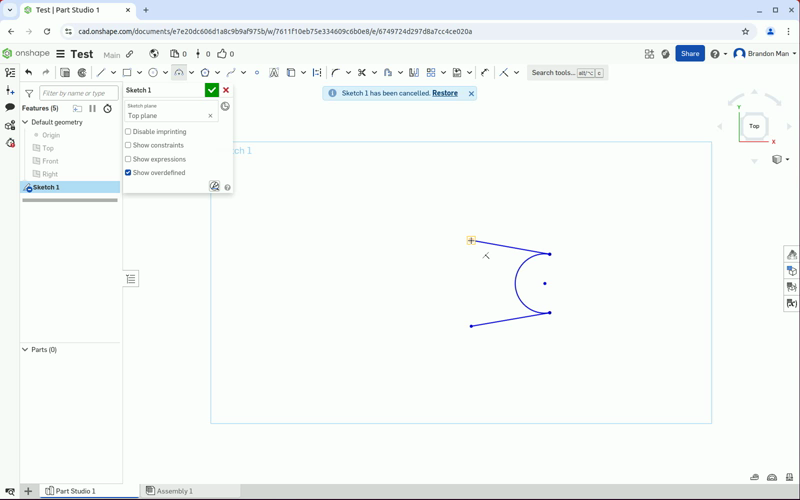
click(471, 240)
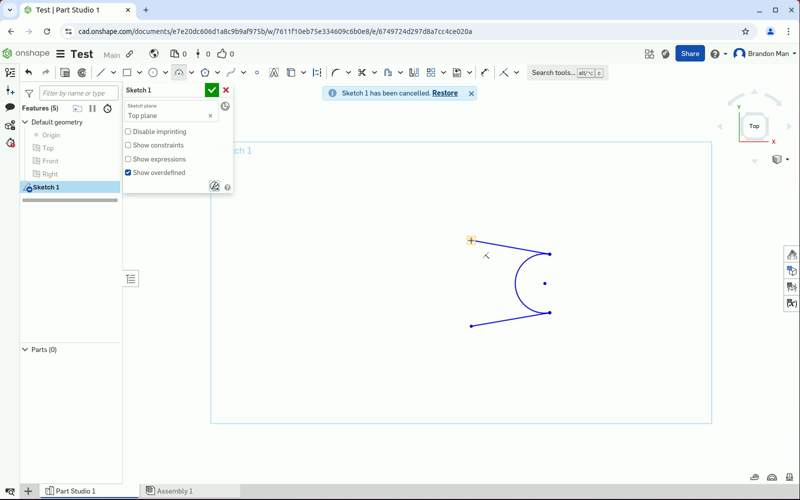
mouse_move(471, 326)
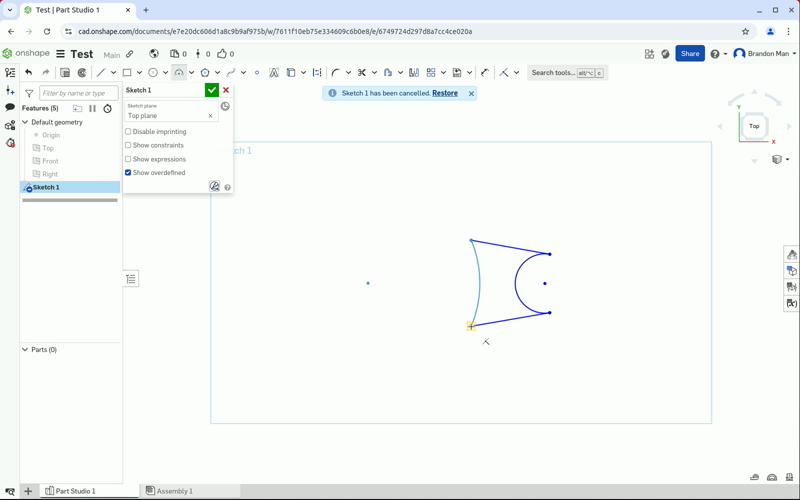
click(471, 326)
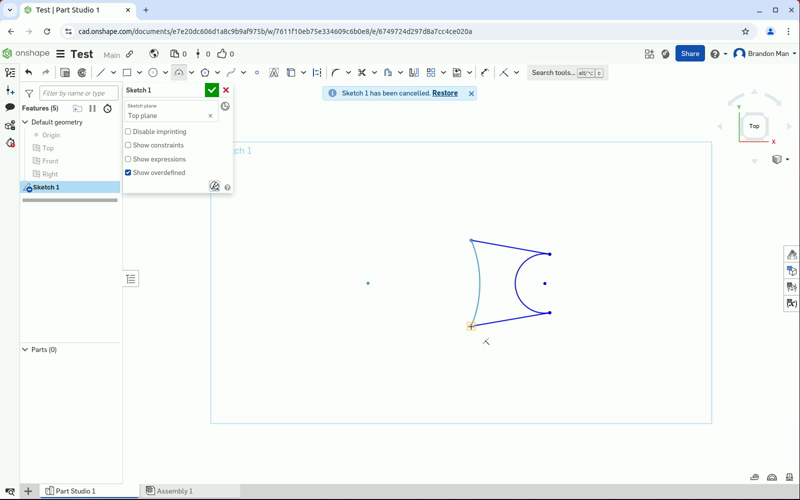
key_down(shift)
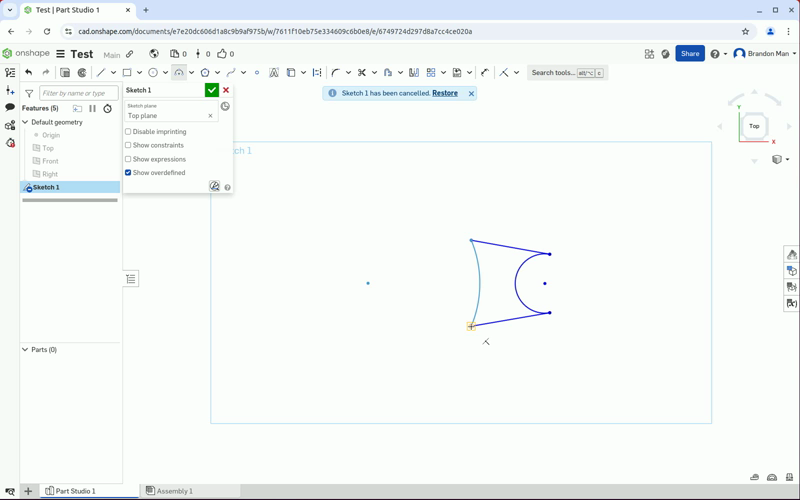
mouse_move(505, 283)
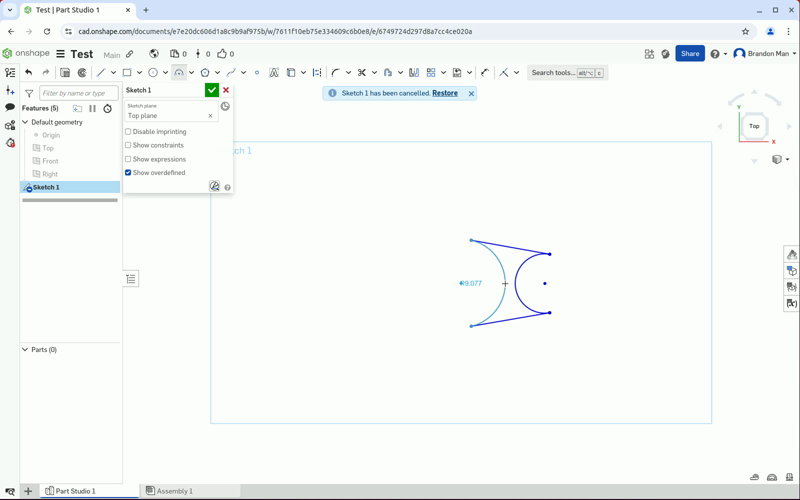
click(505, 283)
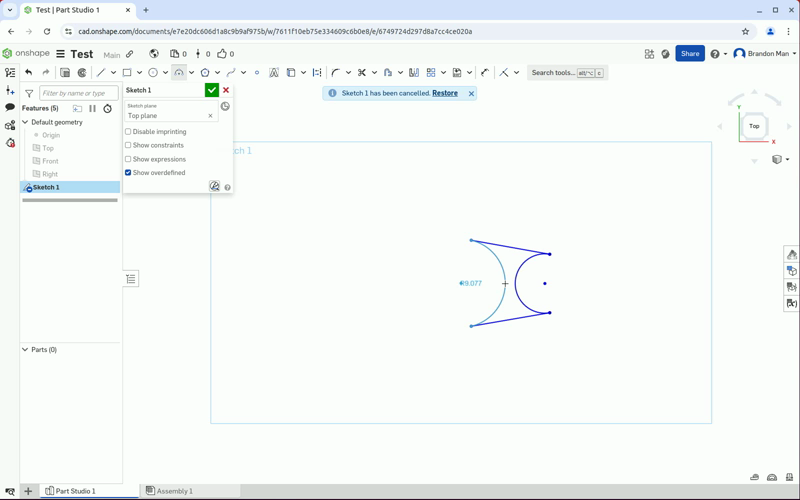
key_up(shift)
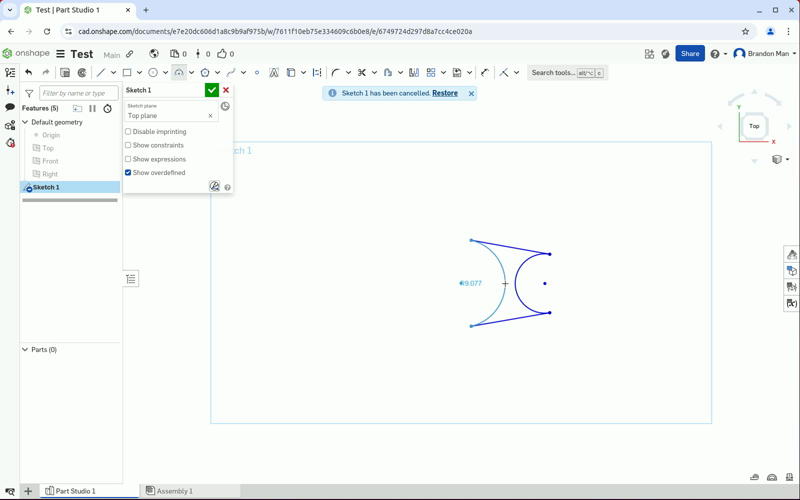
key(esc)
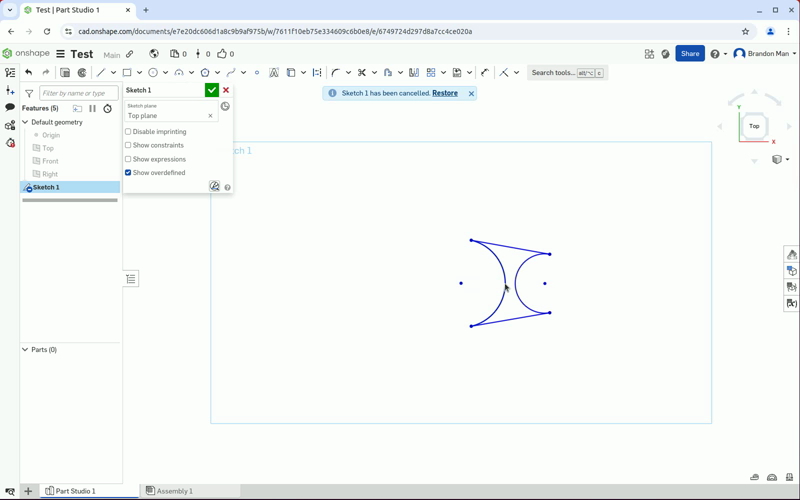
mouse_move(512, 316)
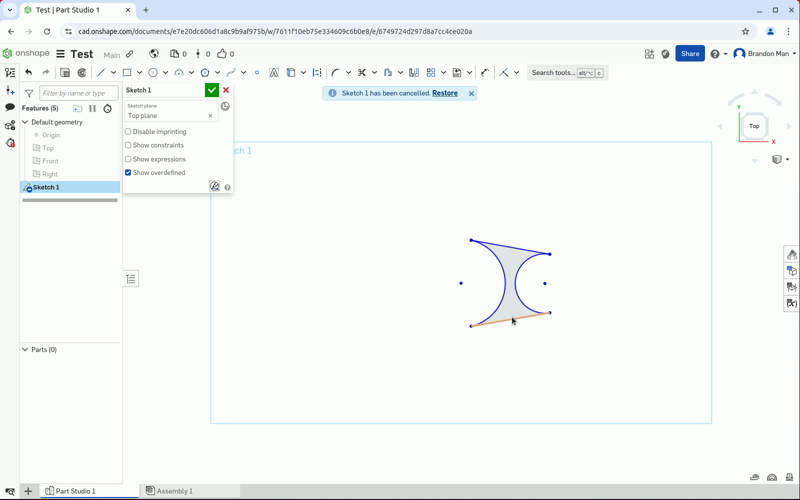
click(512, 316)
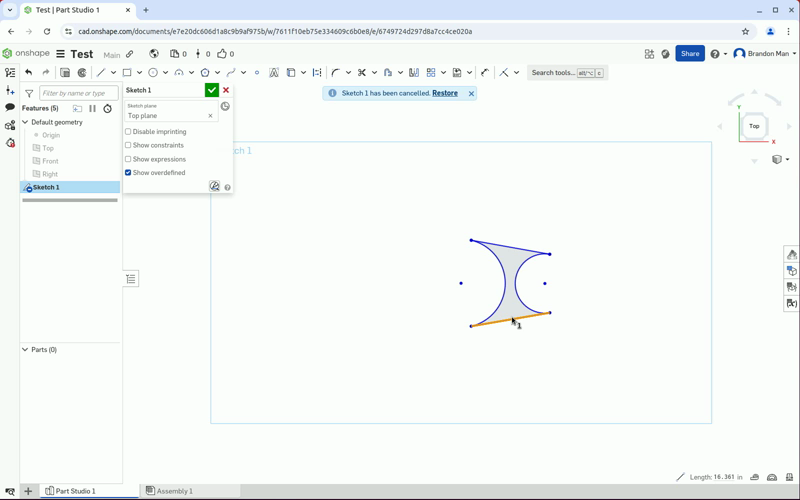
mouse_move(73, 352)
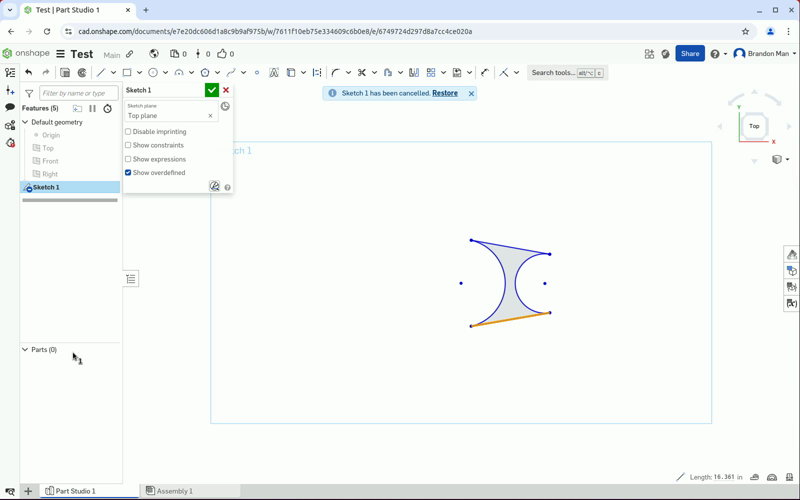
key(shift+y)
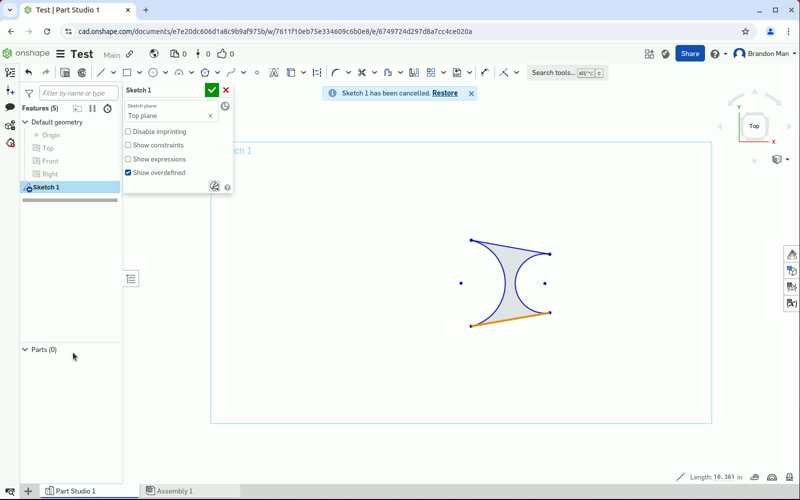
key(shift+e)
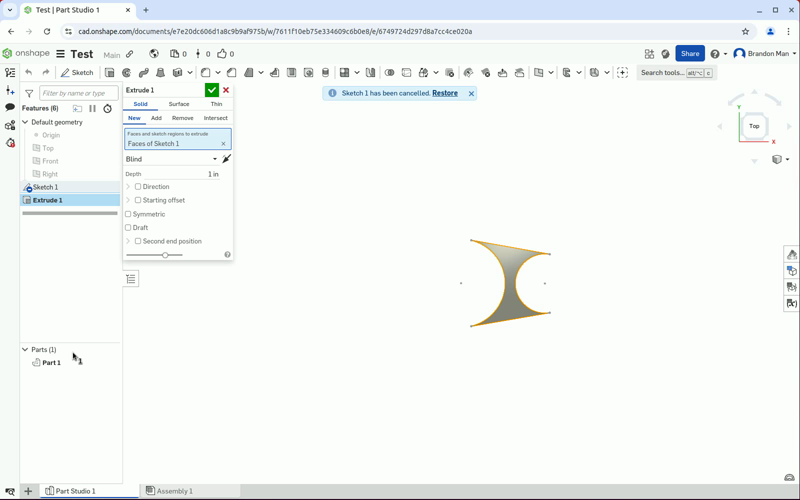
mouse_move(143, 106)
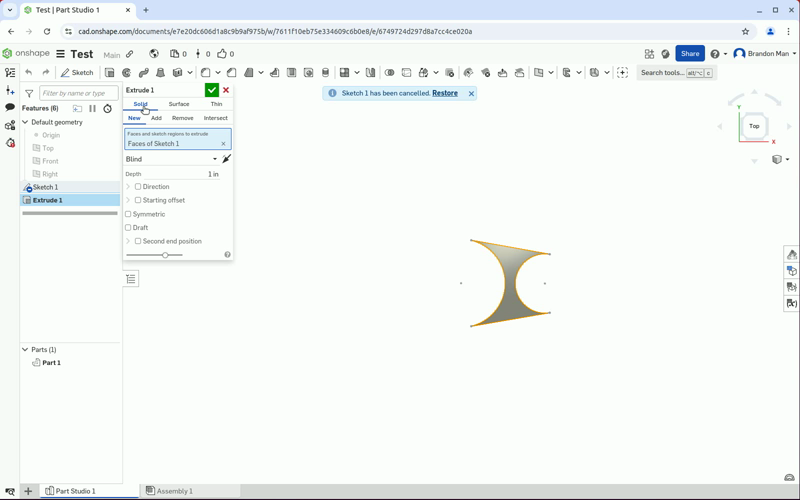
click(143, 106)
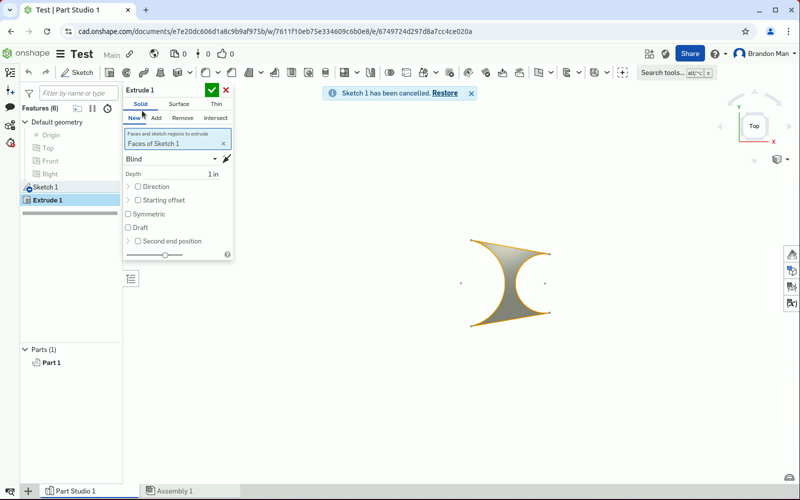
mouse_move(137, 120)
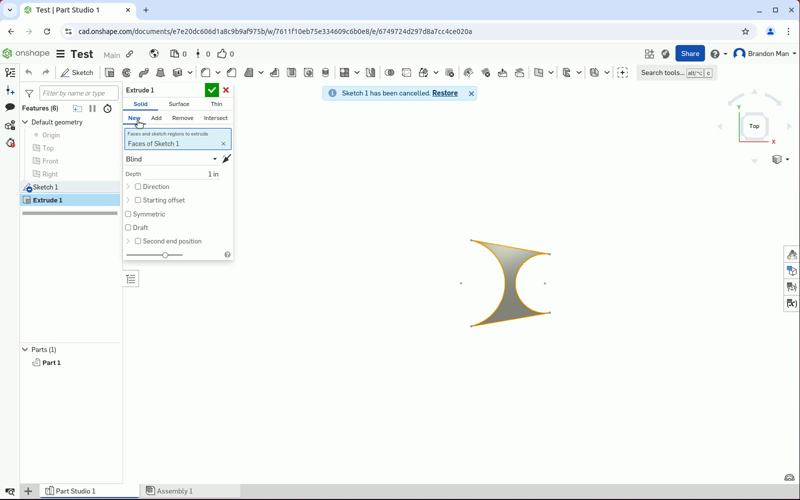
click(137, 120)
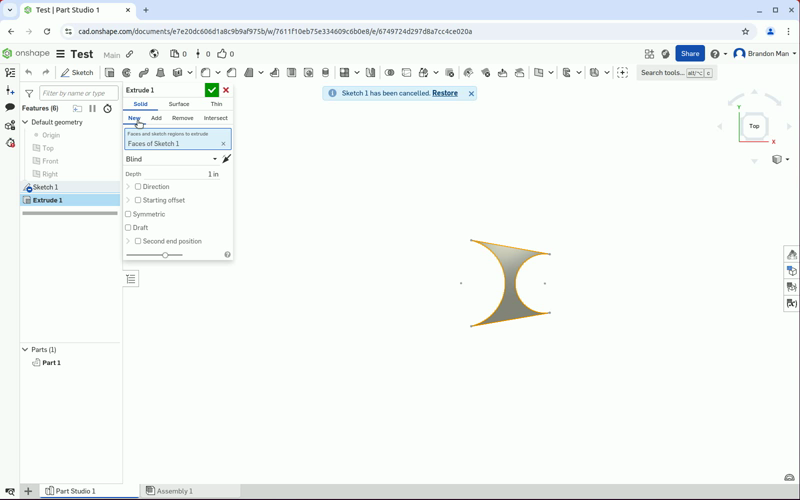
key(tab, 4)
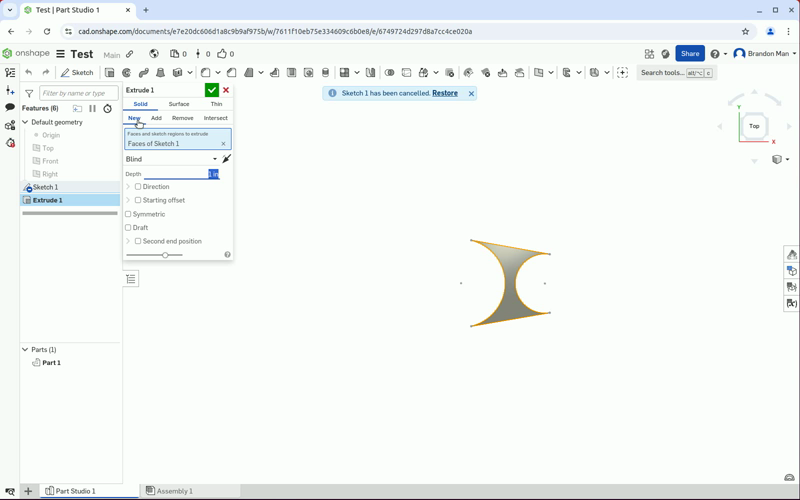
text(5.055)
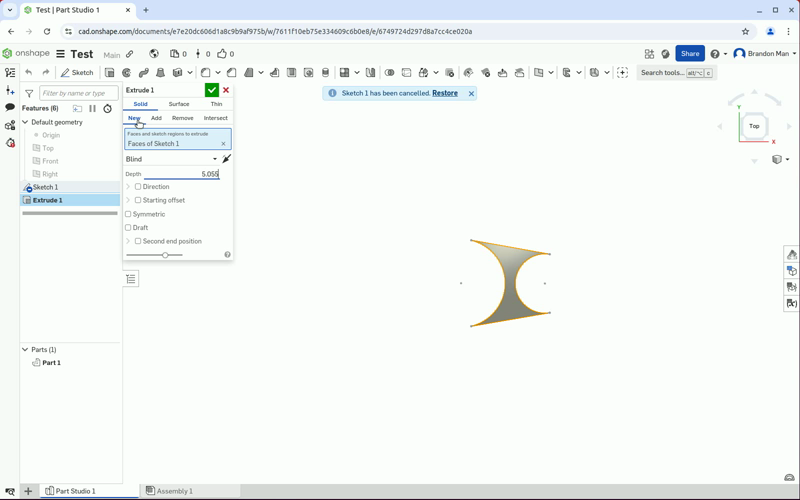
key(enter)
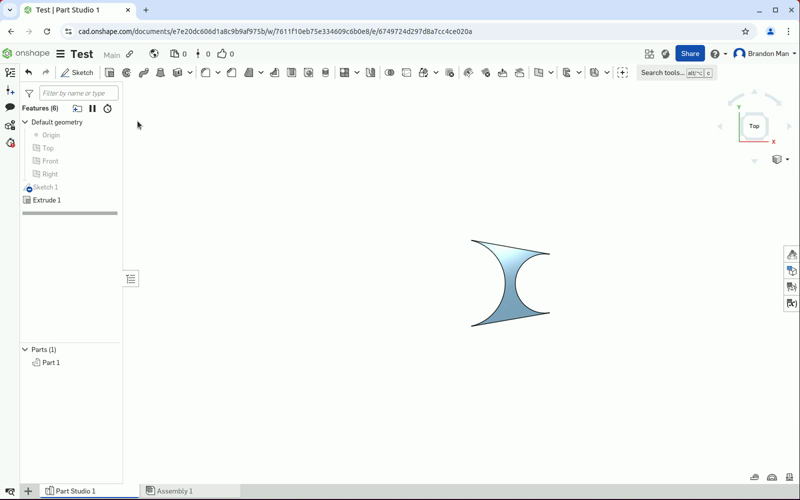
key(shift+h)
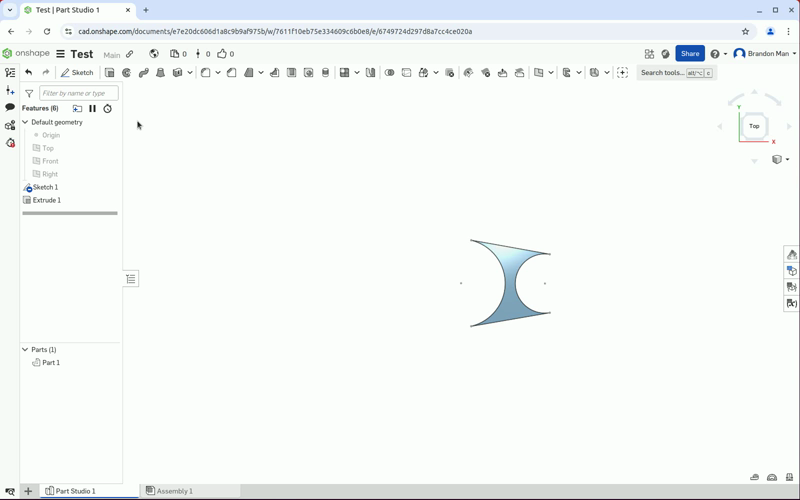
key(shift+h)
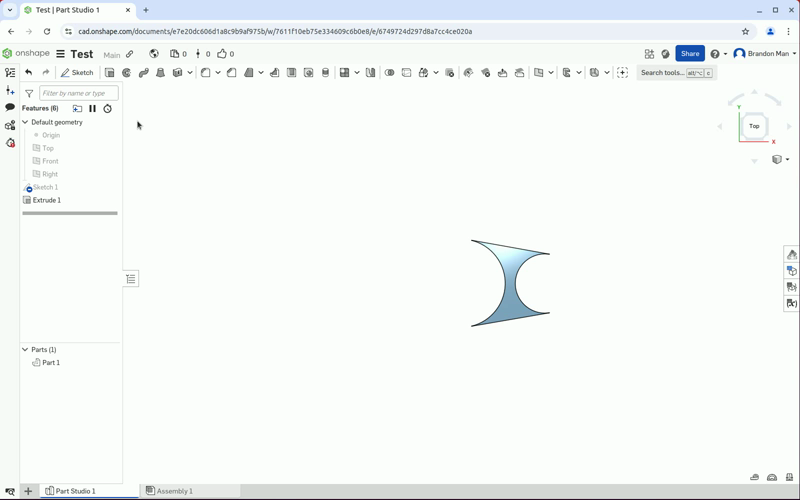
mouse_move(73, 189)
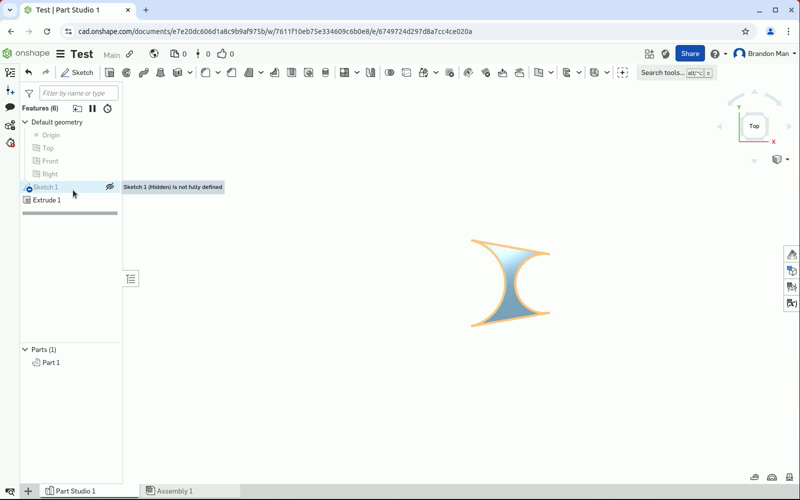
click(73, 189)
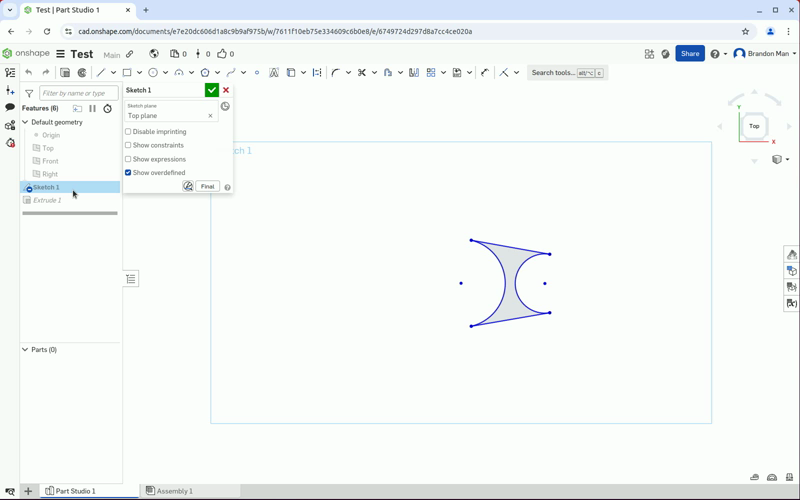
mouse_move(229, 92)
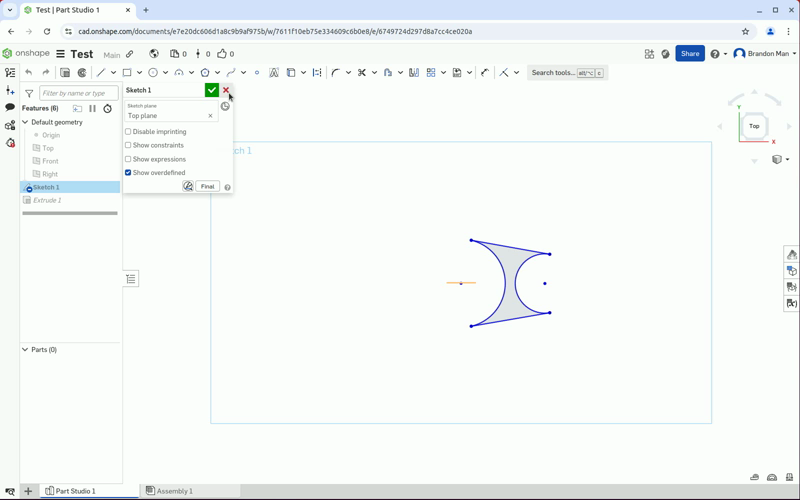
click(229, 92)
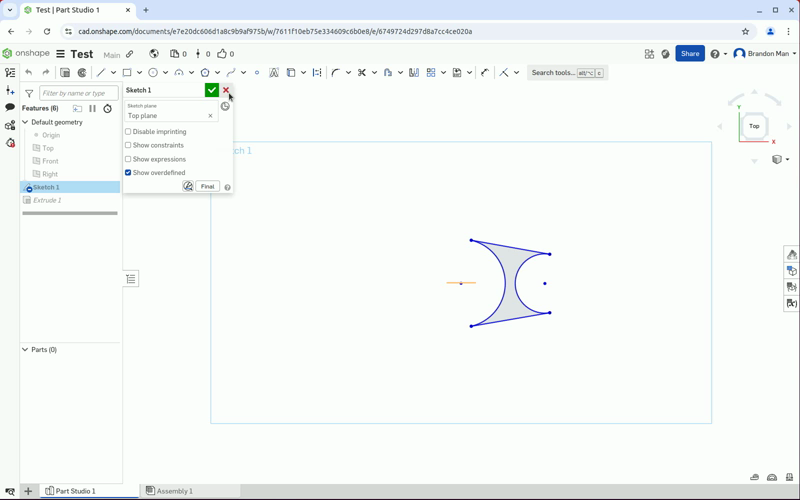
key(shift+s)
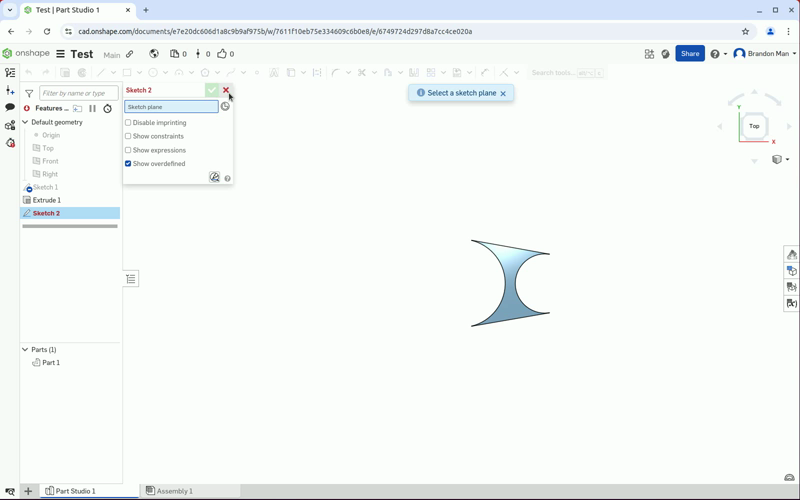
mouse_move(73, 150)
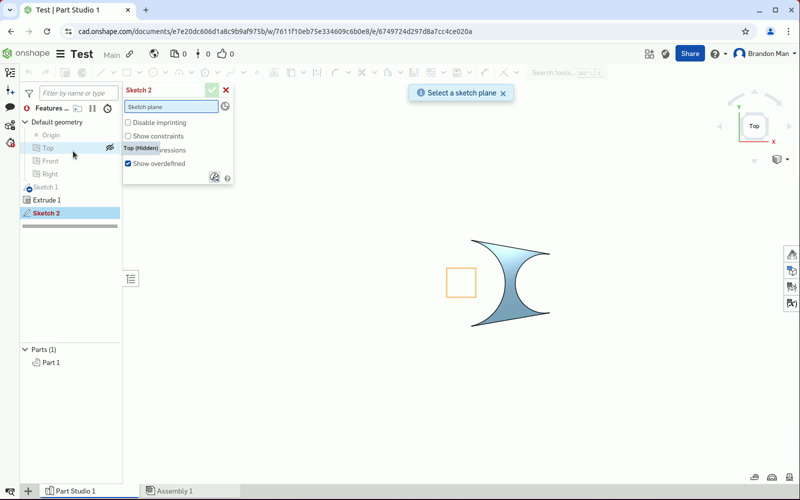
click(73, 150)
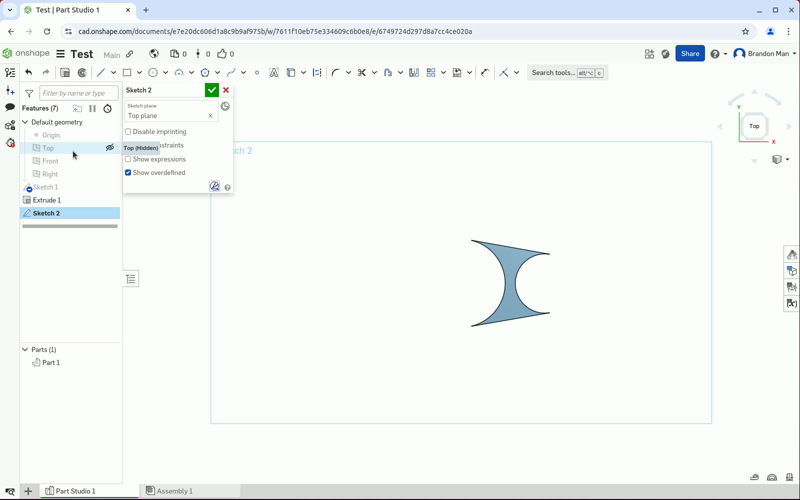
mouse_move(73, 352)
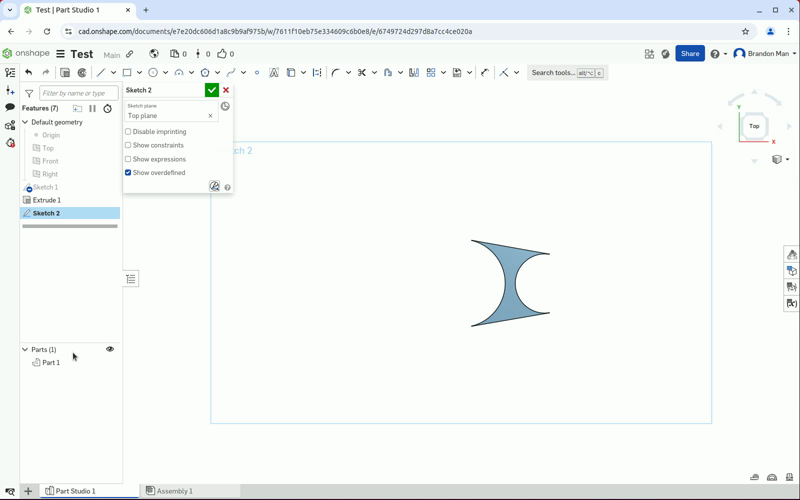
key(y)
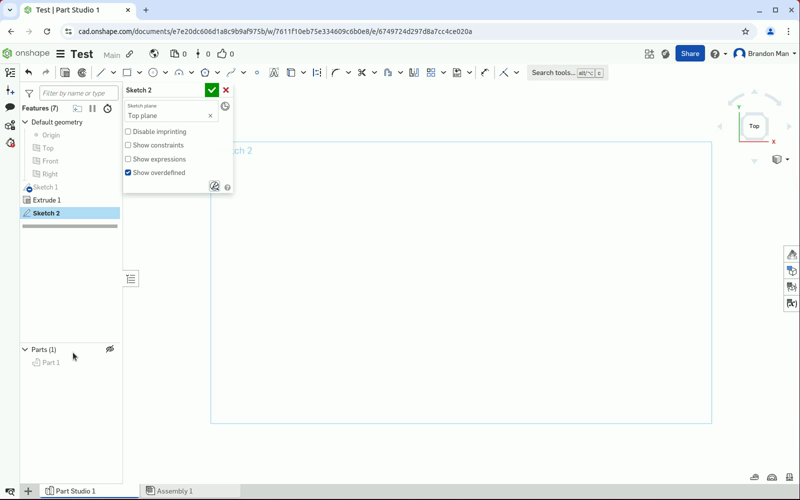
key(c)
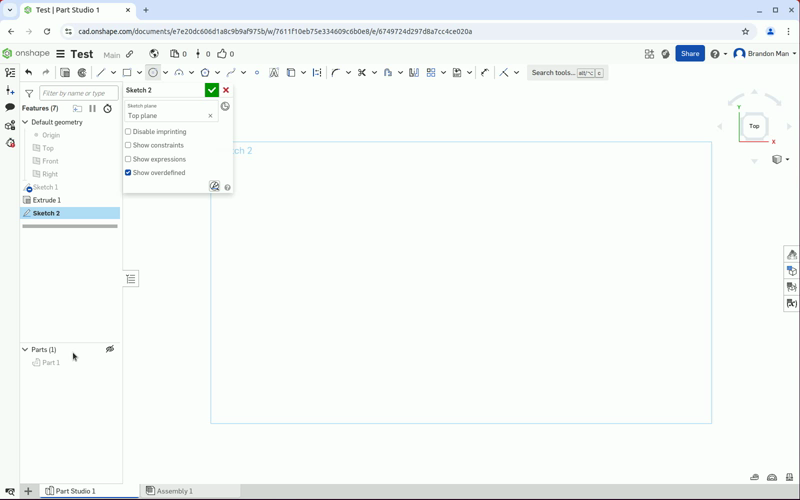
key_down(shift)
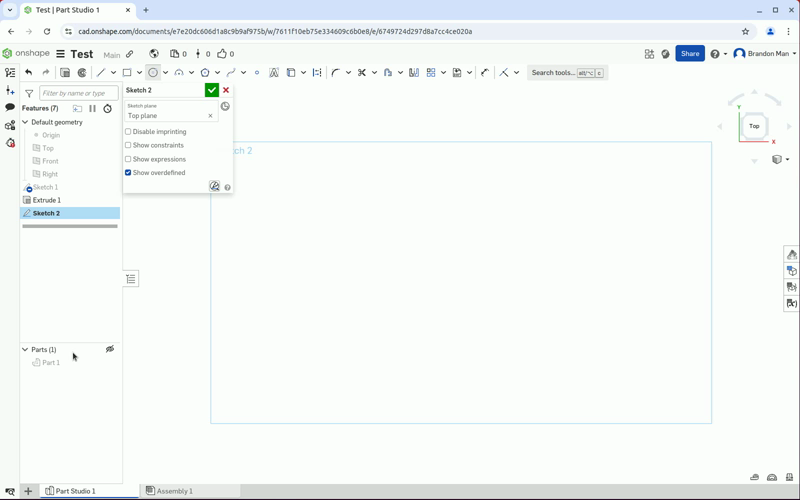
mouse_move(544, 282)
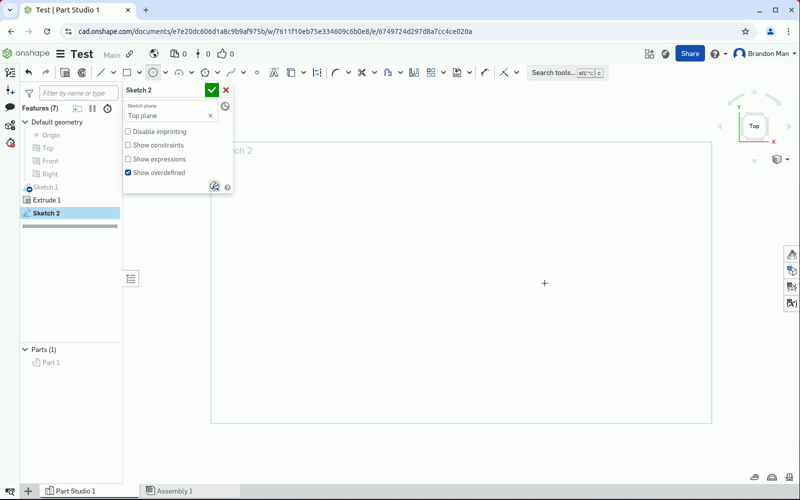
click(544, 282)
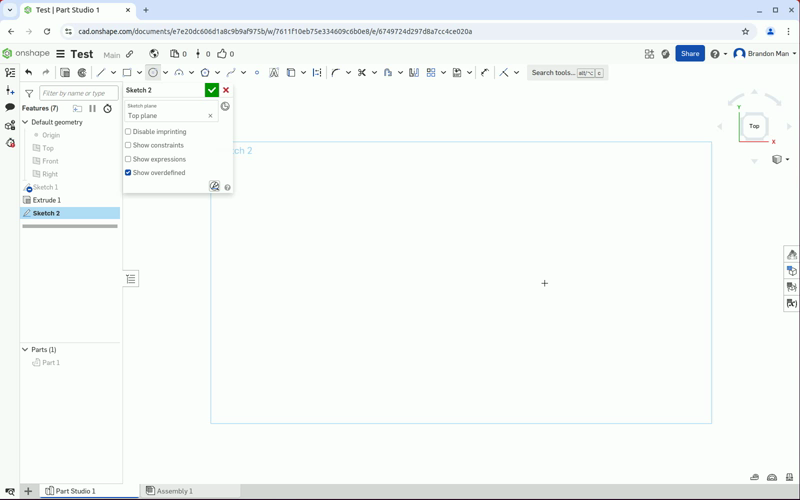
key_up(shift)
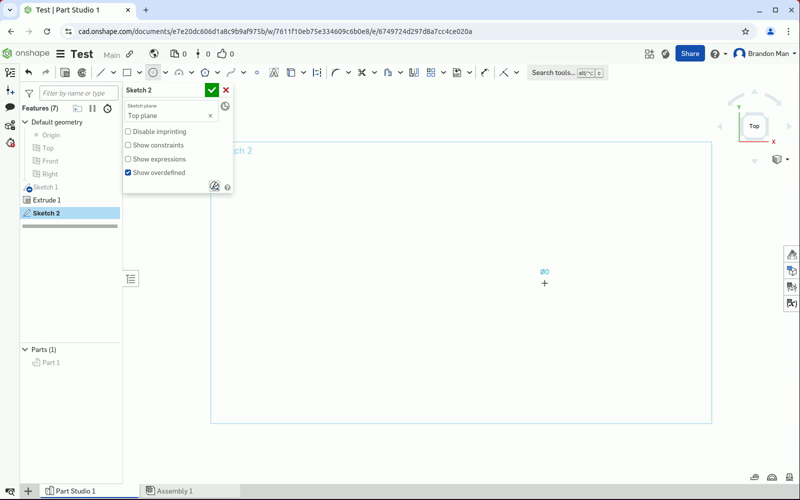
mouse_move(573, 282)
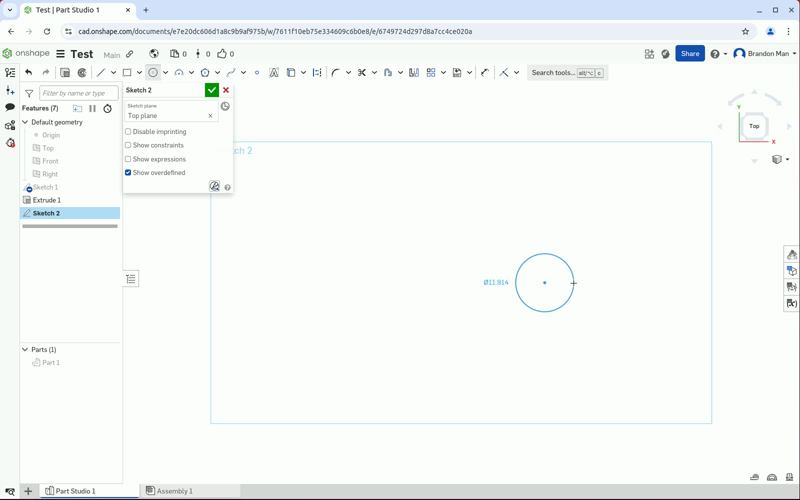
click(573, 282)
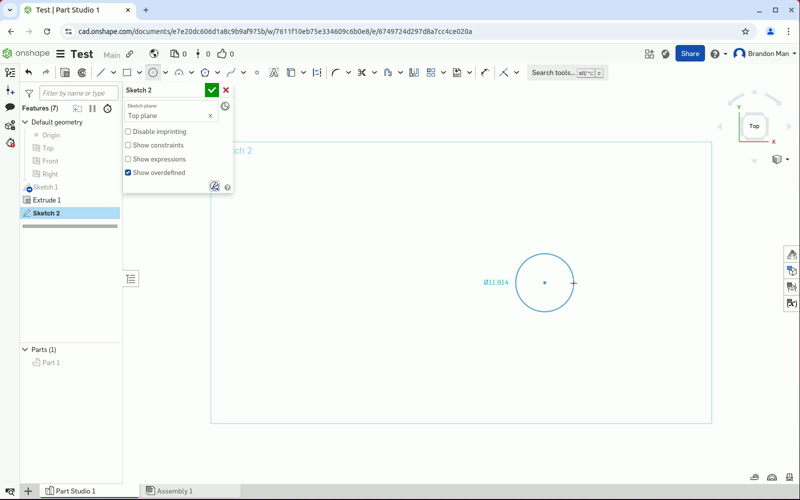
key(esc)
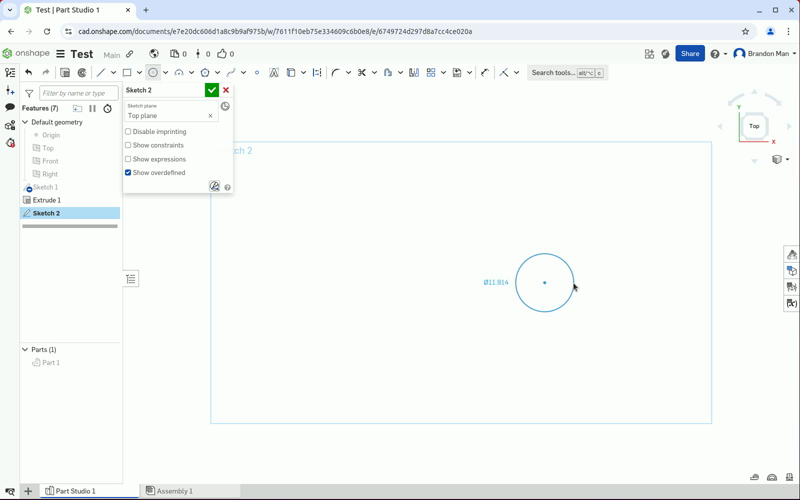
key(c)
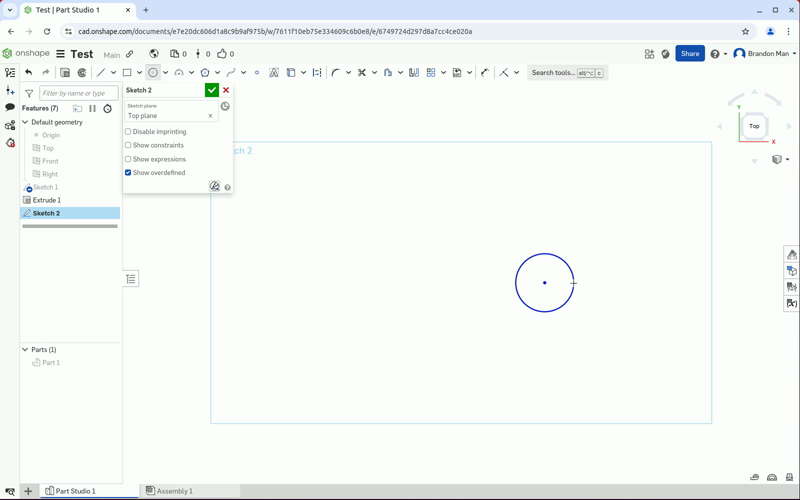
key_down(shift)
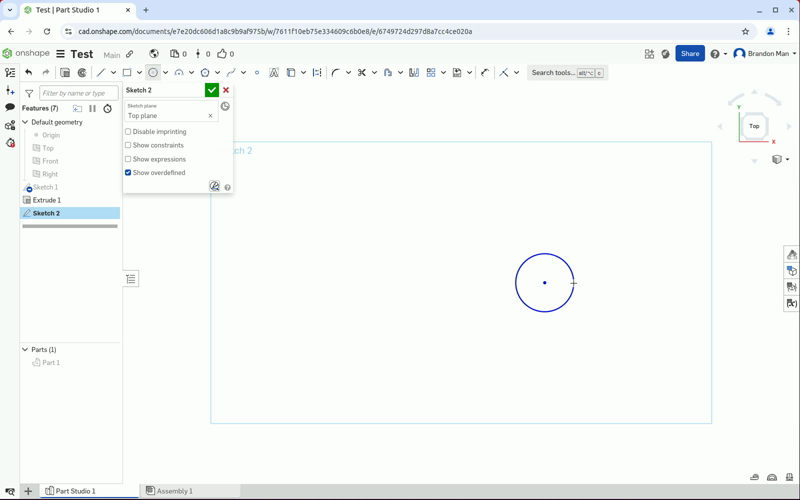
mouse_move(544, 282)
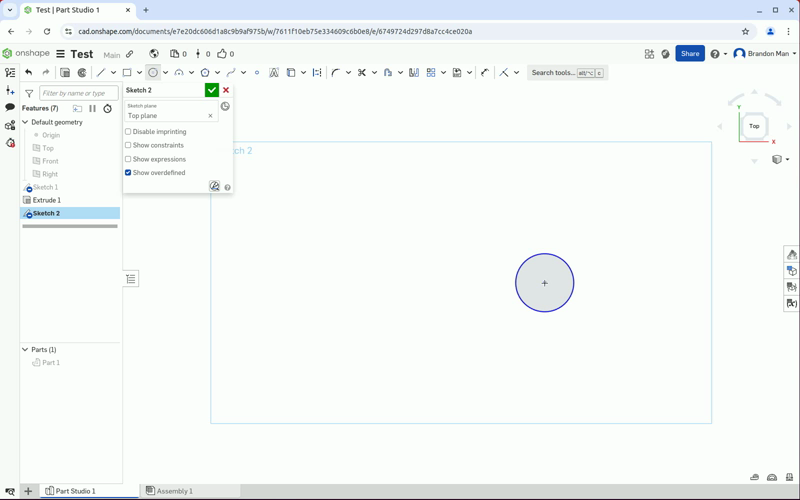
click(544, 282)
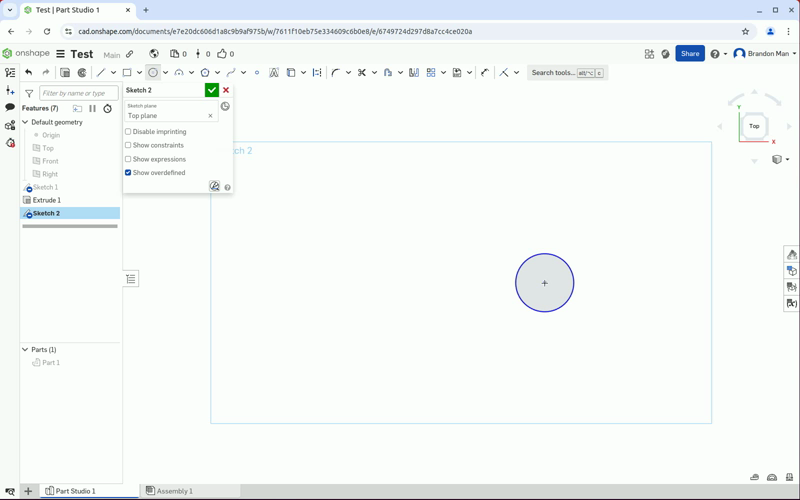
key_up(shift)
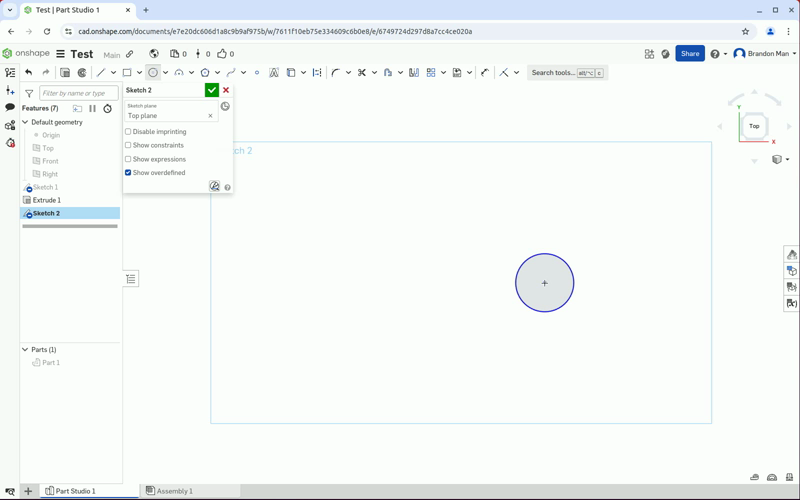
mouse_move(560, 282)
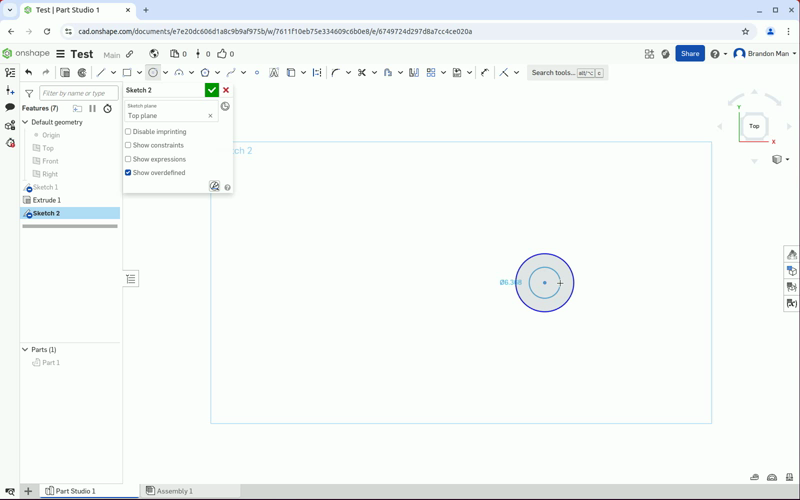
click(560, 282)
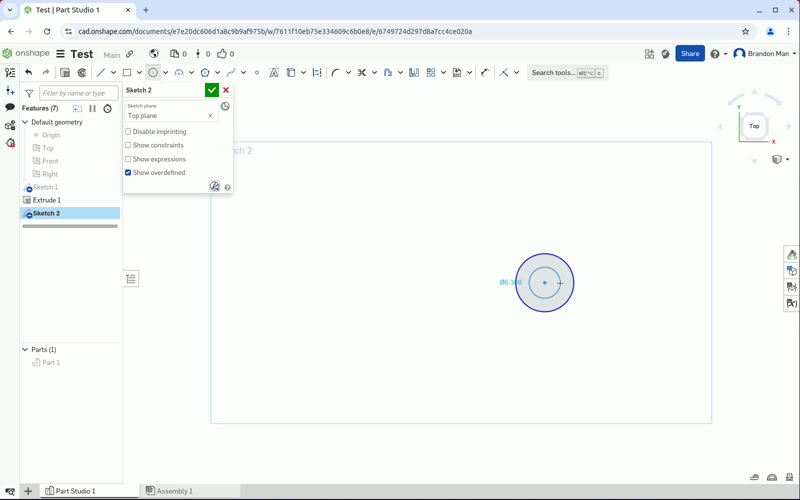
key(esc)
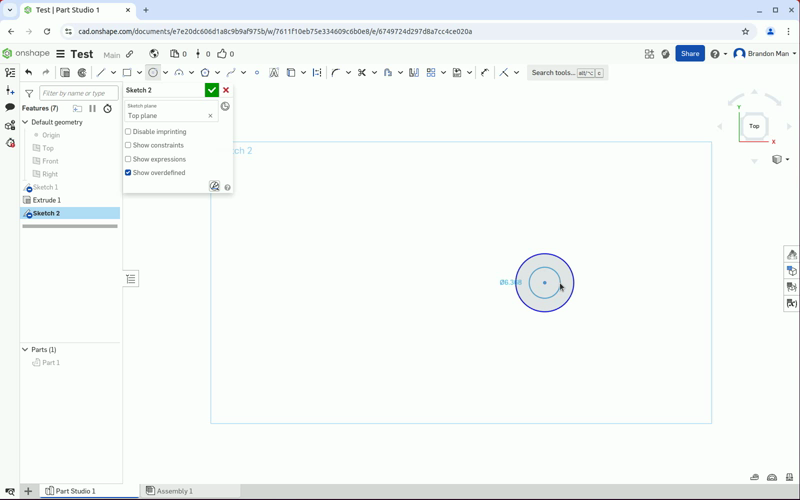
mouse_move(527, 292)
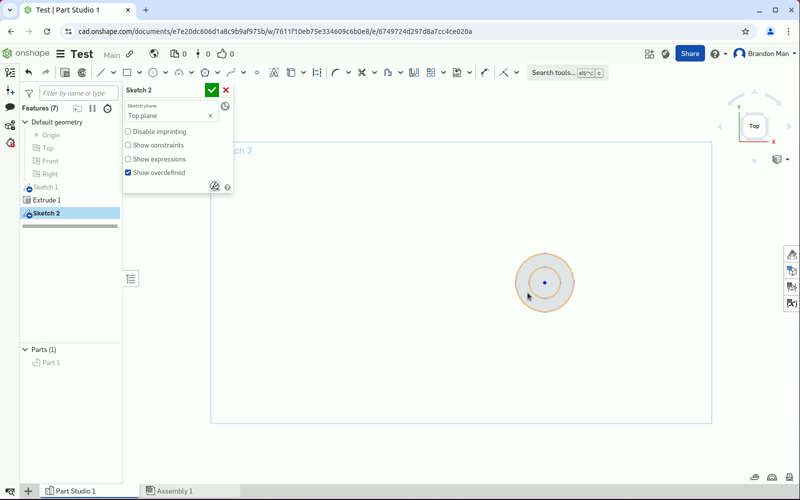
click(527, 292)
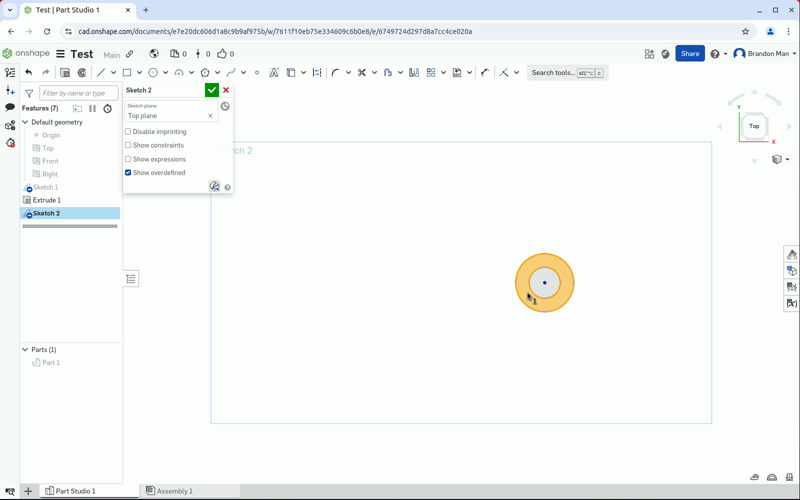
mouse_move(73, 352)
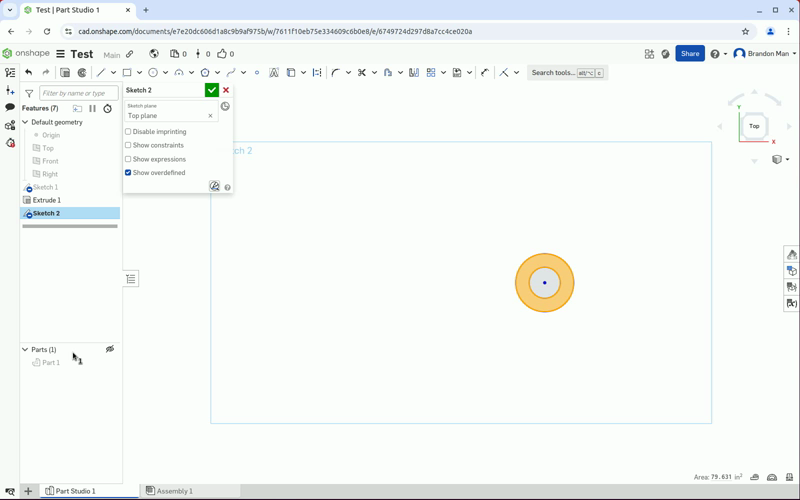
key(shift+y)
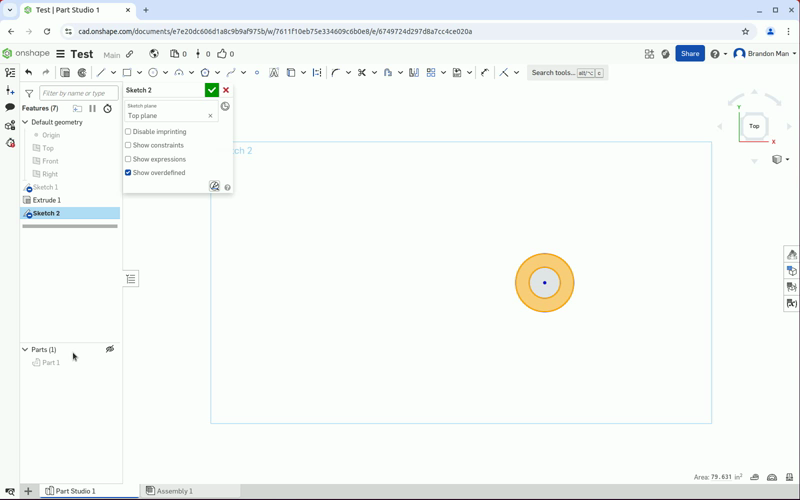
key(shift+e)
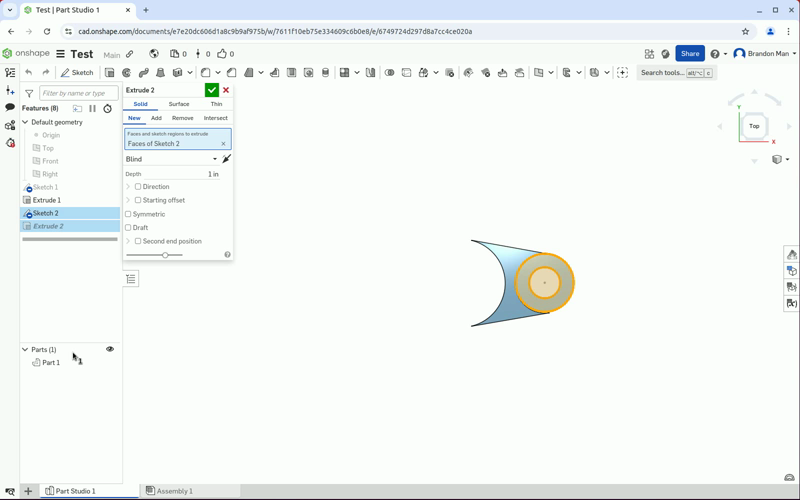
mouse_move(143, 106)
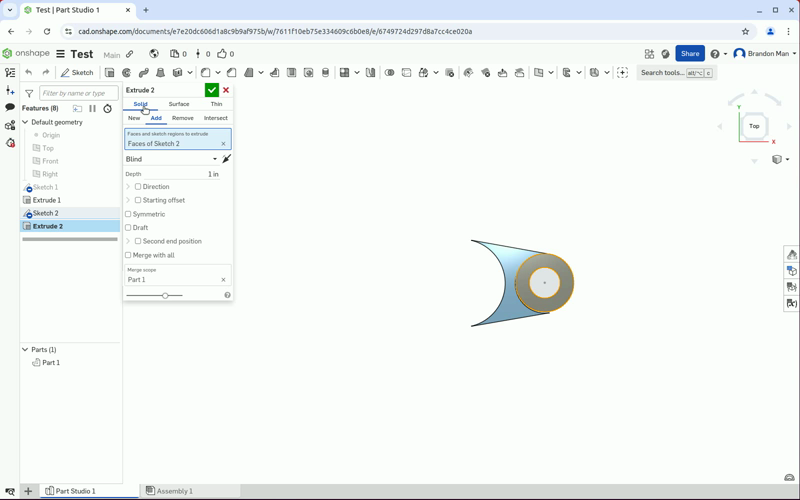
click(143, 106)
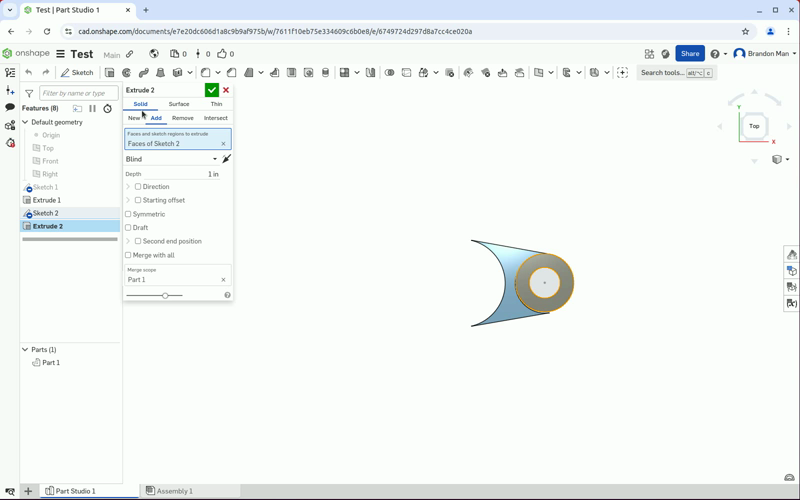
mouse_move(137, 120)
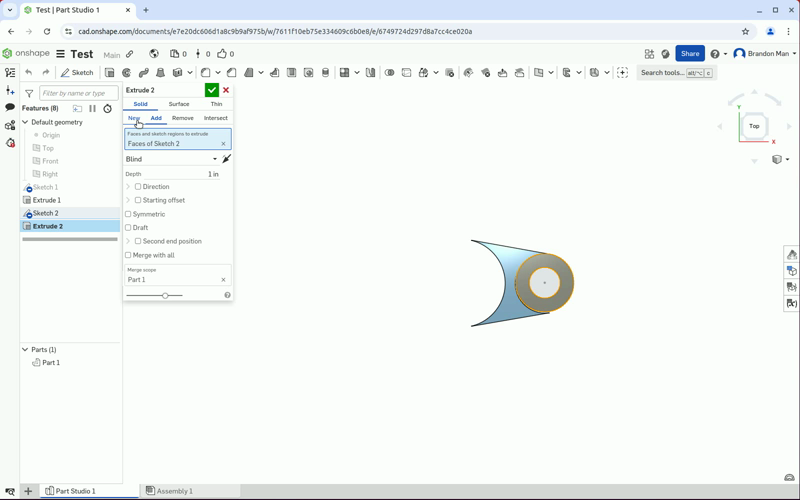
click(137, 120)
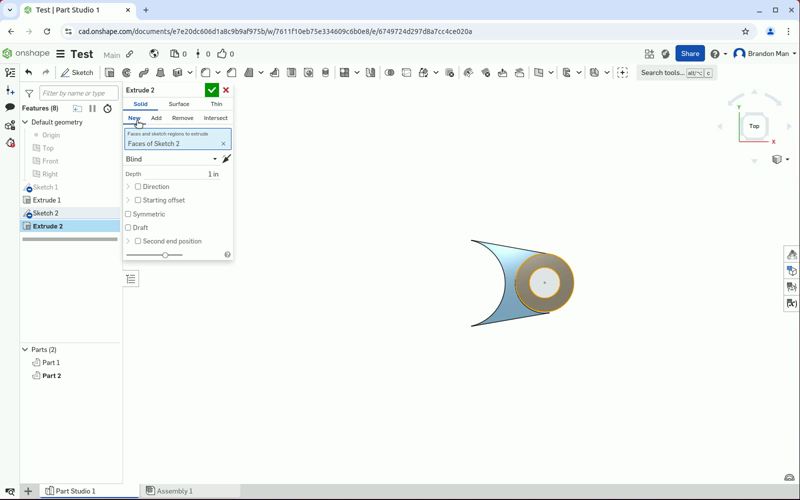
key(tab, 4)
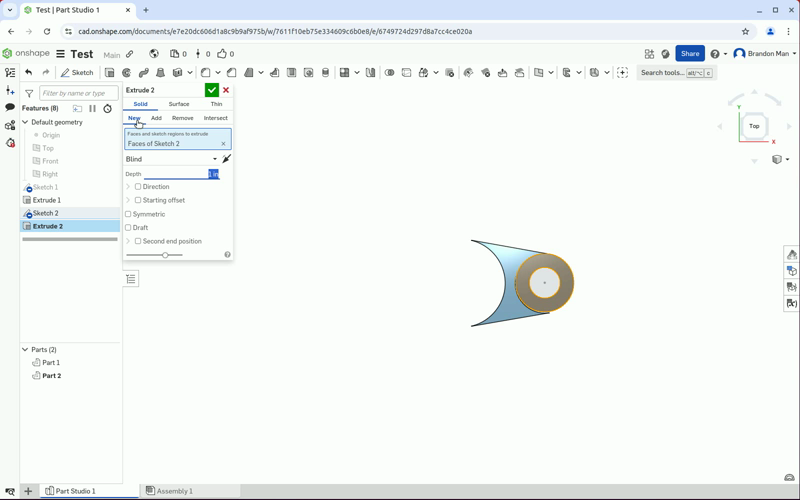
text(5.055)
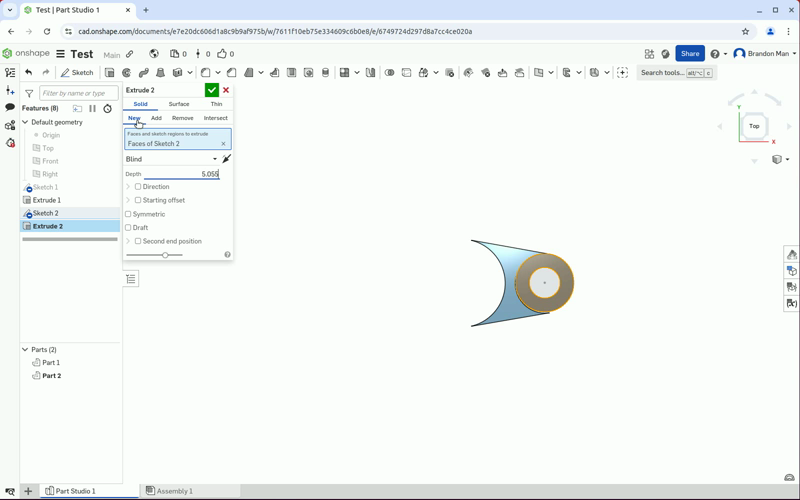
key(enter)
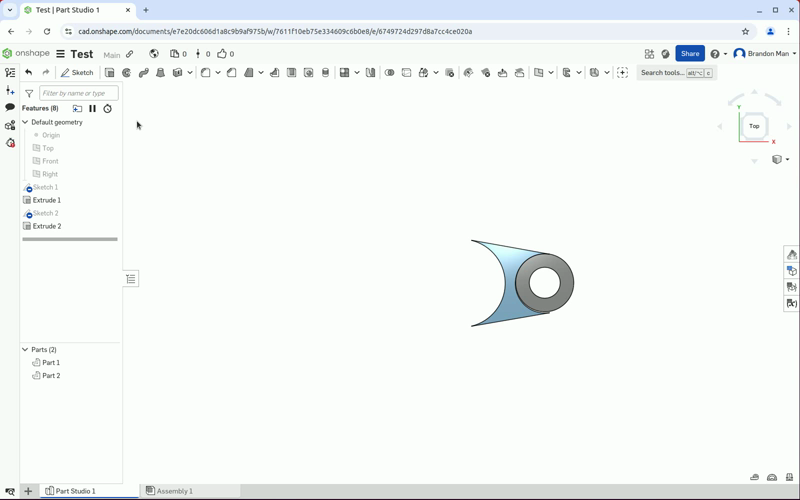
key(shift+h)
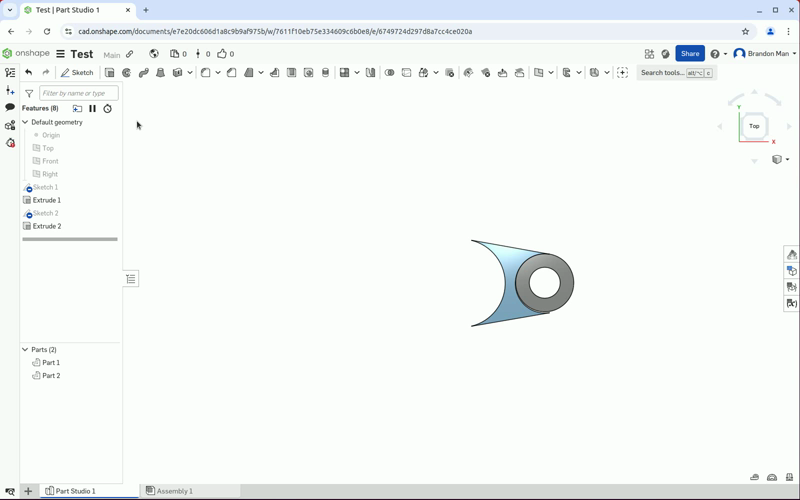
key(shift+h)
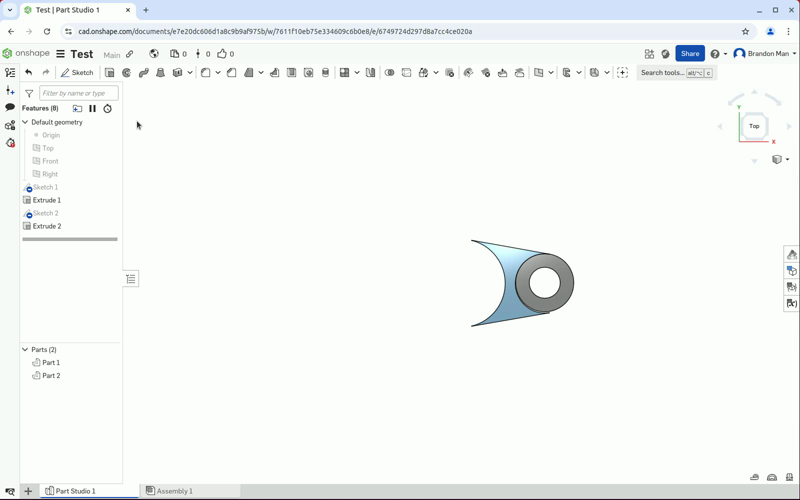
mouse_move(73, 189)
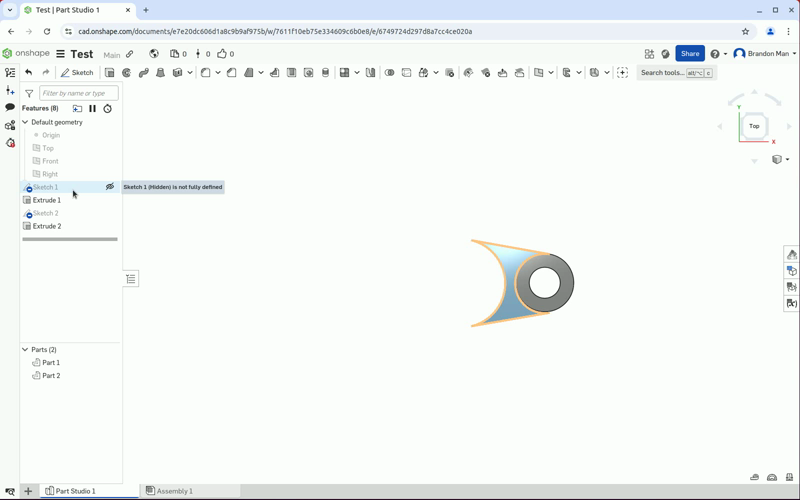
click(73, 189)
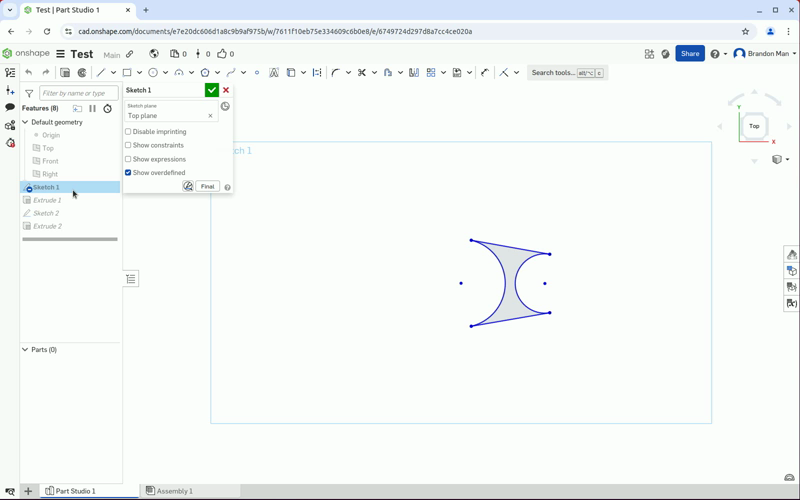
mouse_move(229, 92)
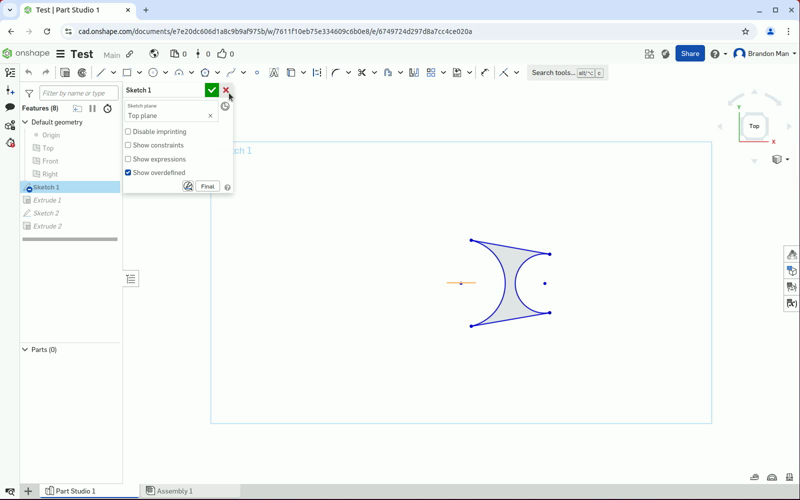
click(229, 92)
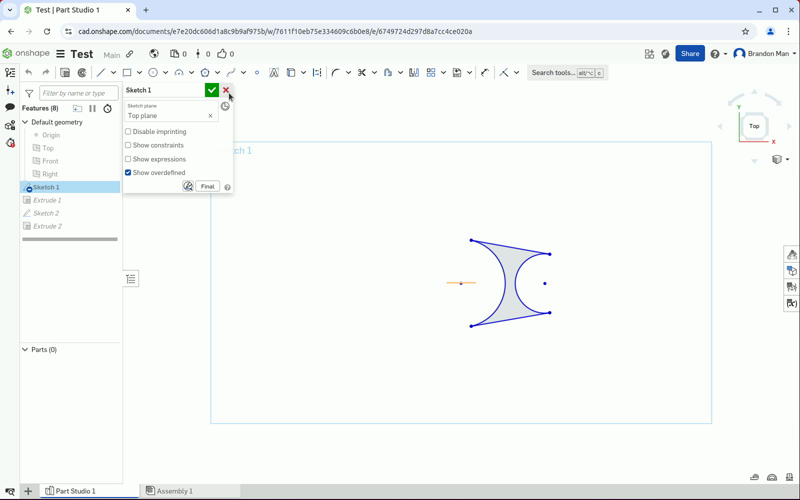
key(shift+s)
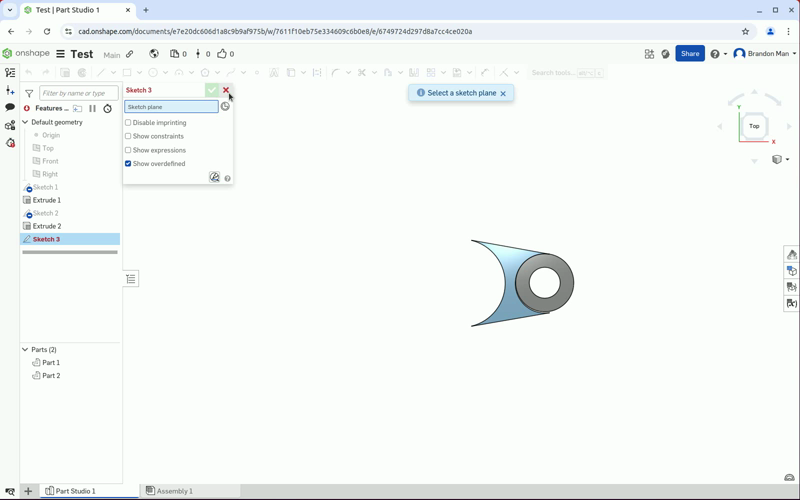
mouse_move(73, 150)
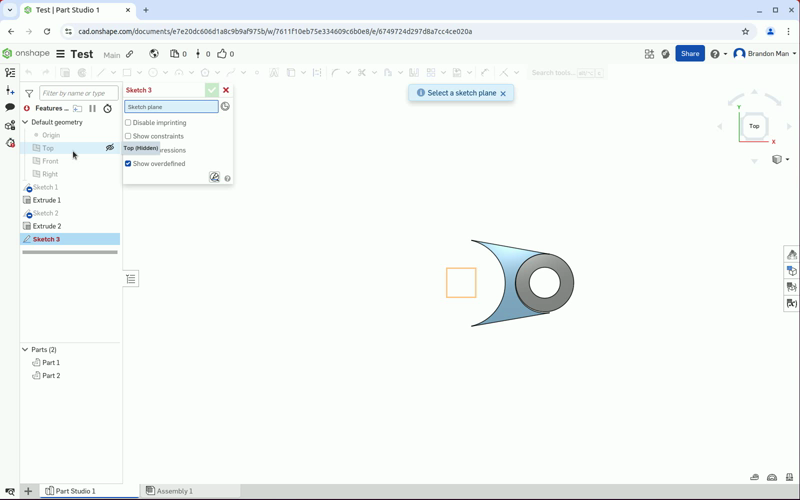
click(73, 150)
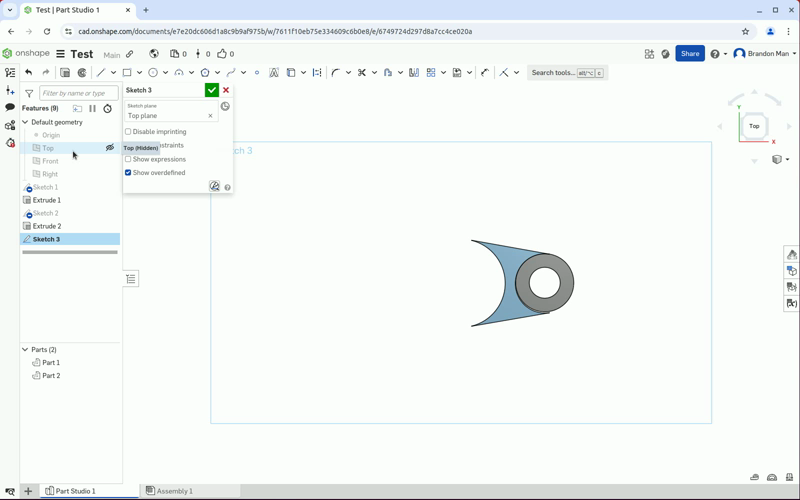
mouse_move(73, 352)
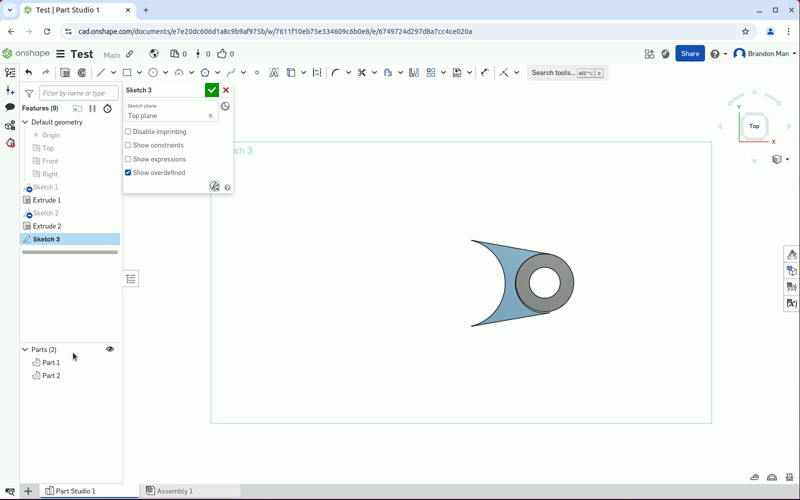
key(y)
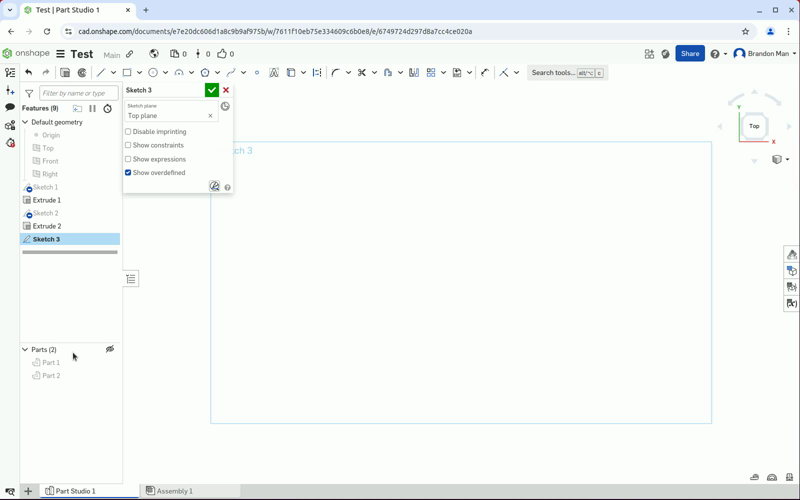
key(l)
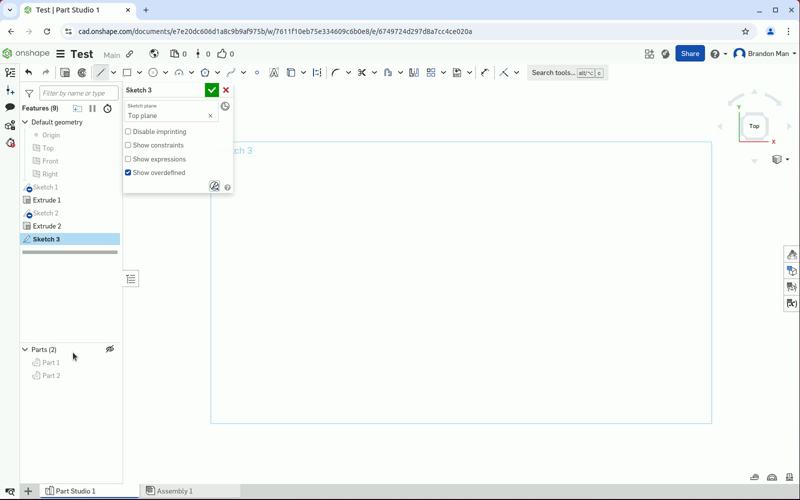
key_down(shift)
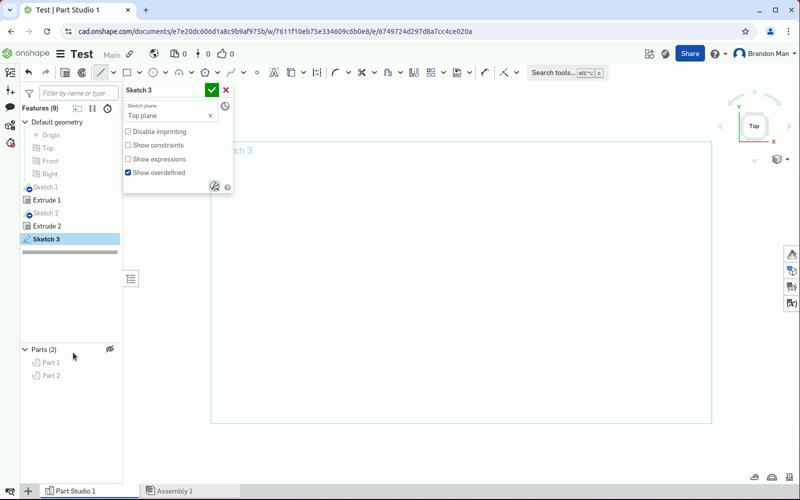
mouse_move(466, 326)
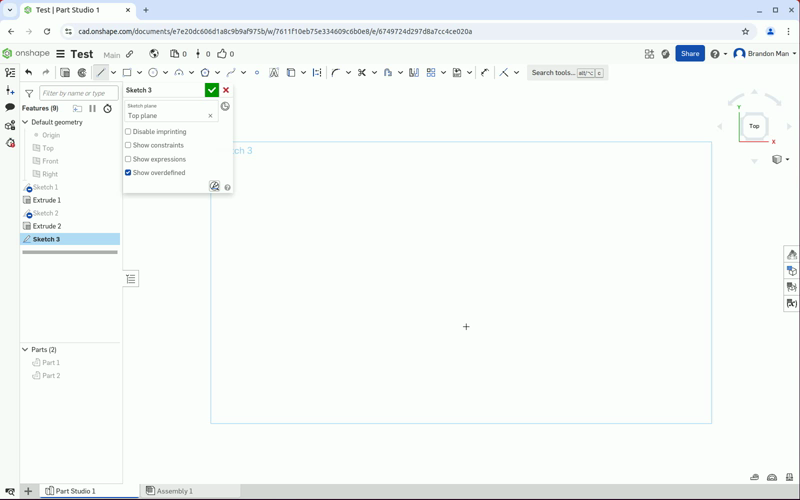
click(466, 326)
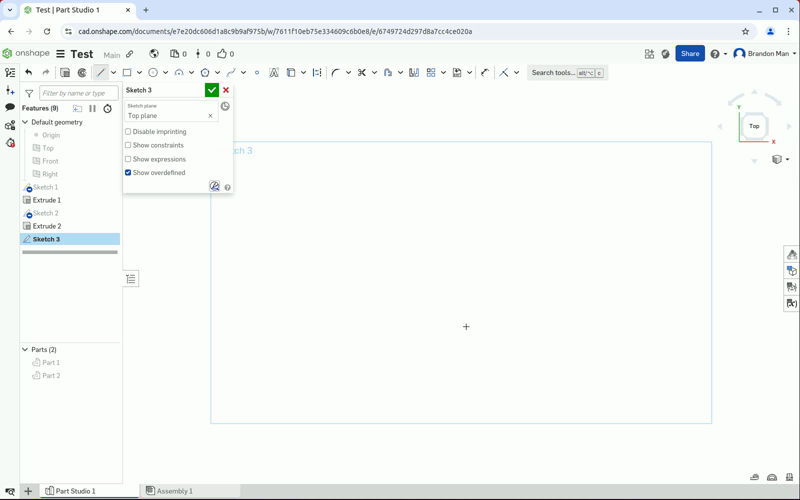
key_up(shift)
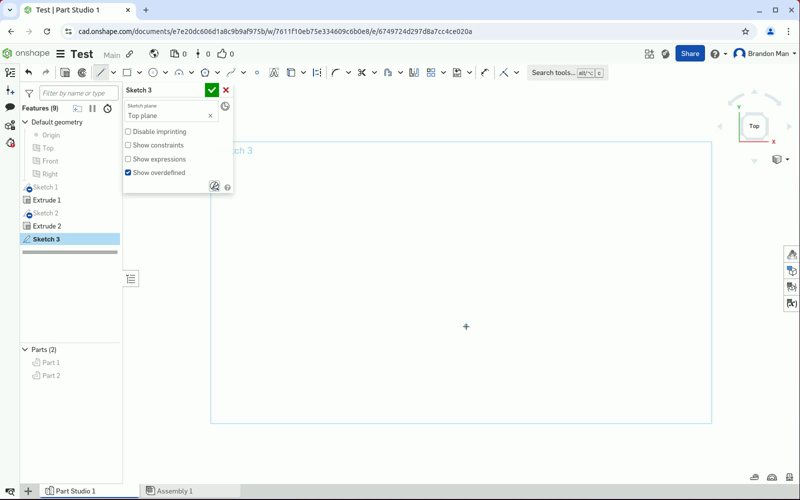
key_down(shift)
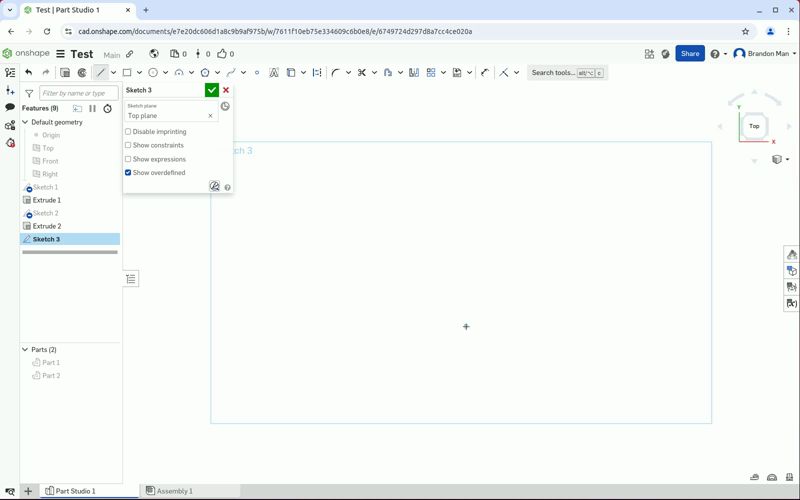
mouse_move(496, 326)
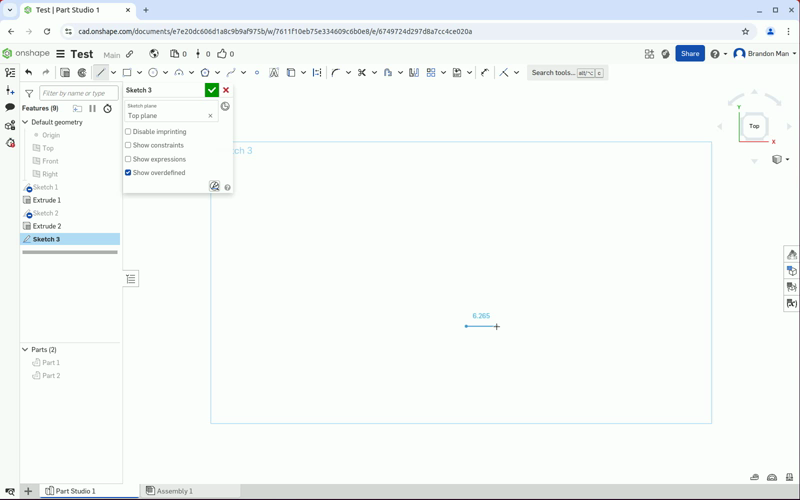
mouse_move(471, 325)
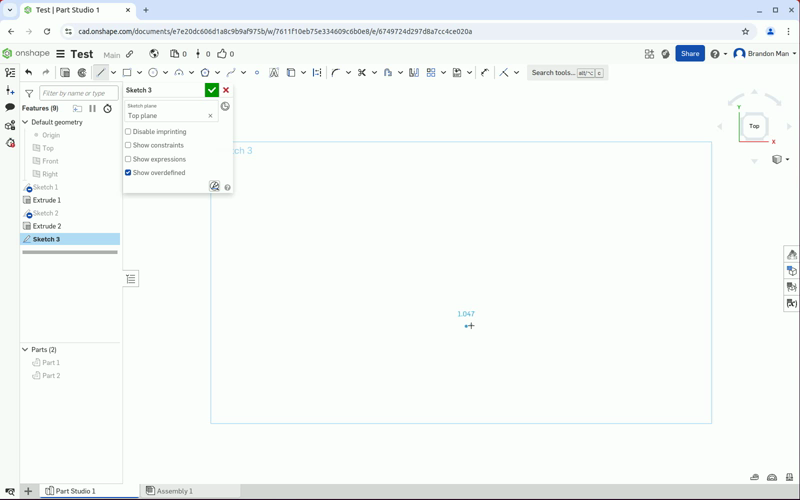
scroll(6)
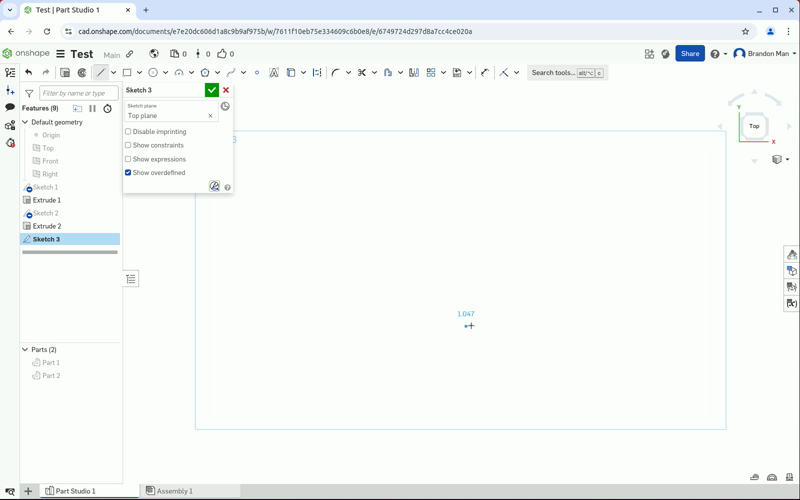
scroll(6)
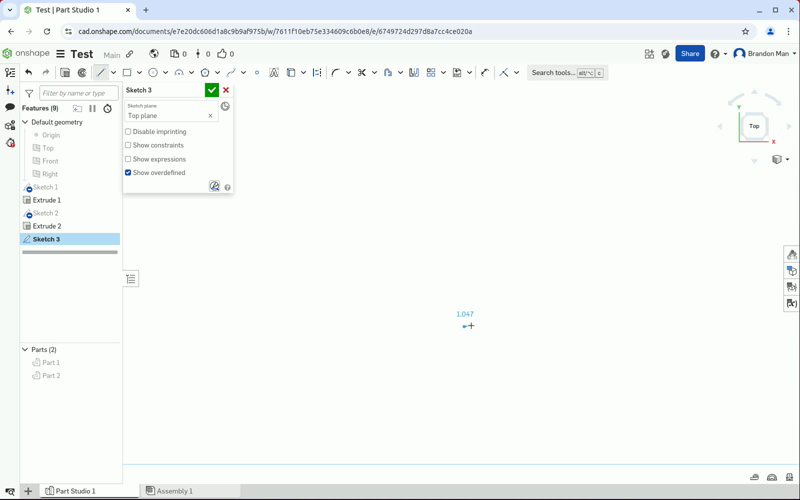
scroll(6)
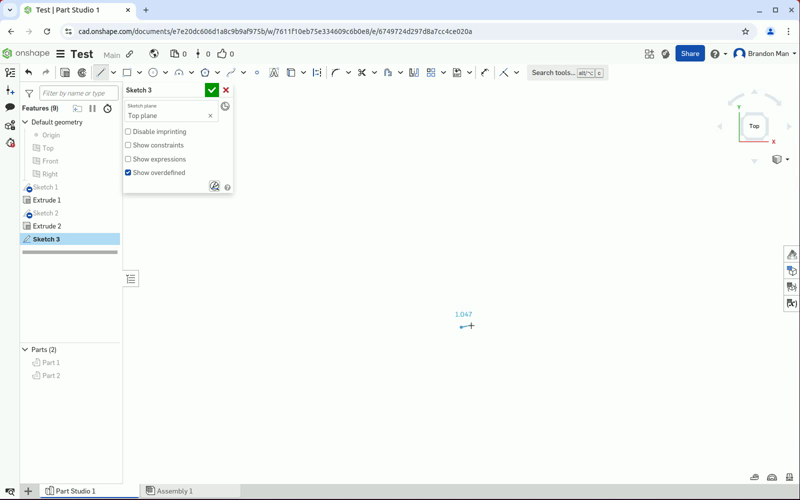
scroll(6)
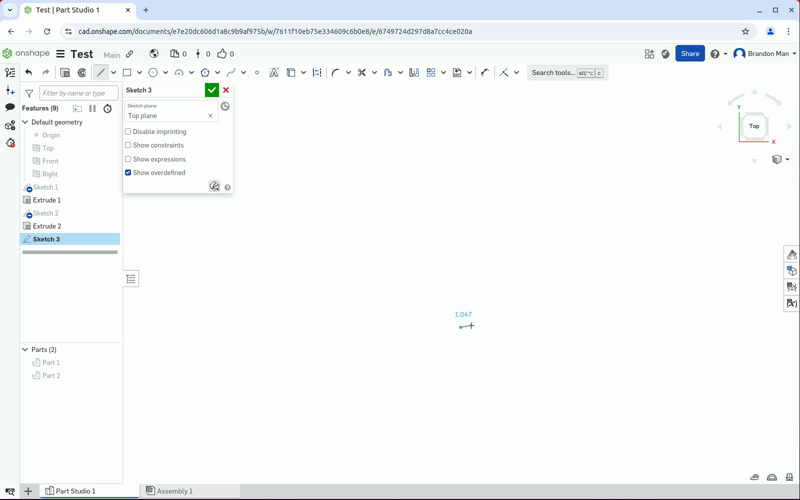
scroll(6)
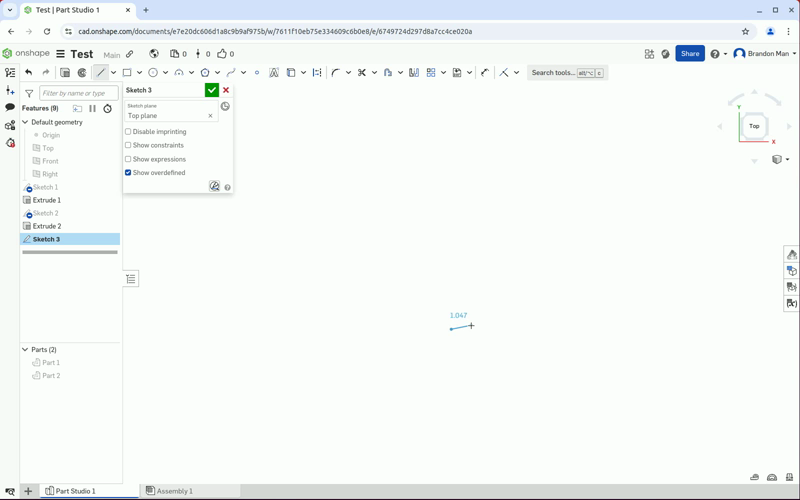
scroll(6)
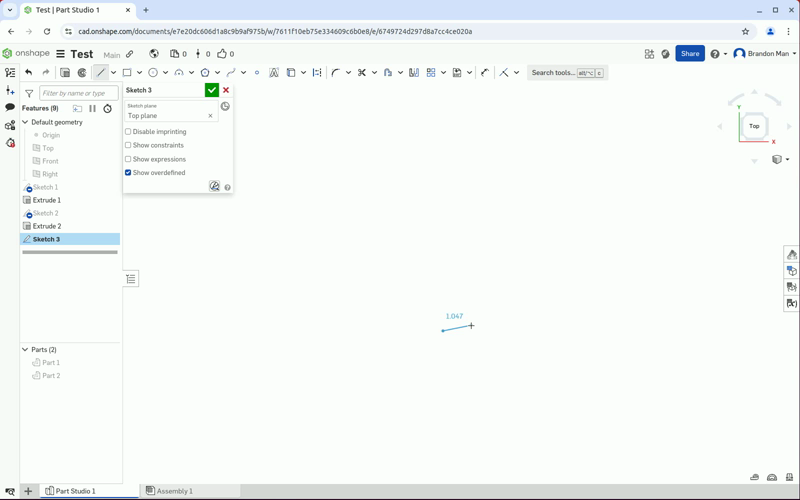
scroll(6)
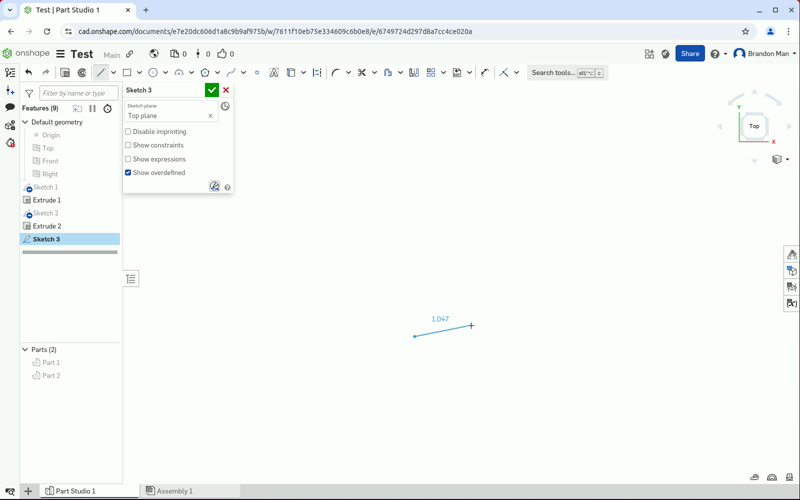
click(471, 325)
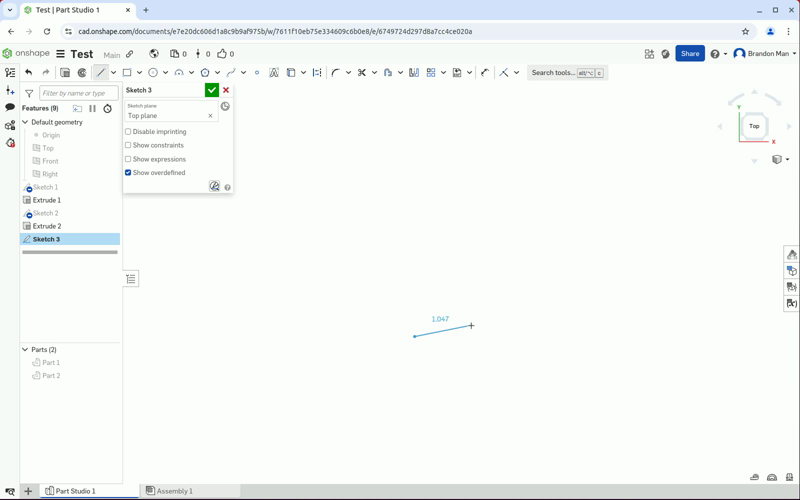
scroll(-6)
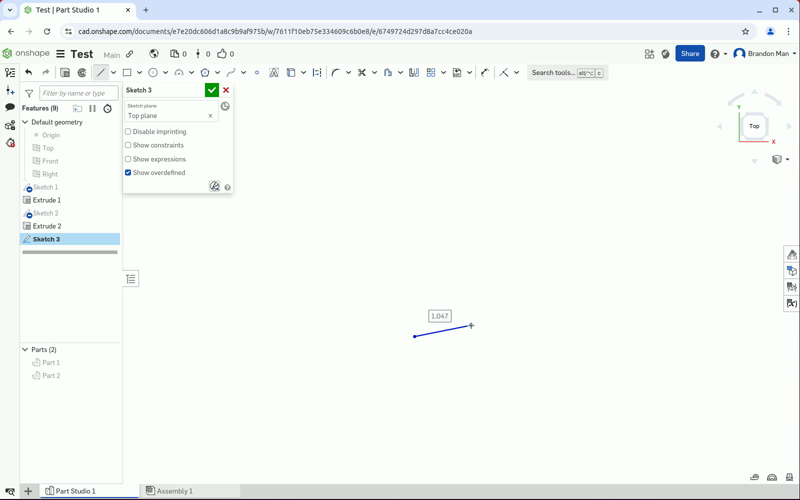
scroll(-6)
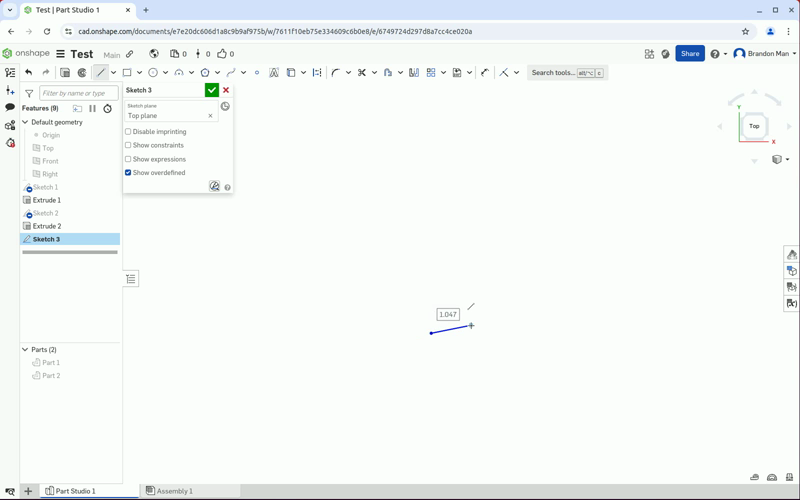
scroll(-6)
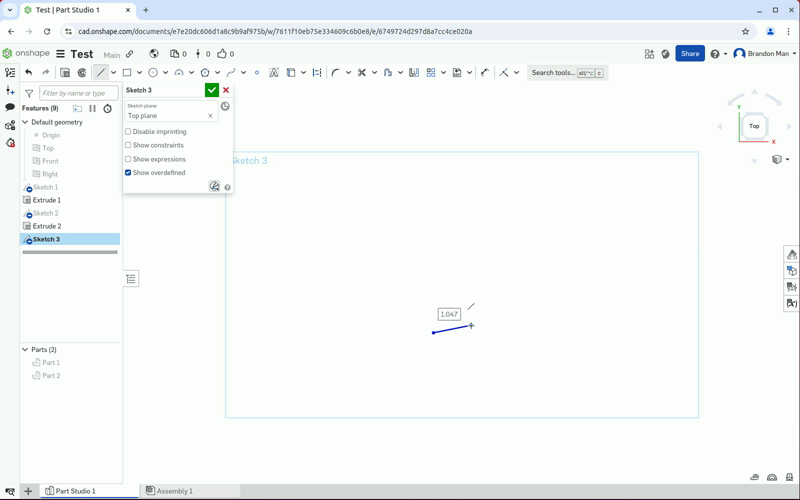
scroll(-6)
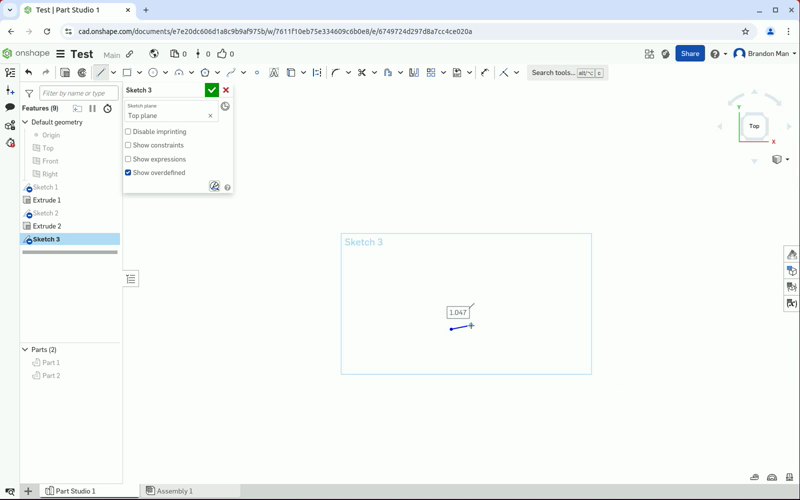
scroll(-6)
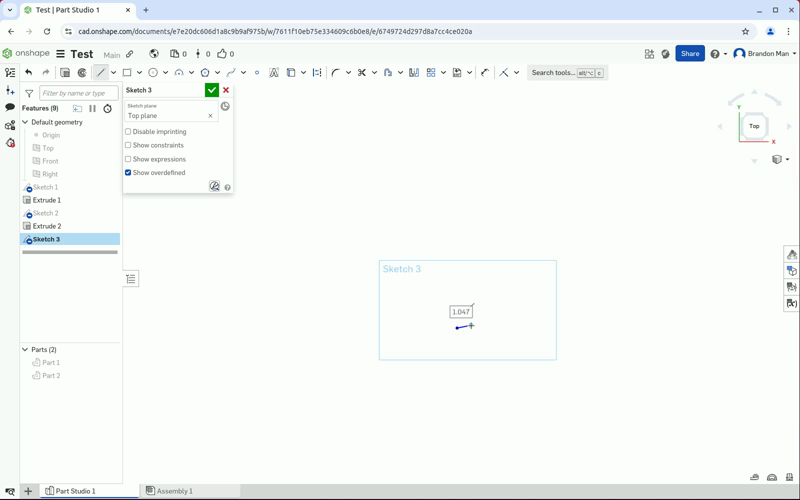
scroll(-6)
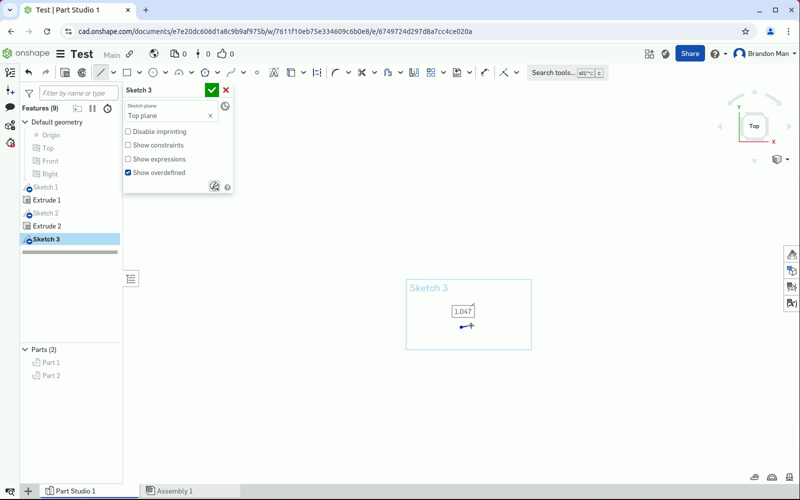
scroll(-6)
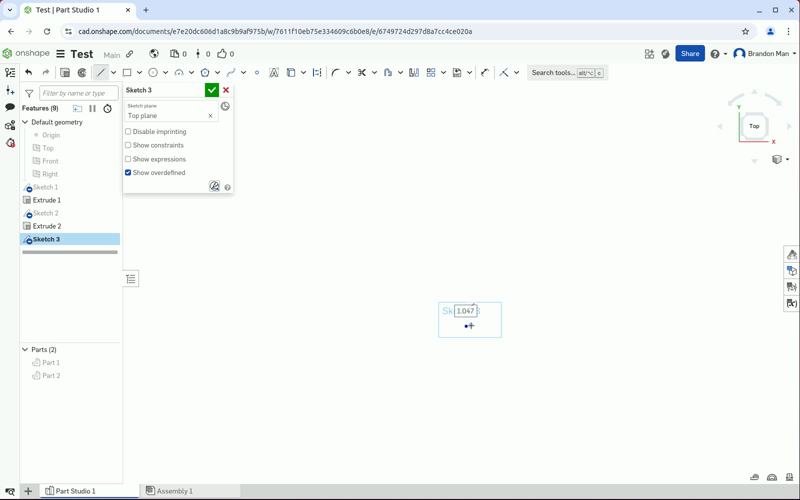
key_up(shift)
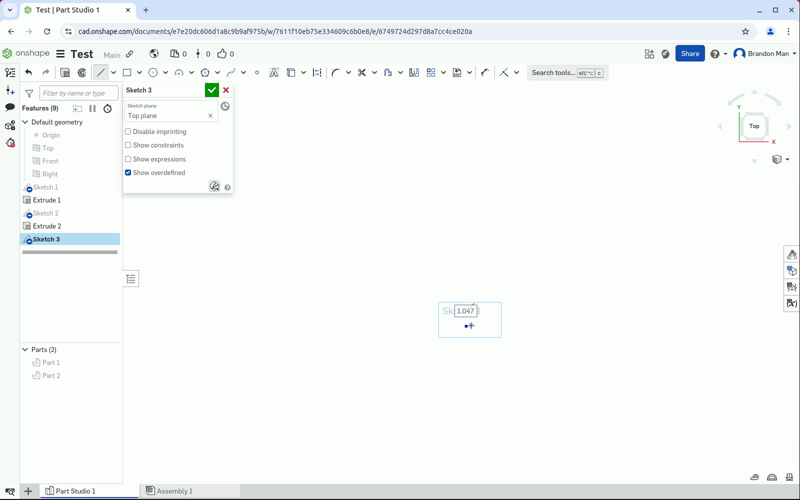
key(esc)
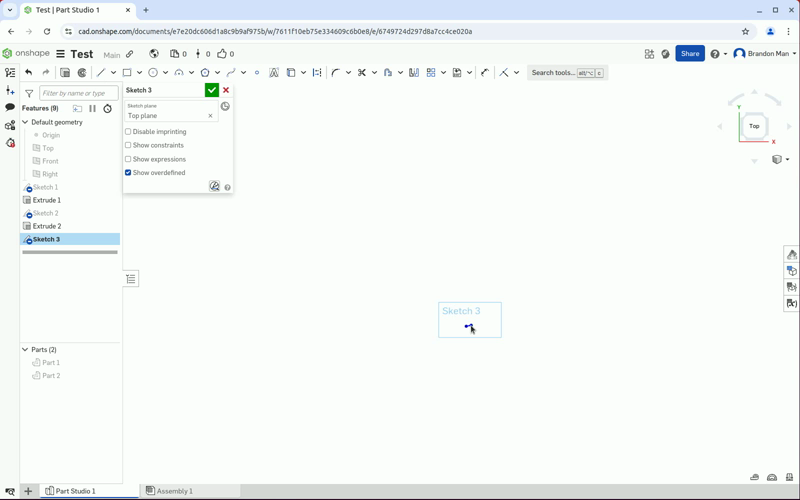
key(a)
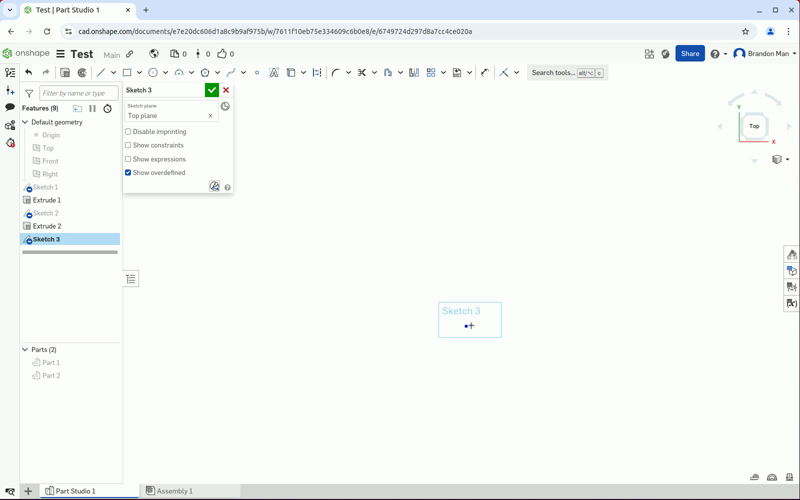
mouse_move(471, 325)
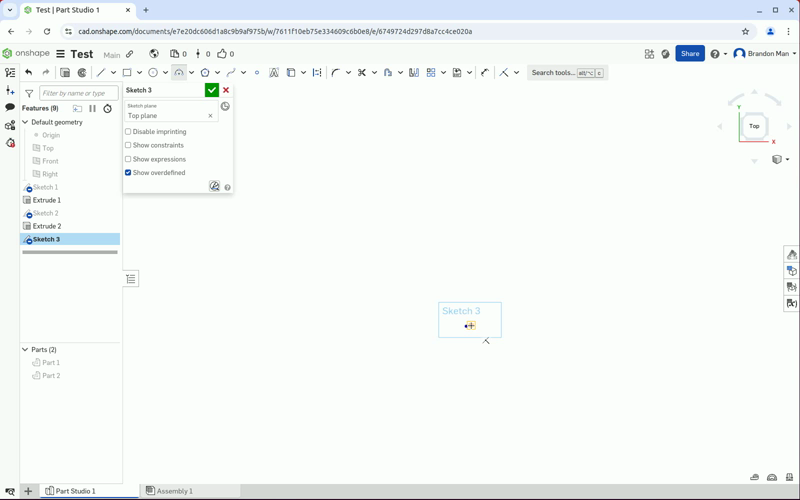
click(471, 325)
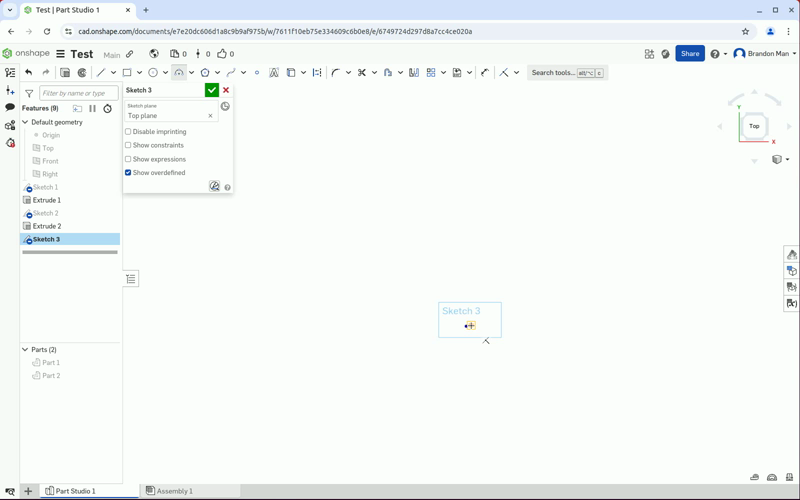
key_down(shift)
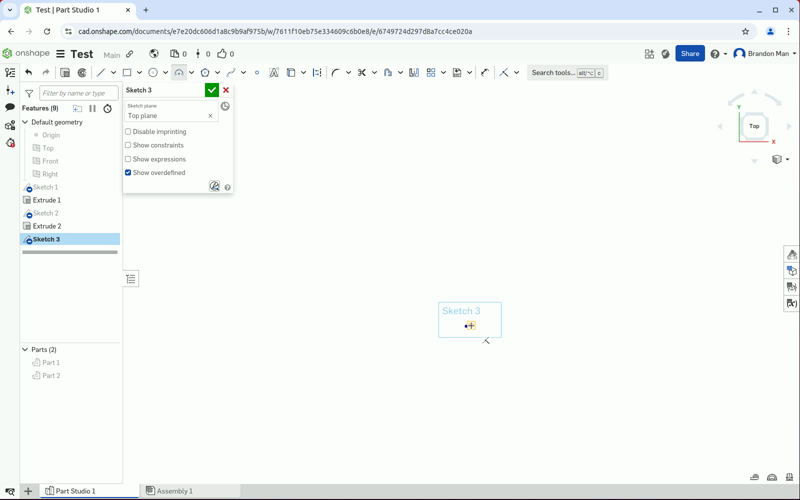
mouse_move(471, 239)
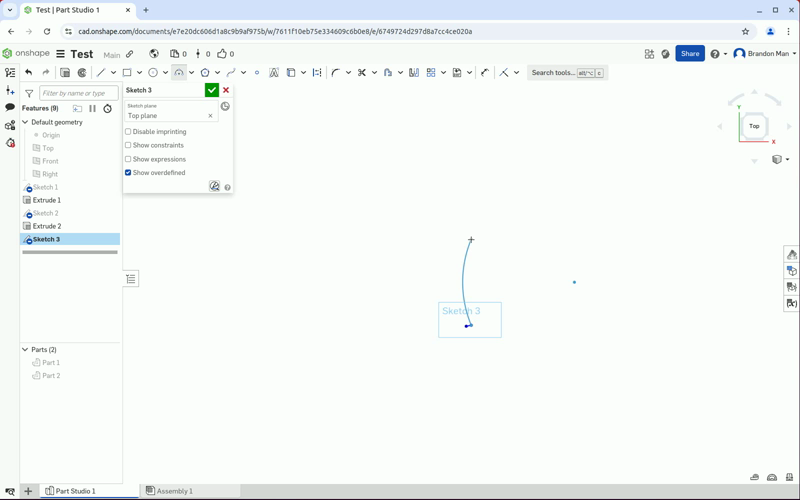
click(471, 239)
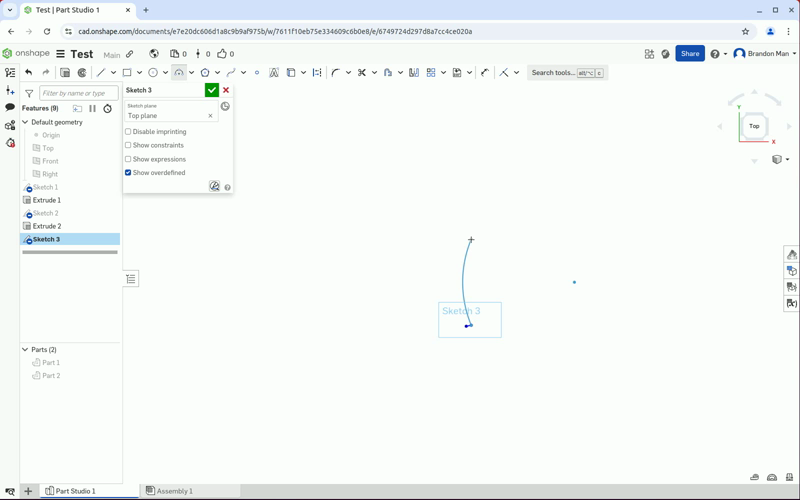
mouse_move(505, 282)
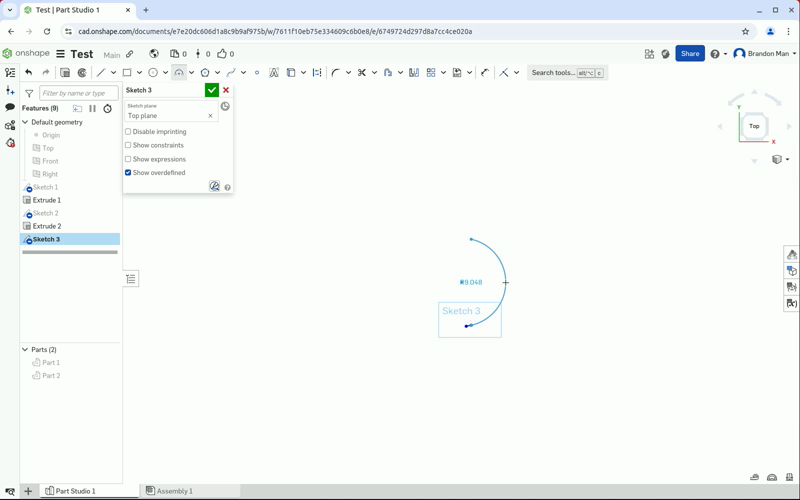
click(505, 282)
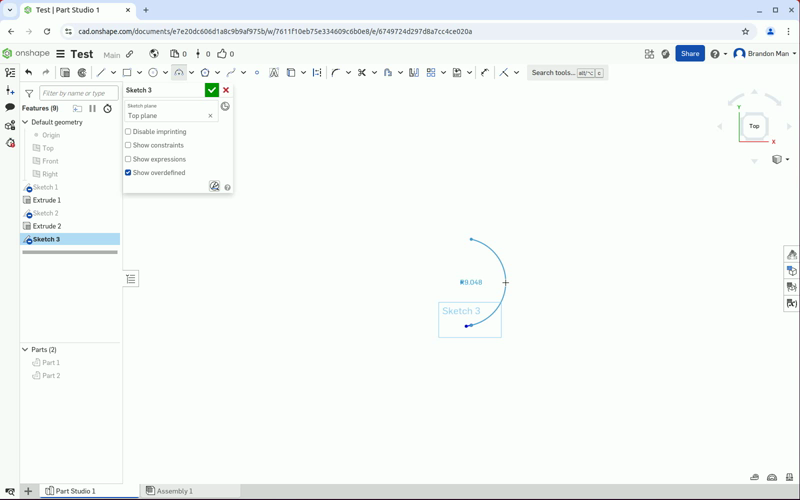
key_up(shift)
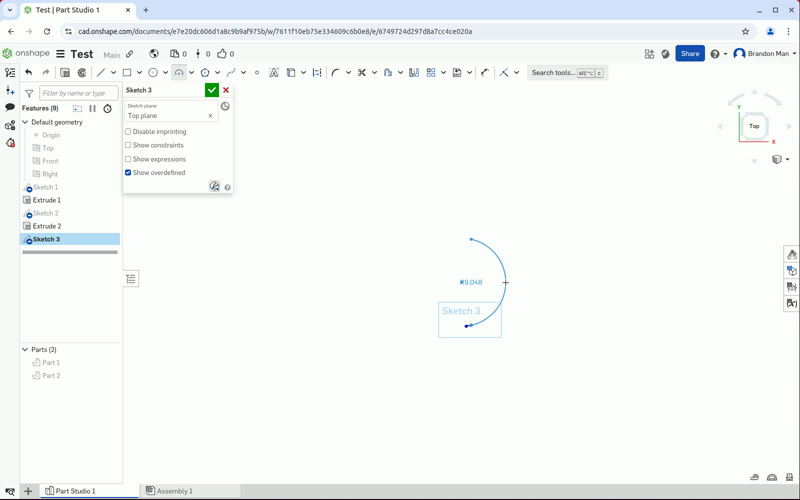
key(esc)
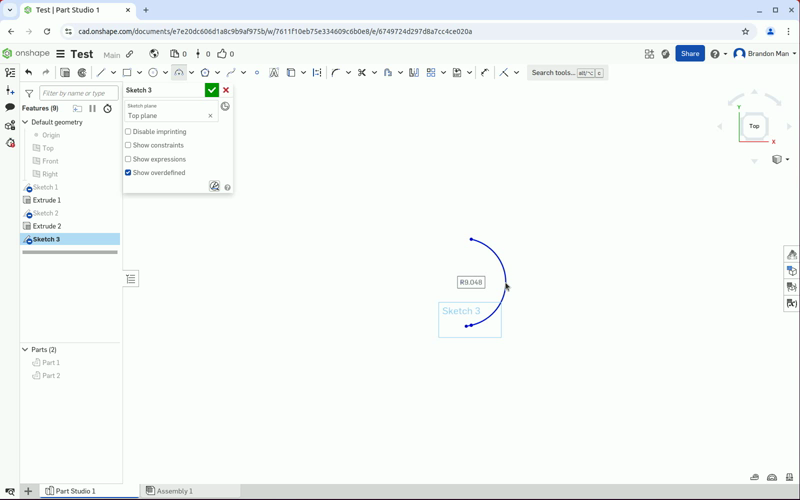
key(l)
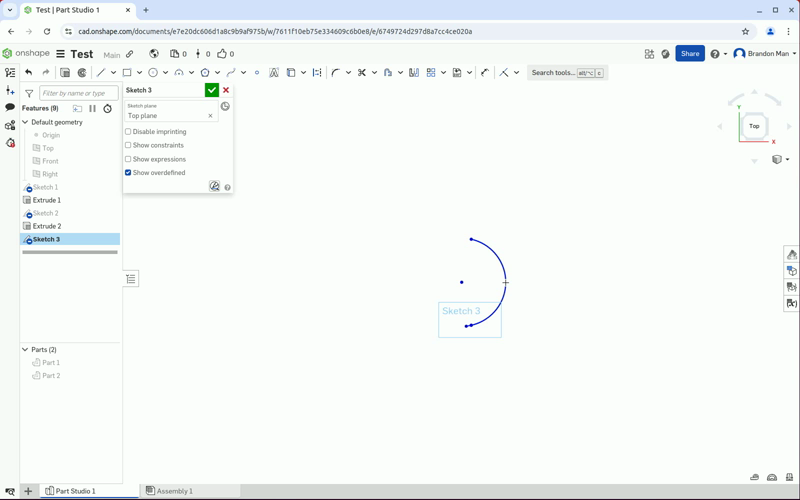
mouse_move(471, 239)
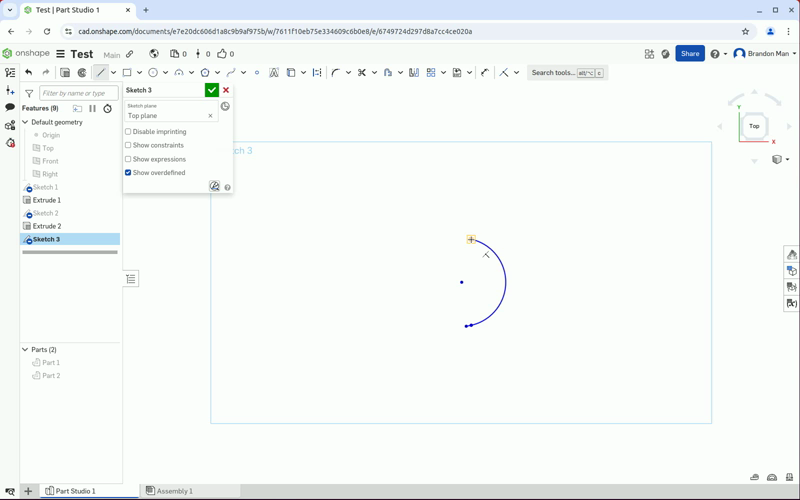
click(471, 239)
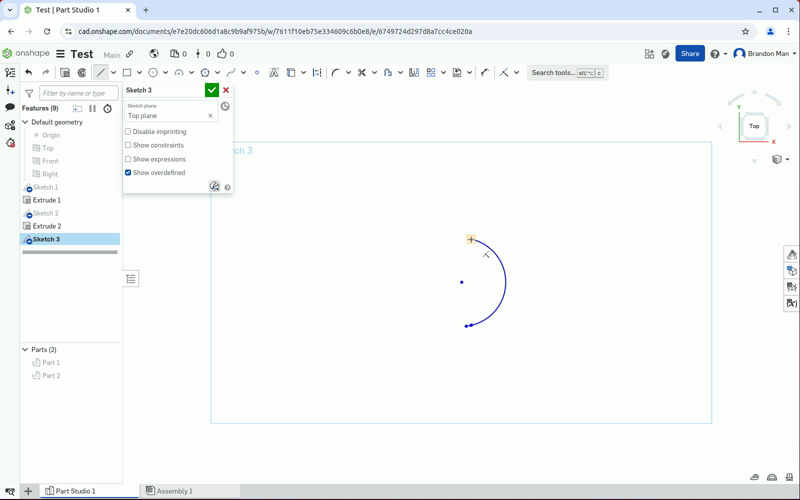
key_down(shift)
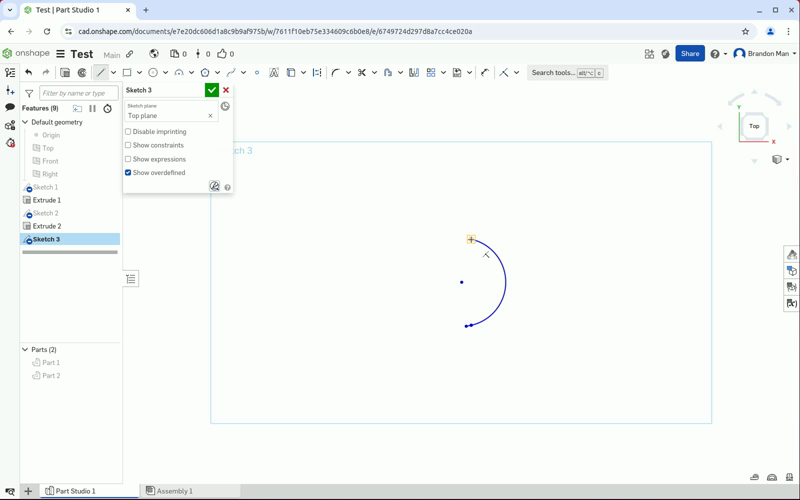
mouse_move(501, 239)
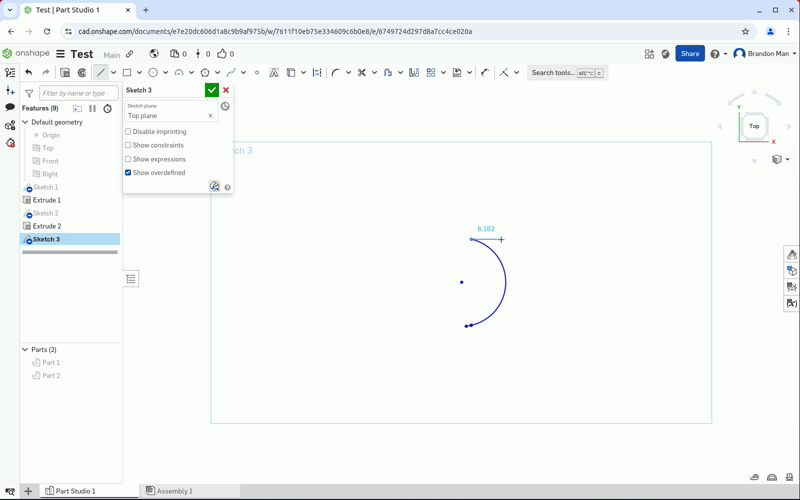
mouse_move(466, 238)
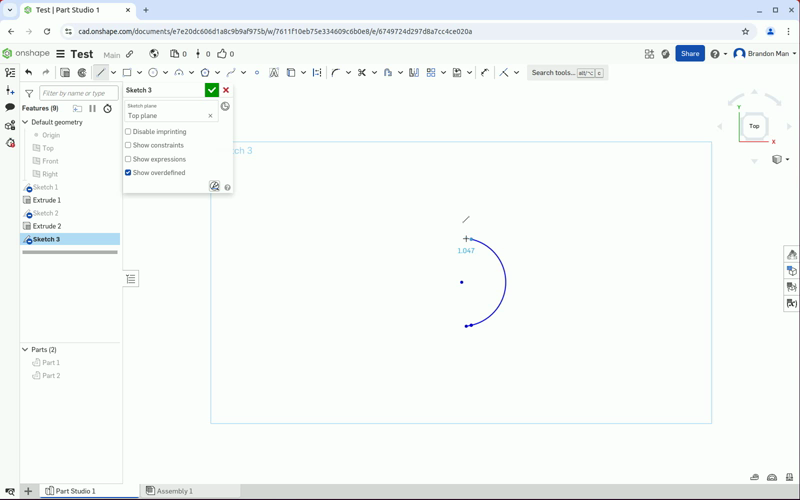
scroll(6)
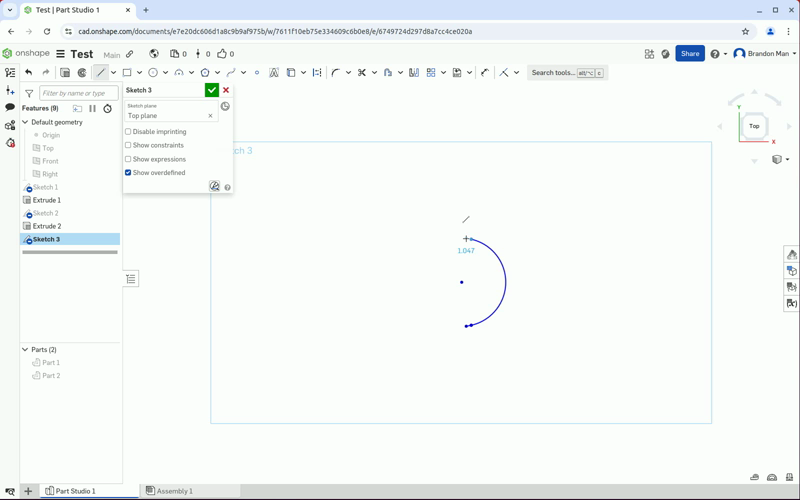
scroll(6)
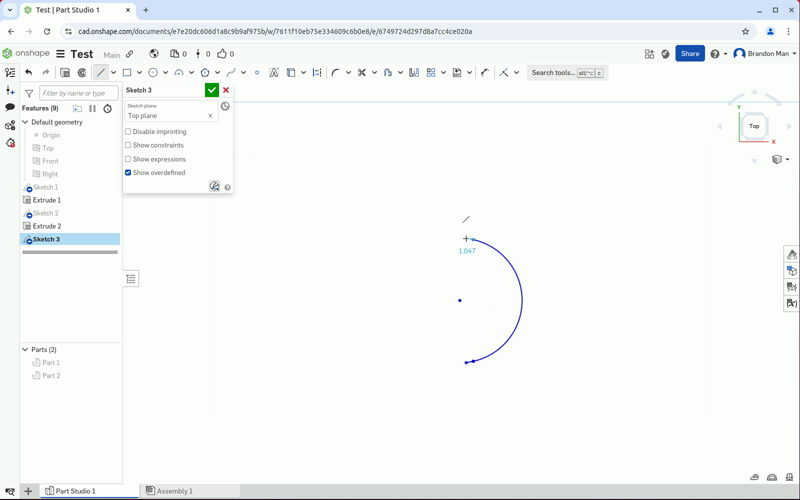
scroll(6)
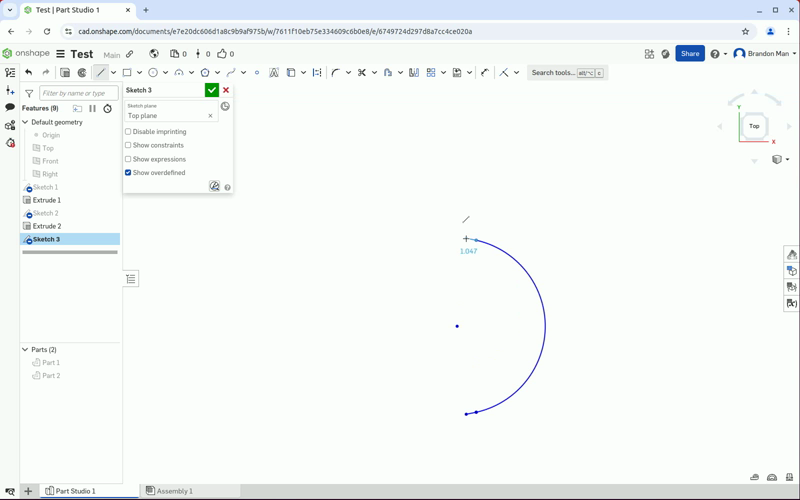
scroll(6)
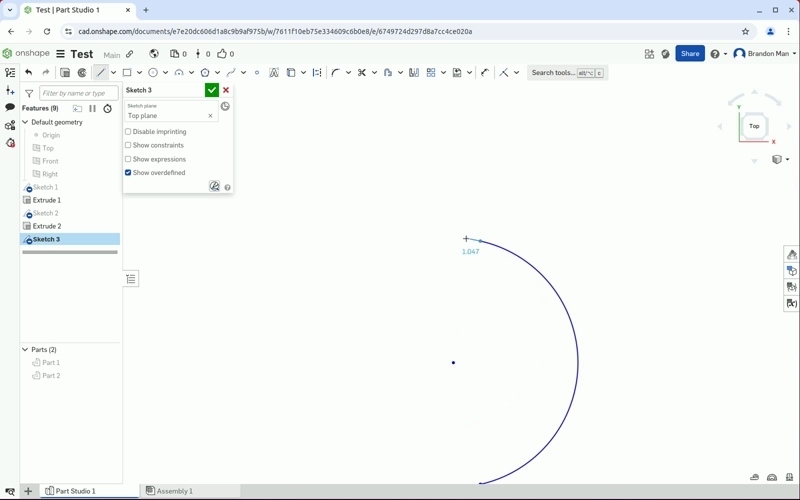
scroll(6)
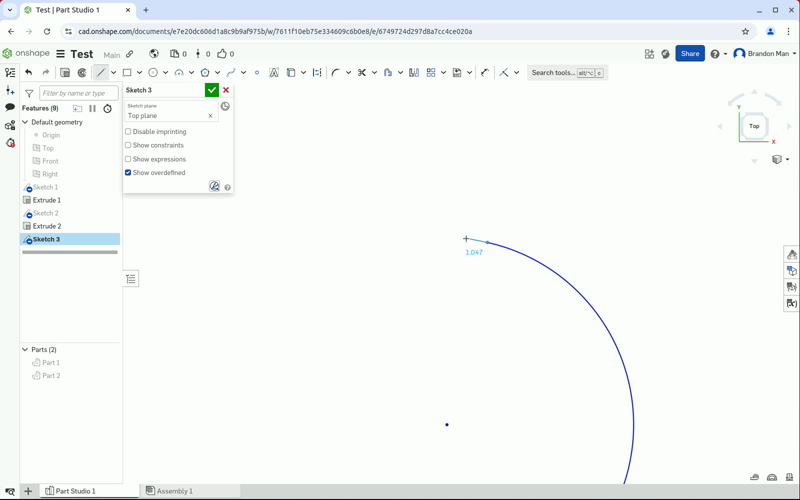
scroll(6)
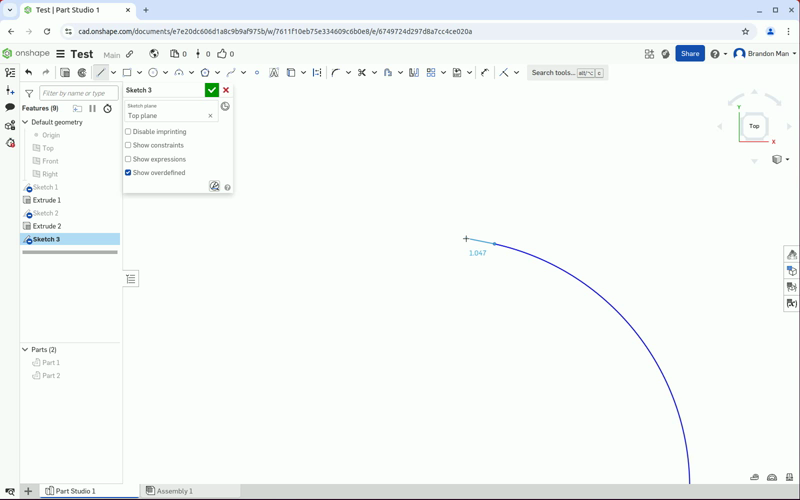
scroll(6)
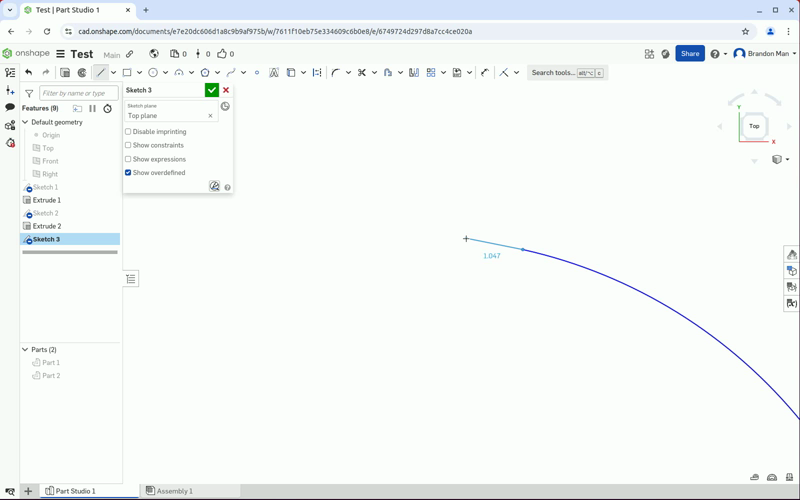
click(466, 238)
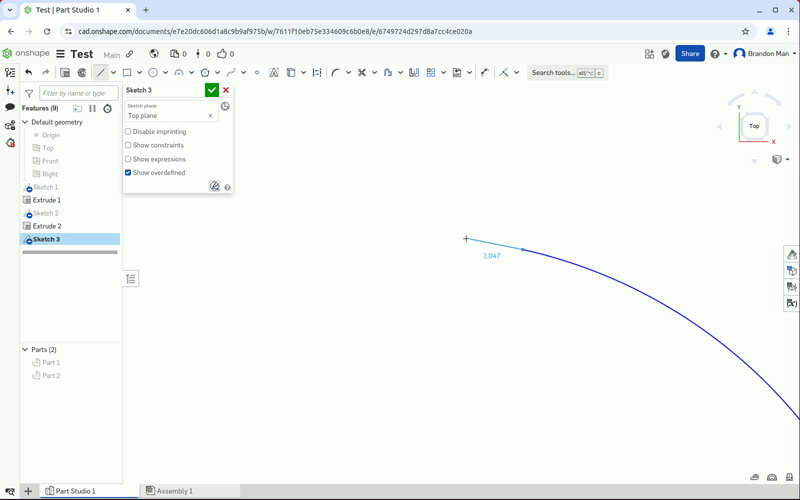
scroll(-6)
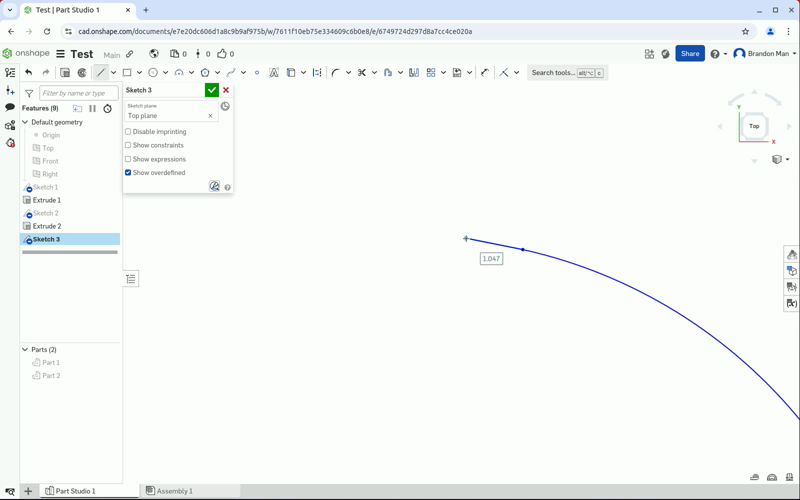
scroll(-6)
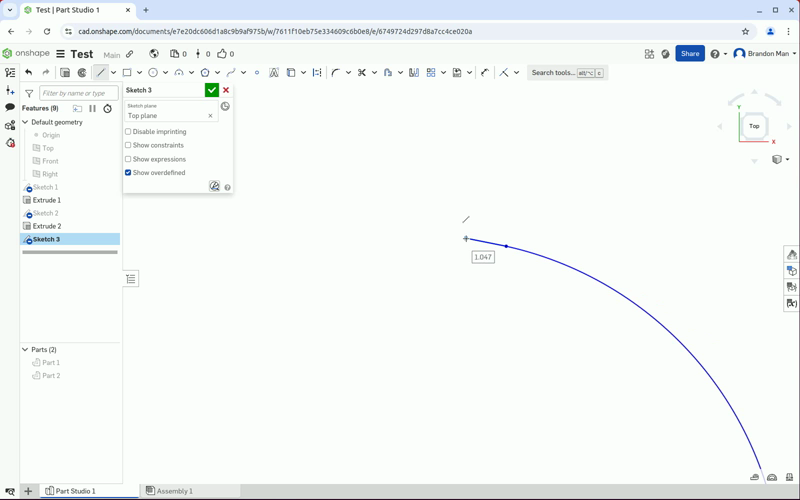
scroll(-6)
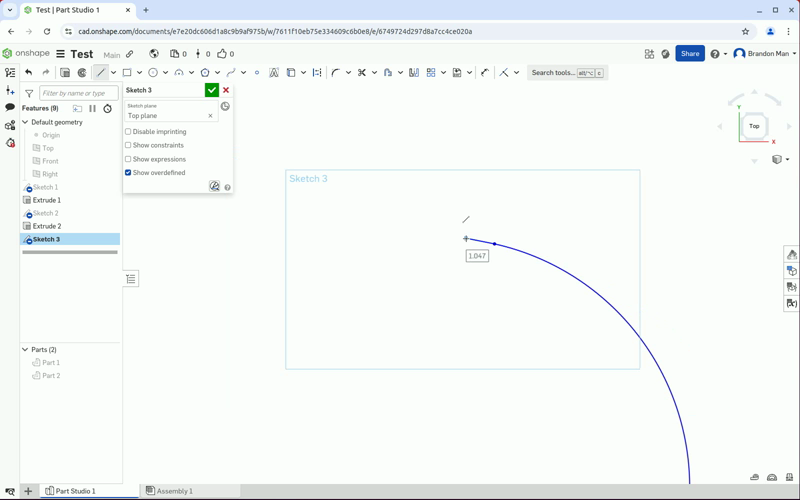
scroll(-6)
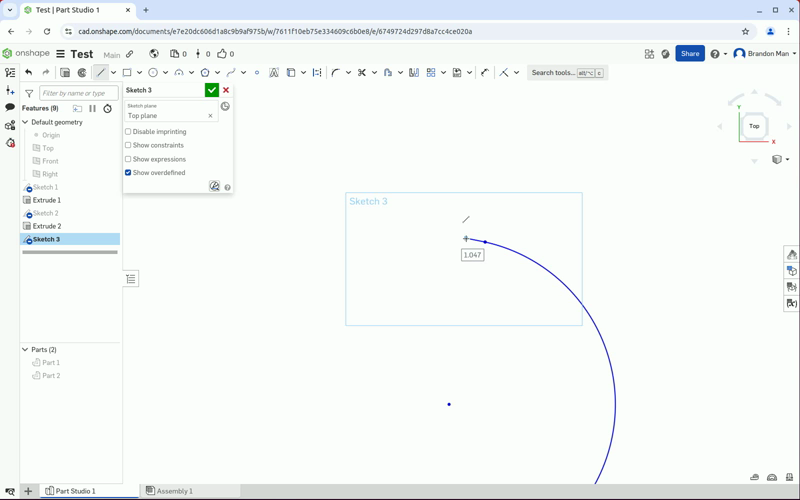
scroll(-6)
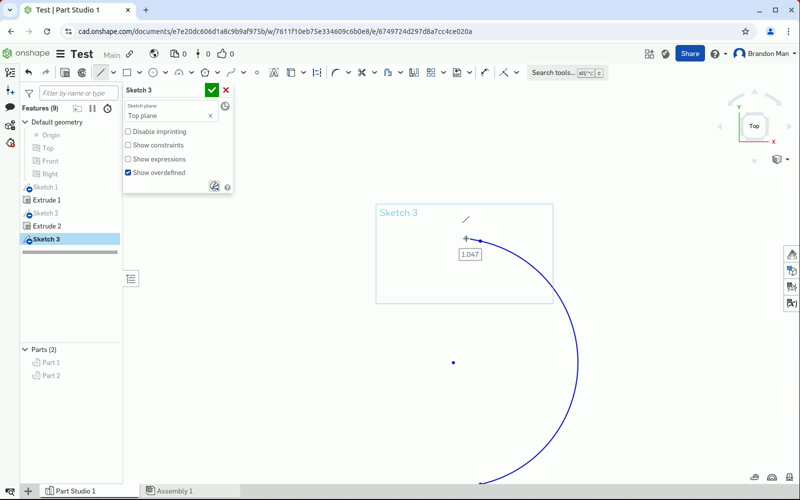
scroll(-6)
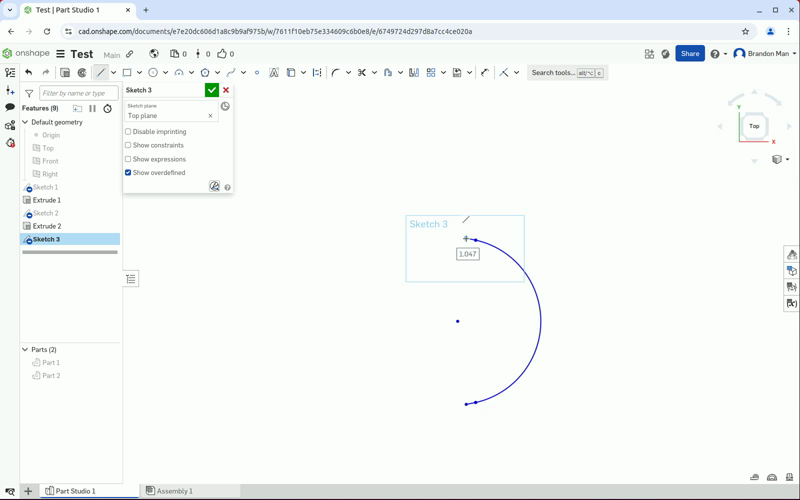
scroll(-6)
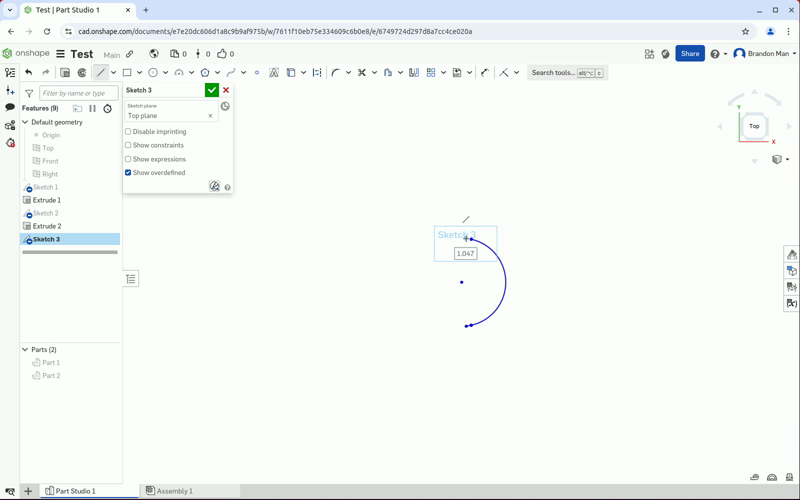
key_up(shift)
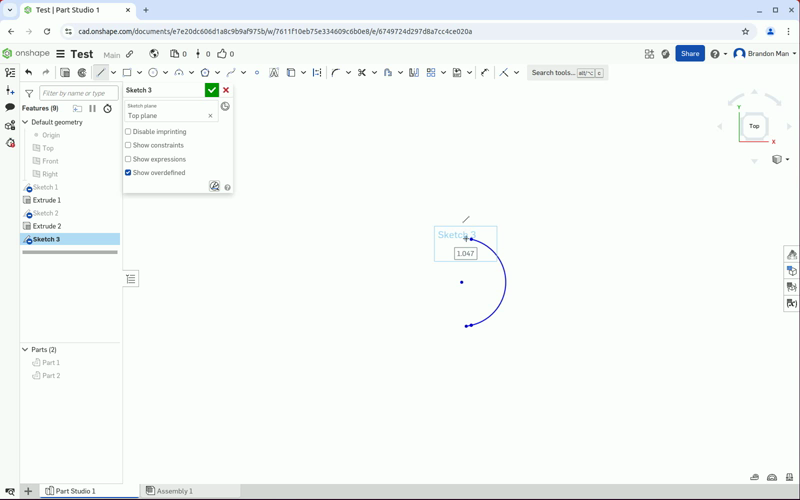
key(esc)
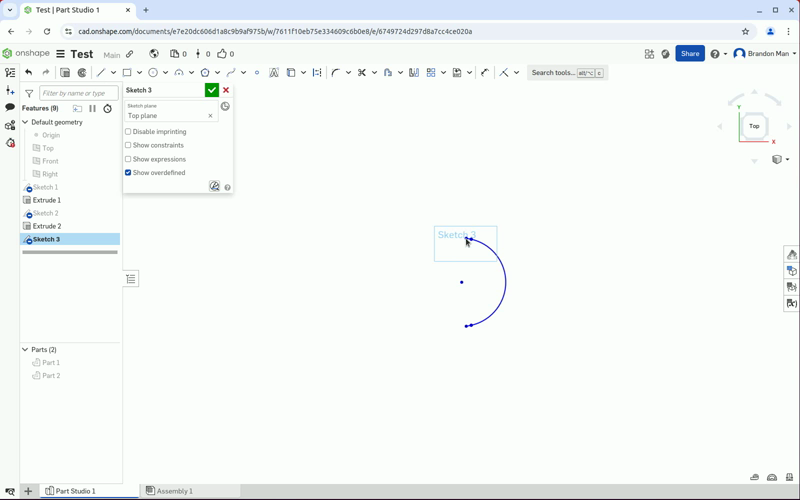
key(a)
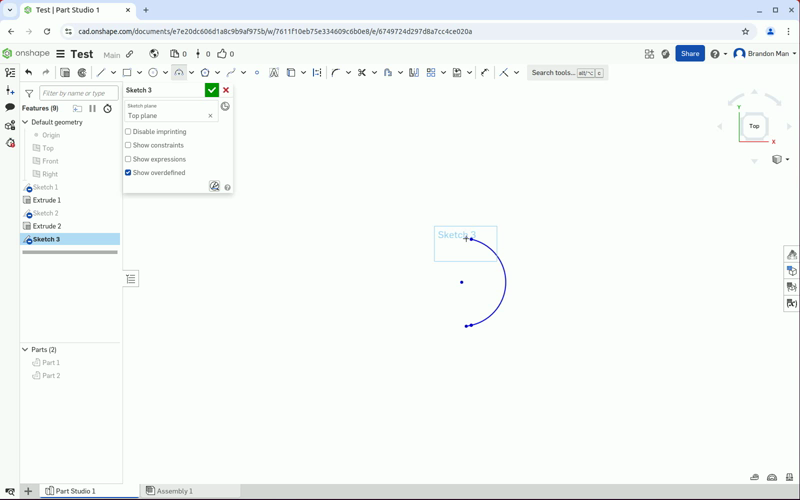
mouse_move(466, 238)
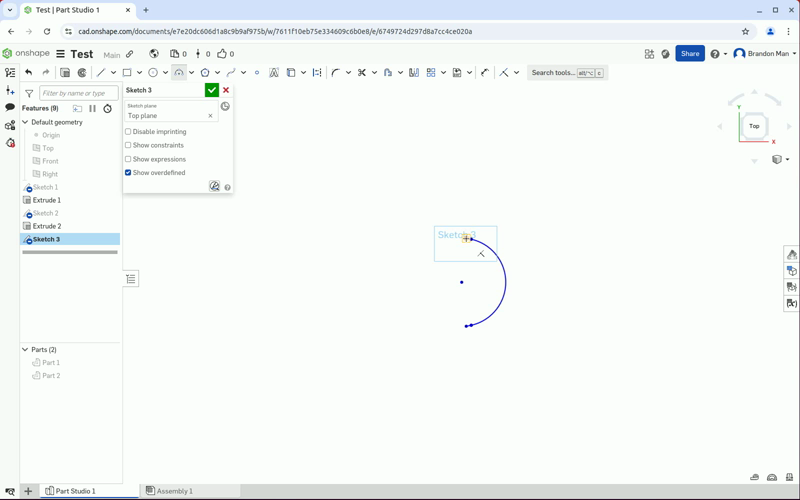
click(466, 238)
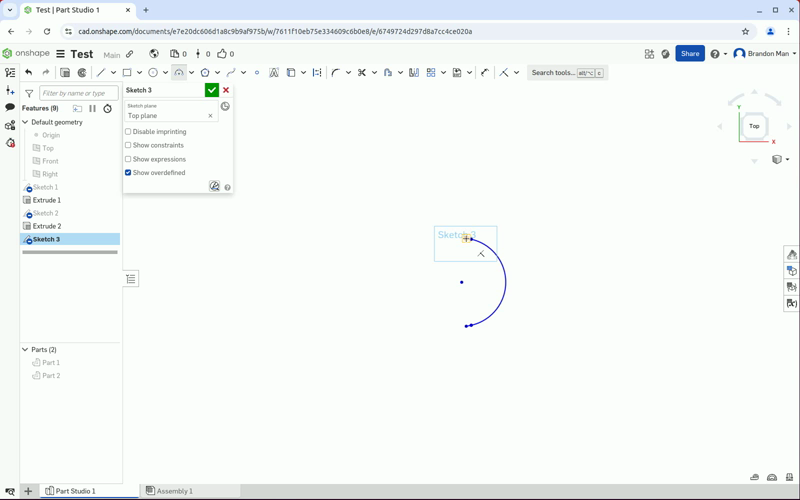
mouse_move(466, 326)
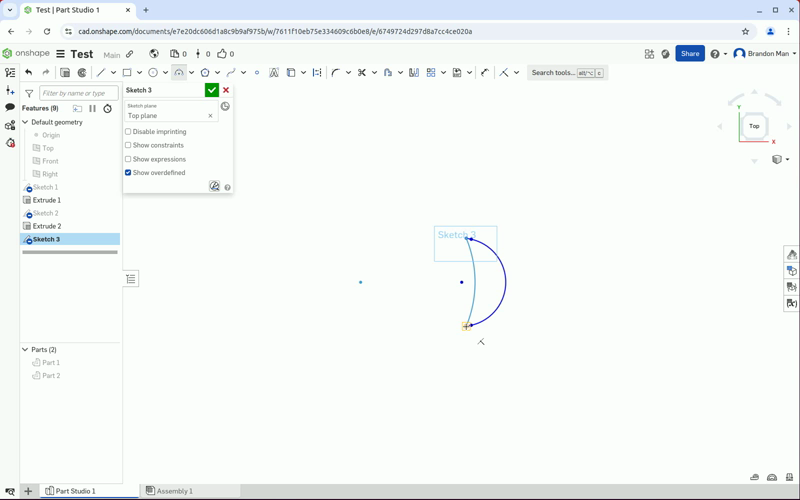
click(466, 326)
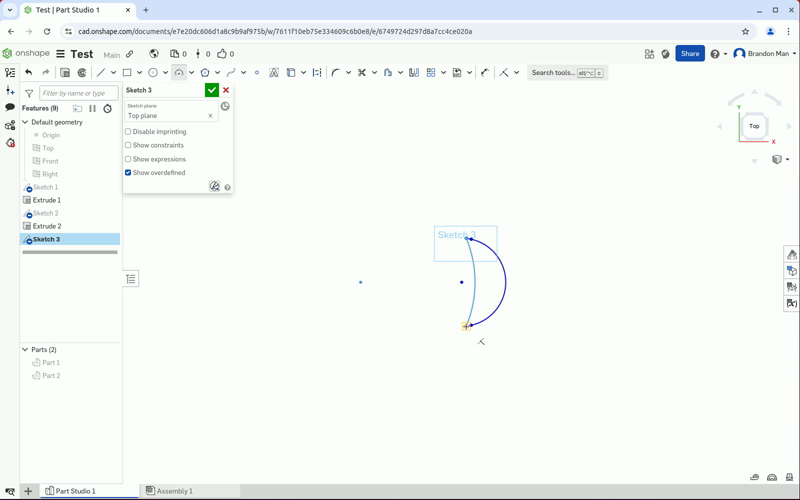
key_down(shift)
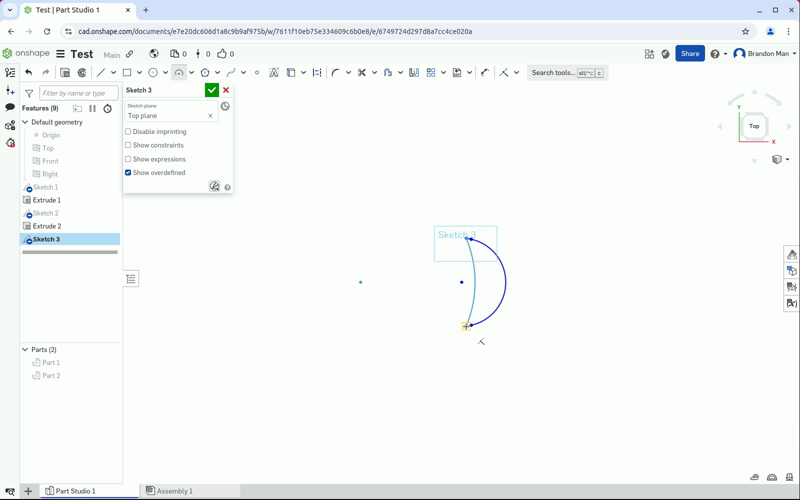
mouse_move(416, 282)
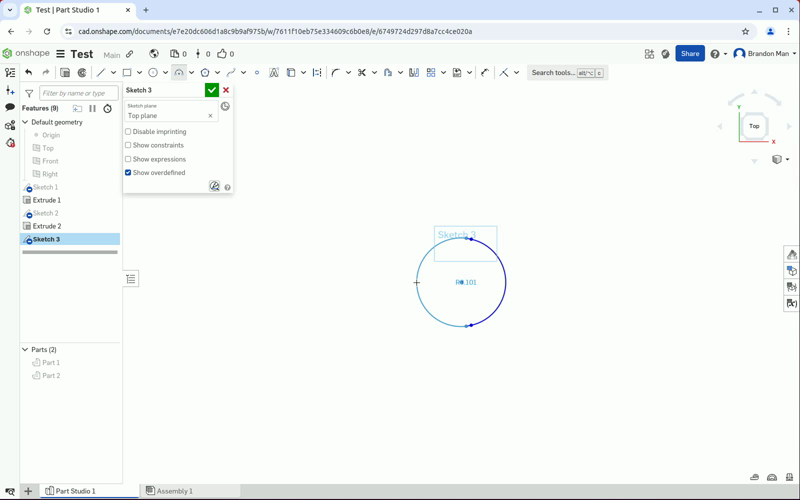
click(416, 282)
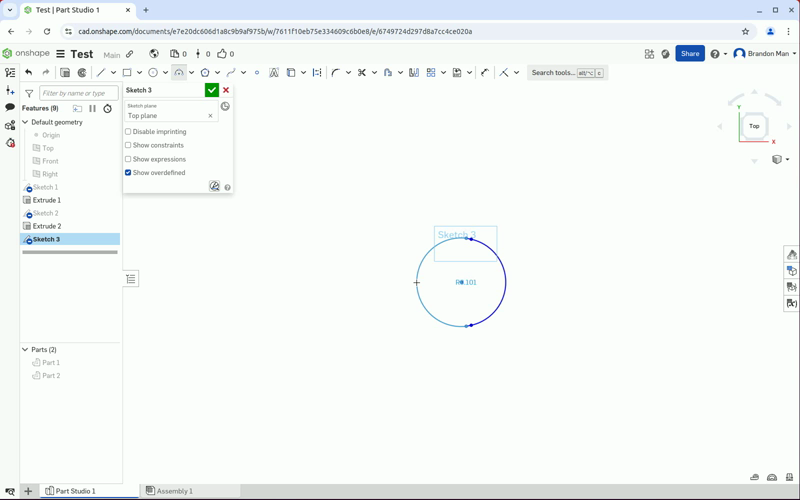
key_up(shift)
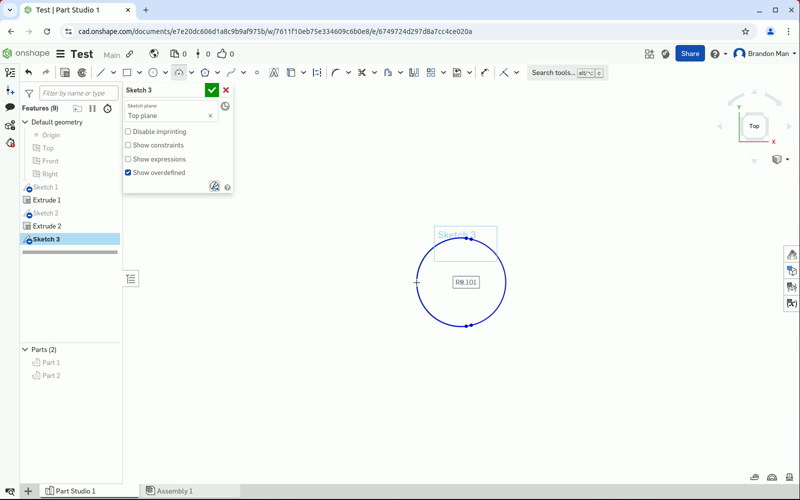
key(esc)
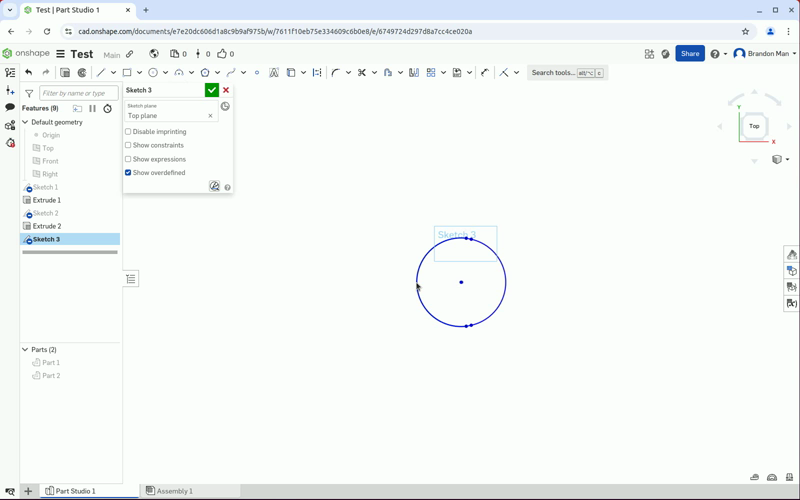
key(c)
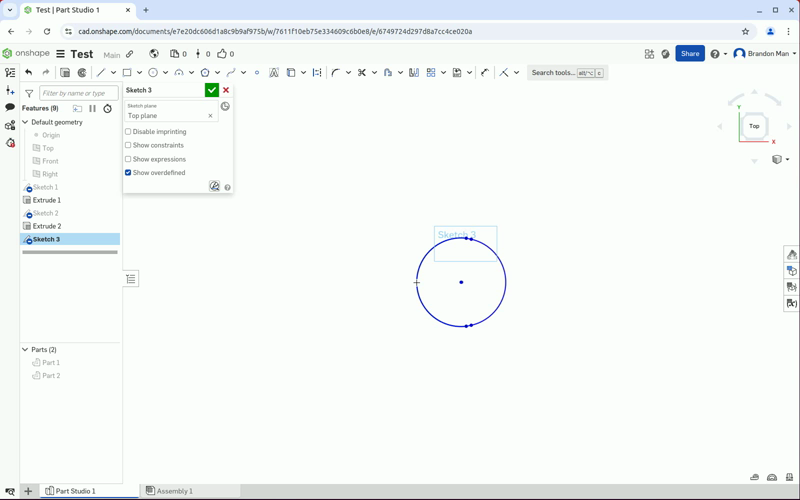
key_down(shift)
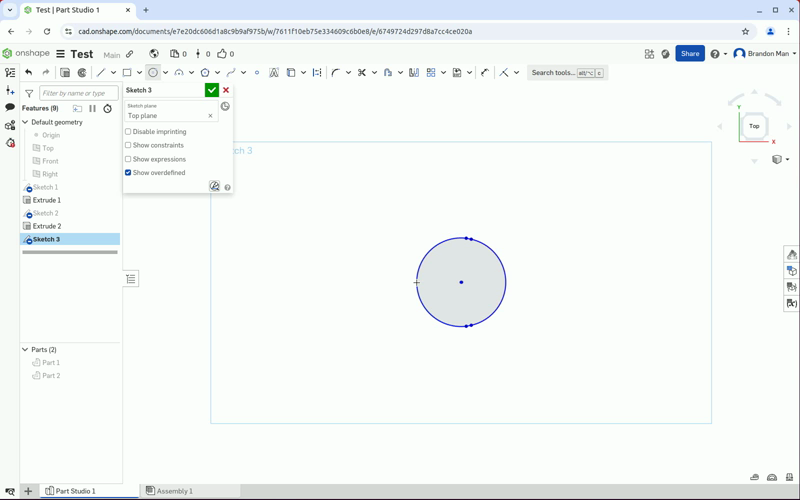
mouse_move(461, 282)
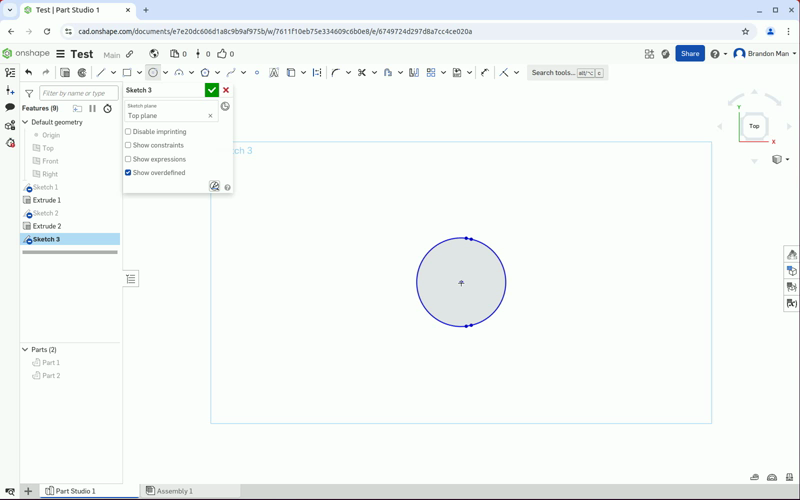
click(461, 282)
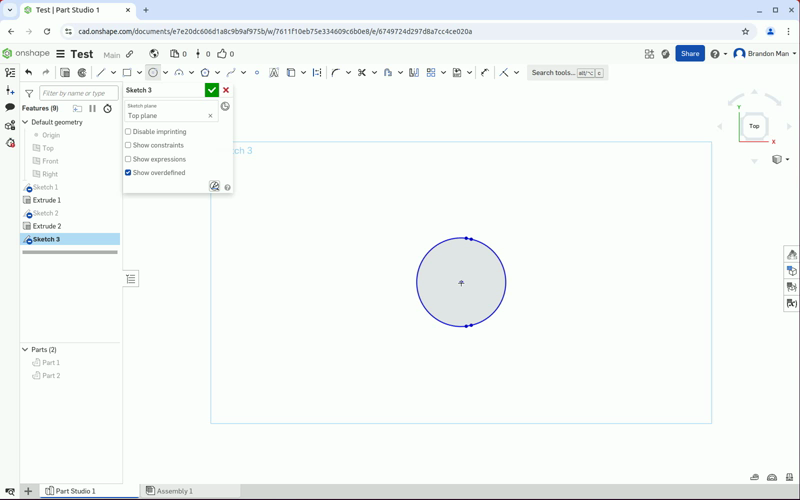
key_up(shift)
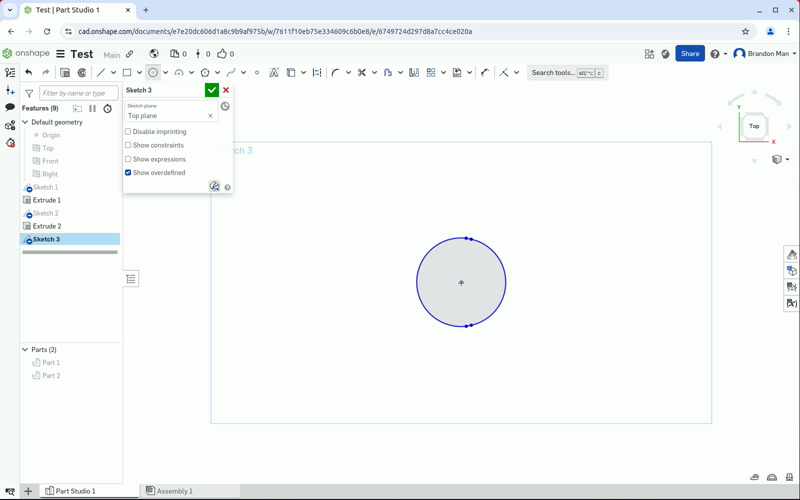
mouse_move(485, 282)
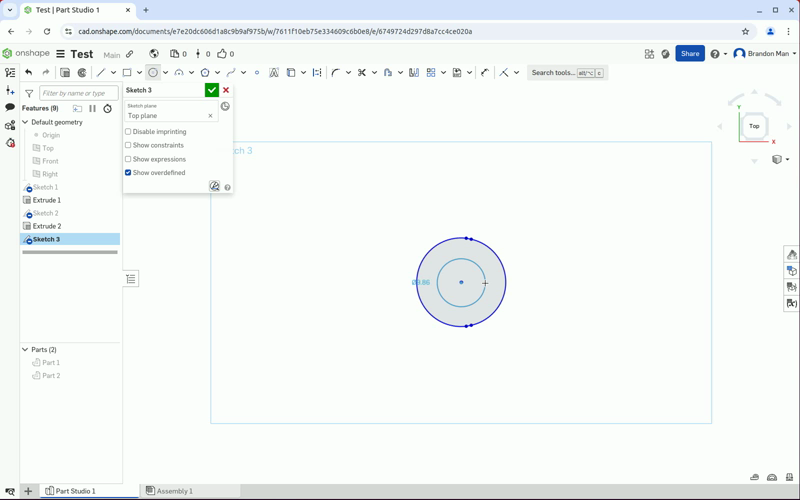
click(485, 282)
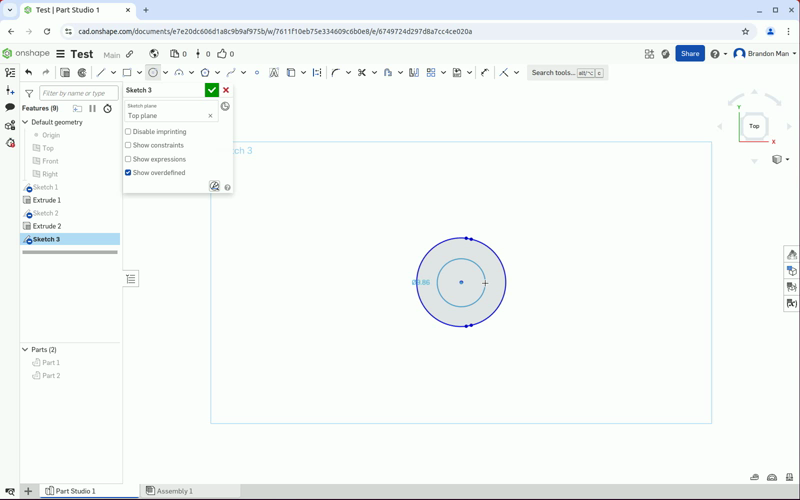
key(esc)
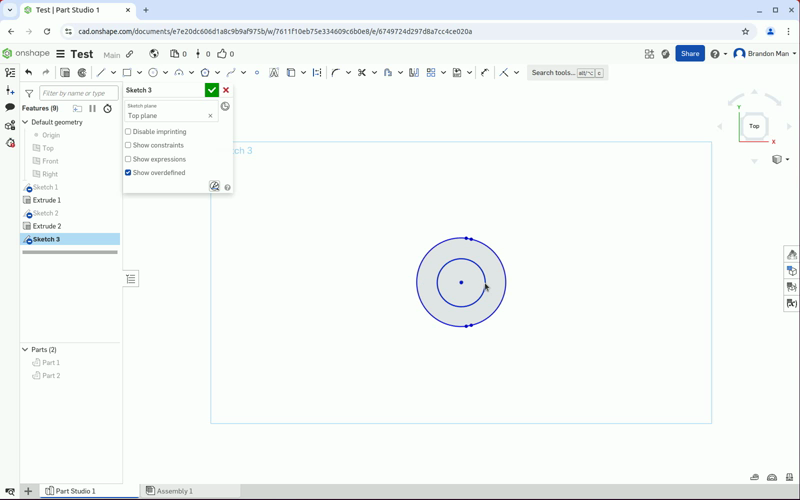
mouse_move(488, 301)
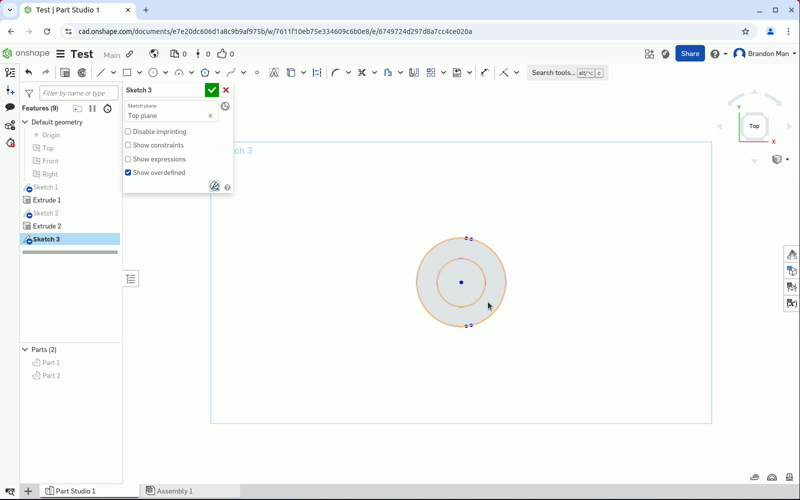
click(488, 301)
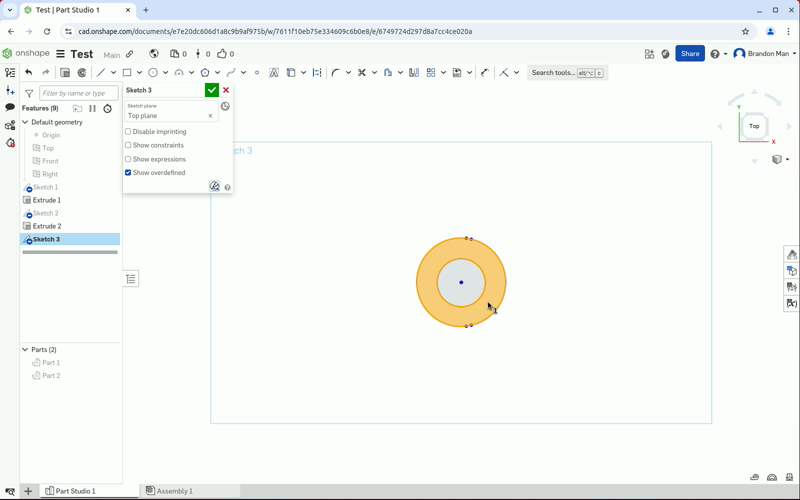
mouse_move(73, 352)
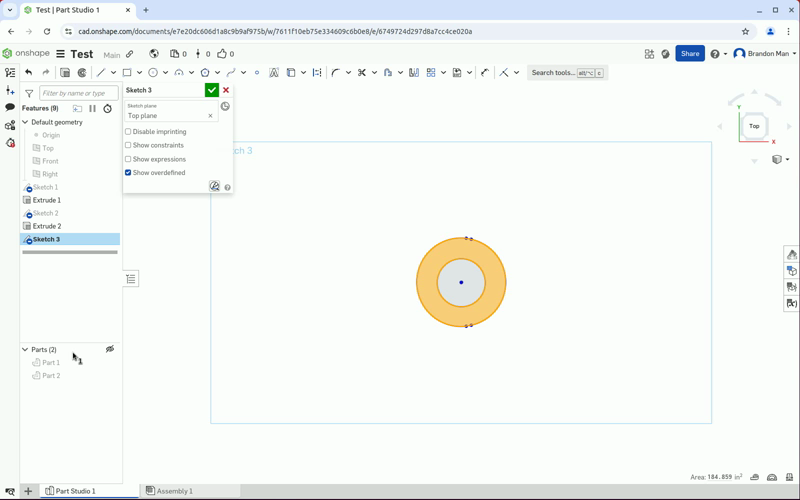
key(shift+y)
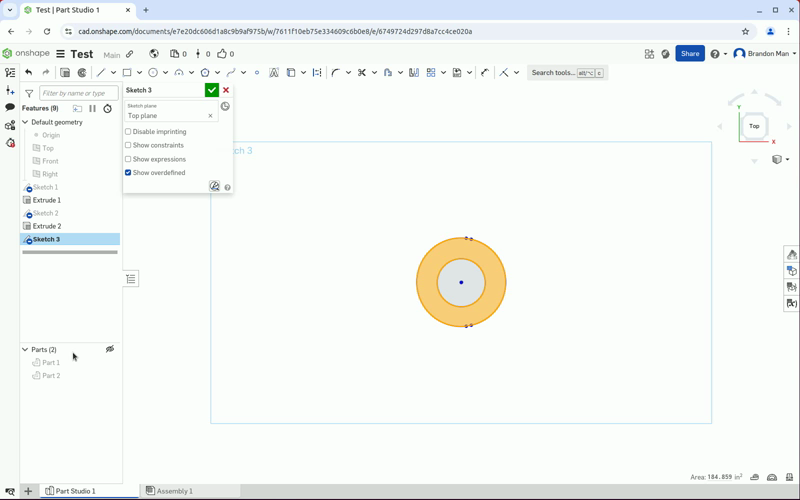
key(shift+e)
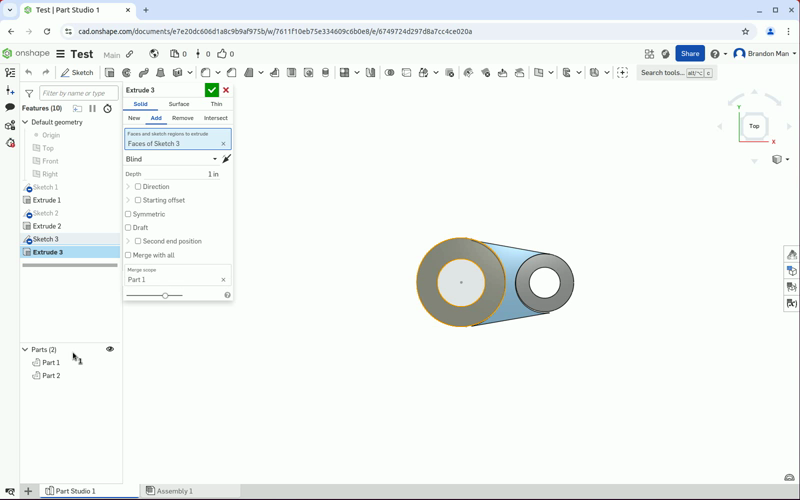
mouse_move(143, 106)
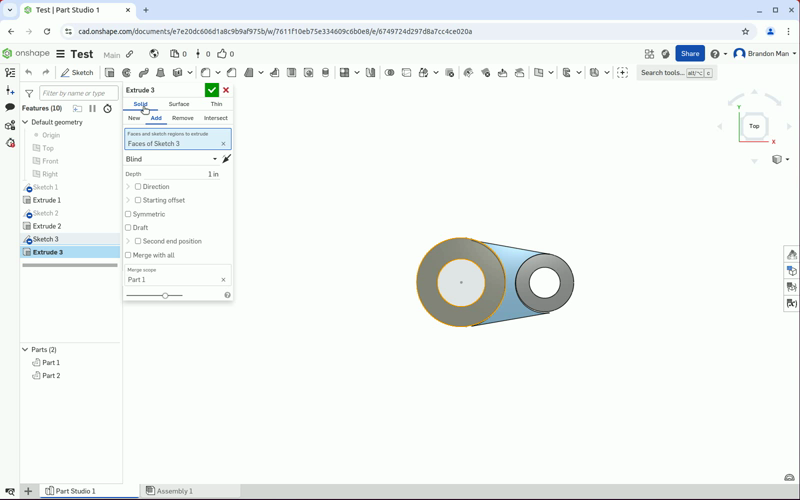
click(143, 106)
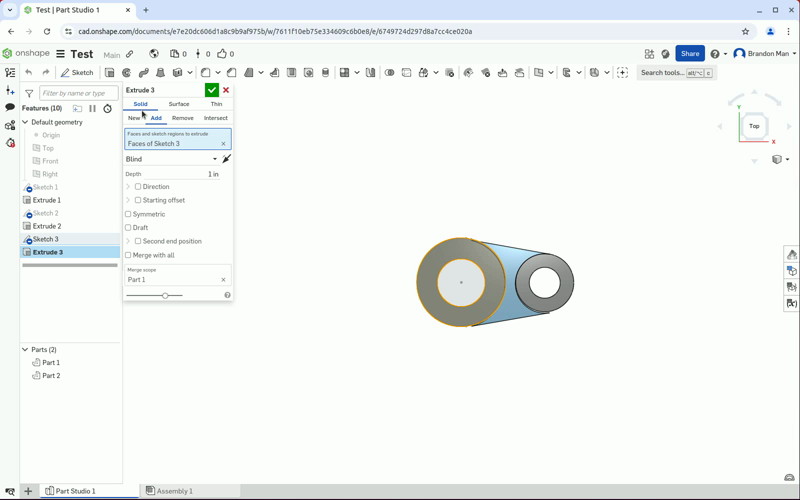
mouse_move(137, 120)
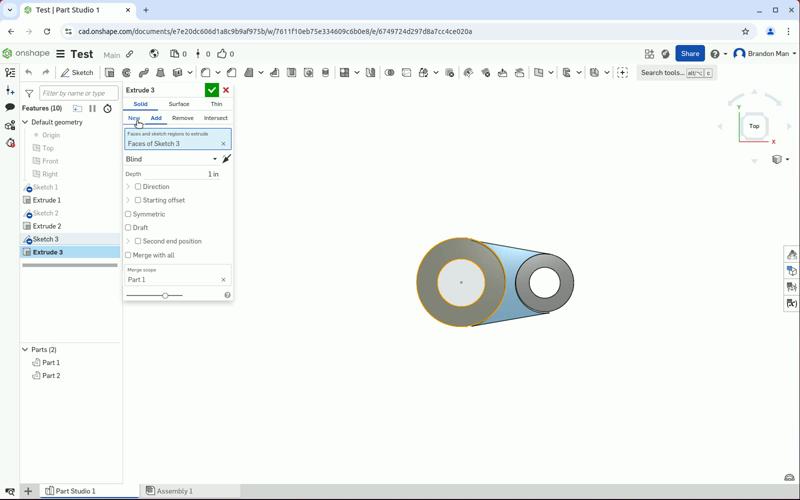
click(137, 120)
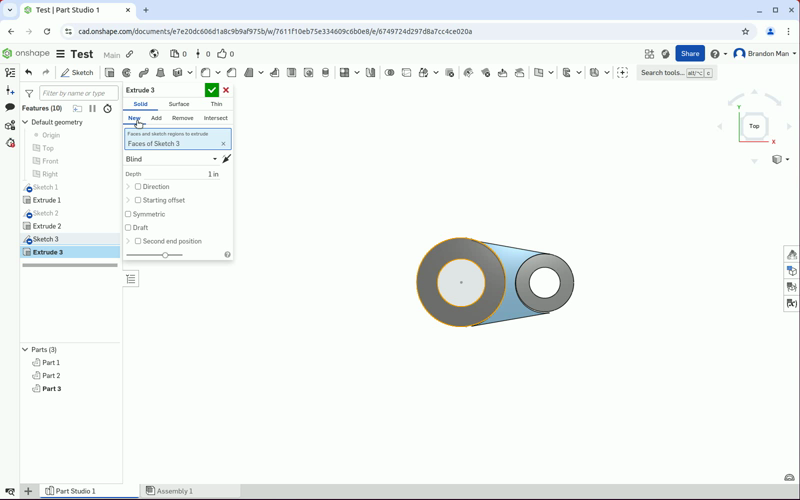
key(tab, 4)
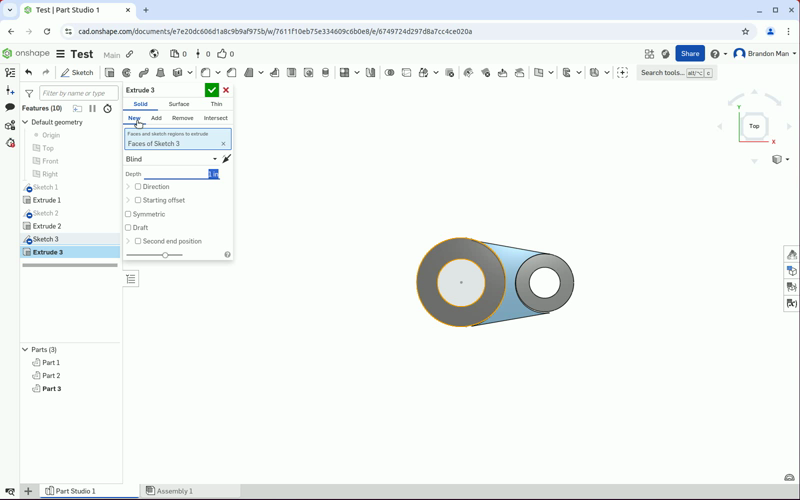
text(5.055)
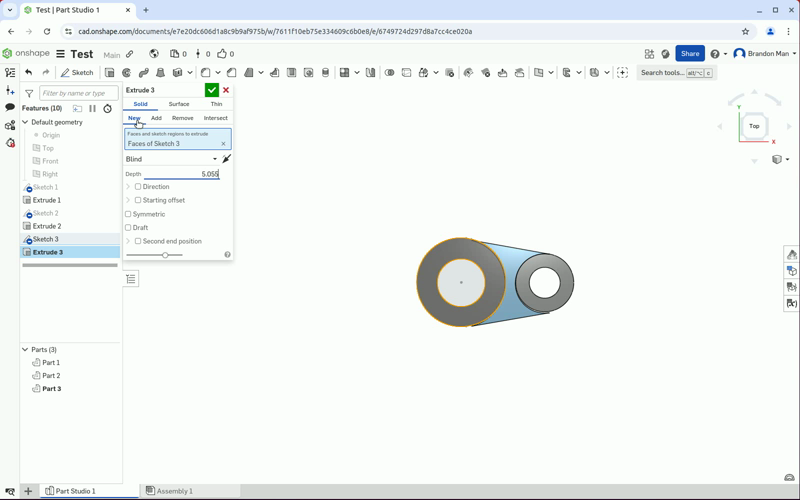
key(enter)
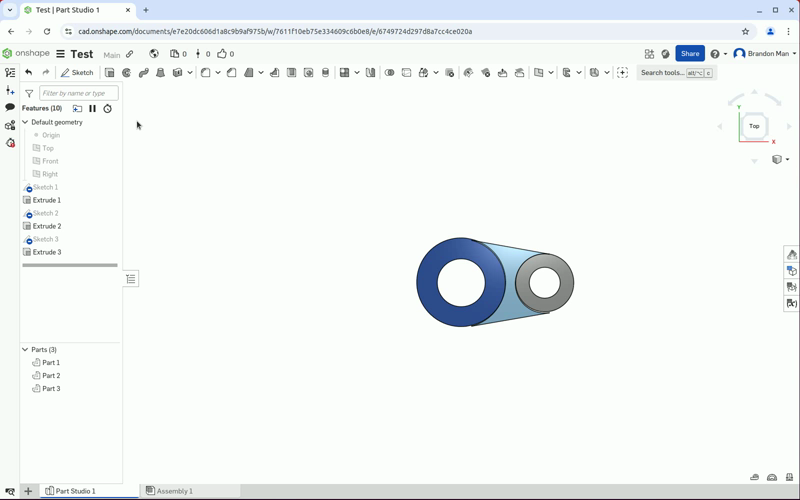
key(shift+h)
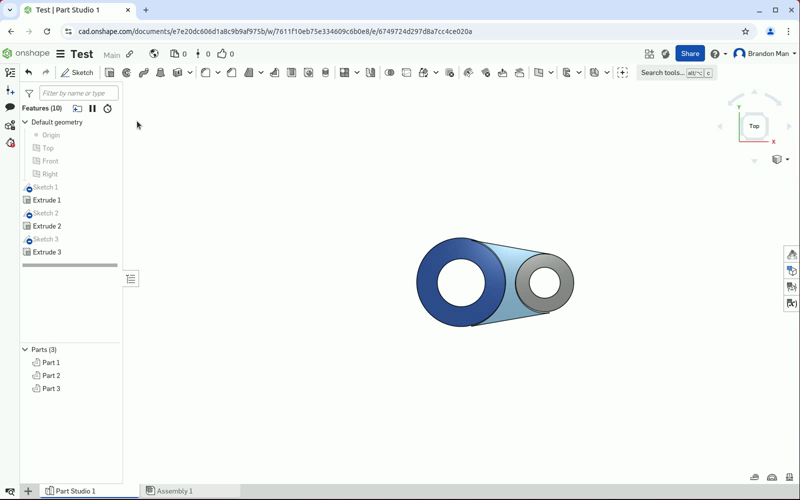
key(shift+h)
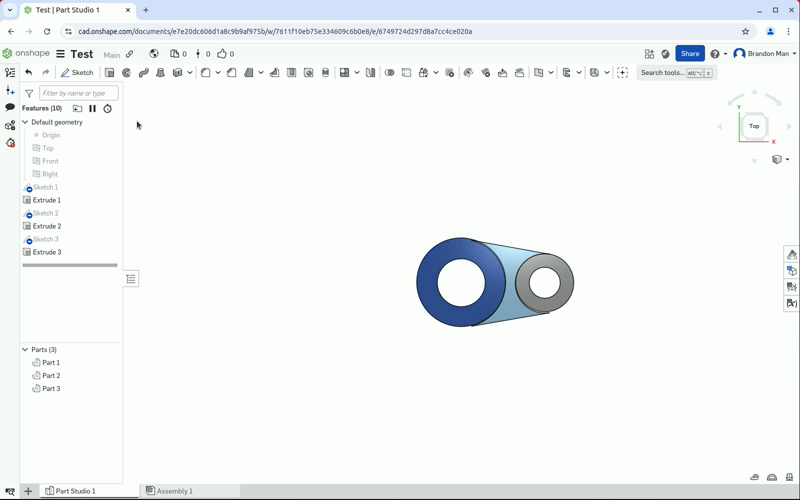
mouse_move(73, 189)
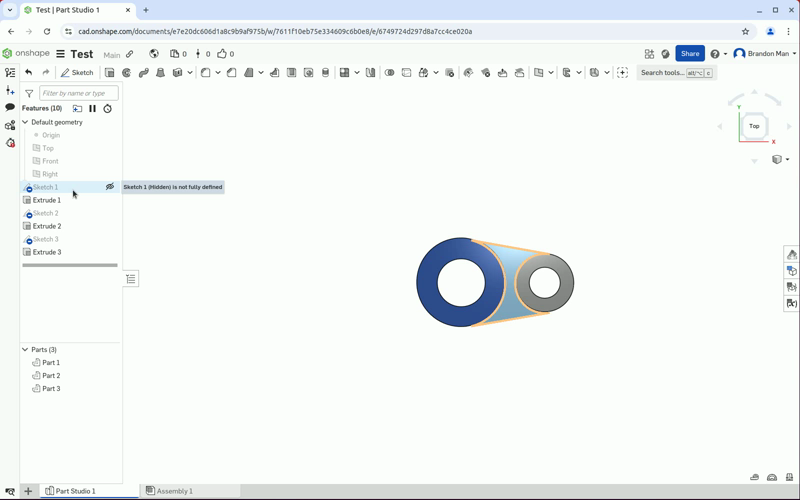
click(73, 189)
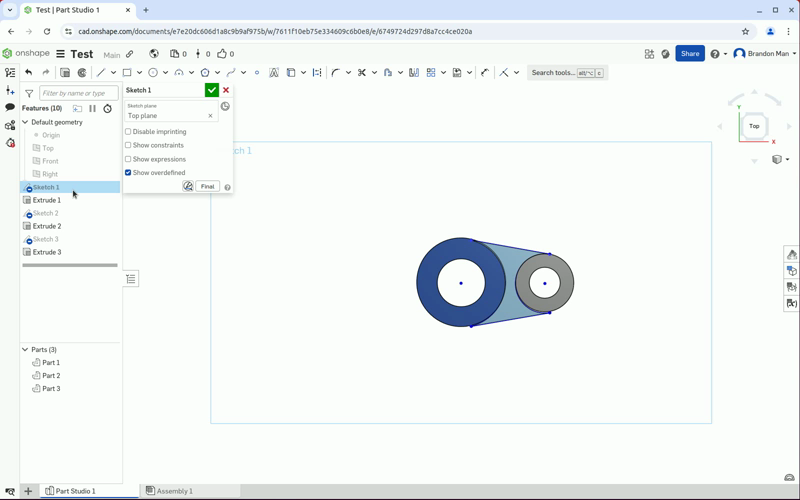
mouse_move(229, 92)
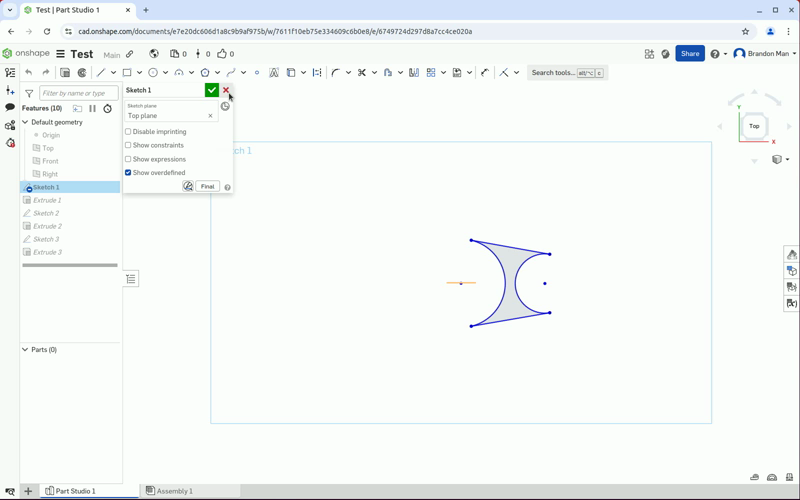
click(229, 92)
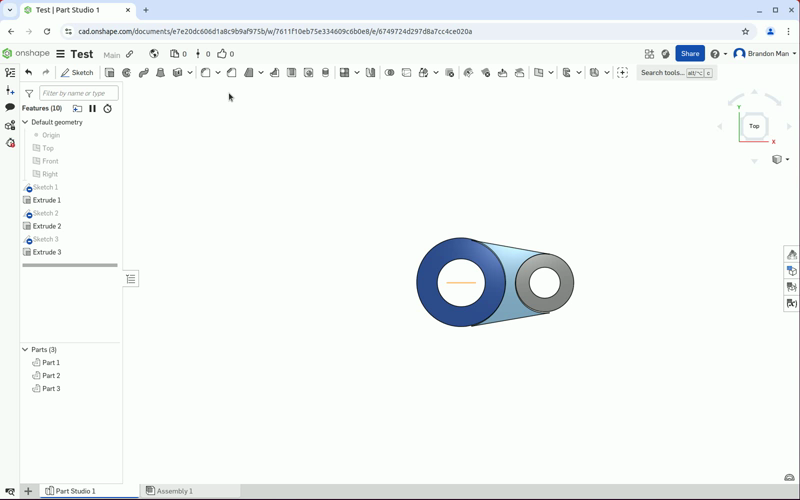
mouse_move(541, 75)
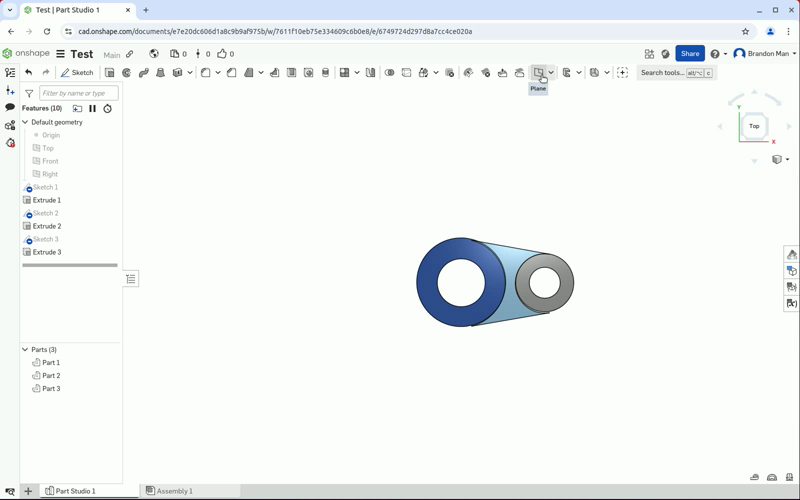
click(541, 75)
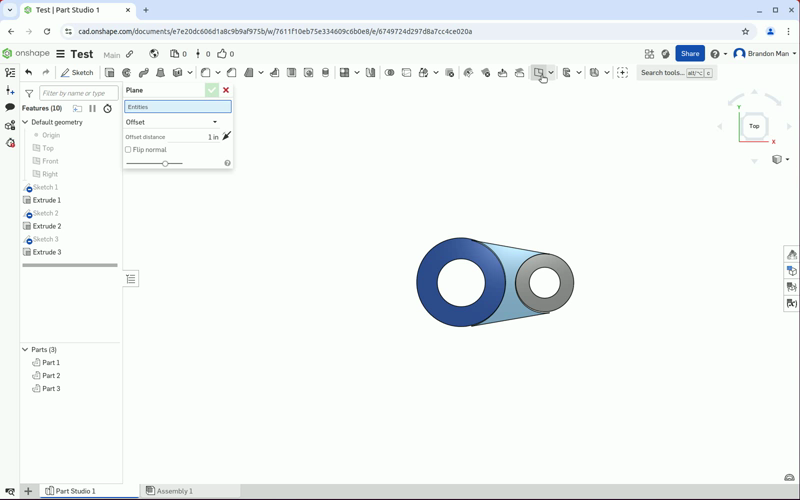
mouse_move(73, 150)
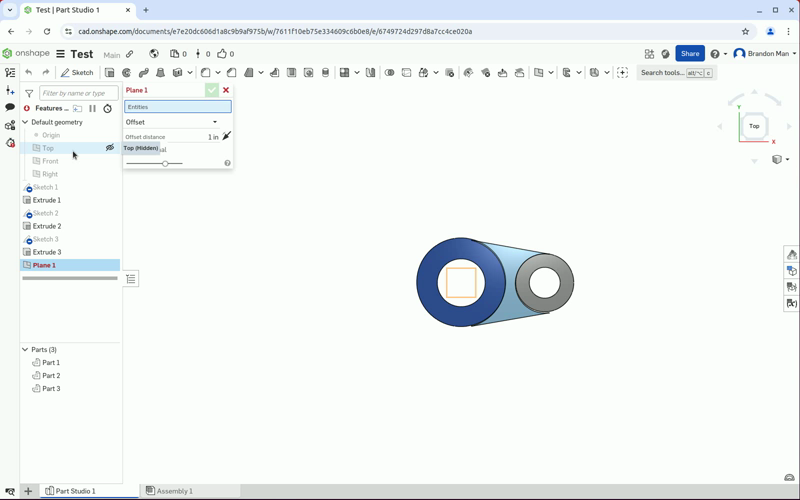
click(73, 150)
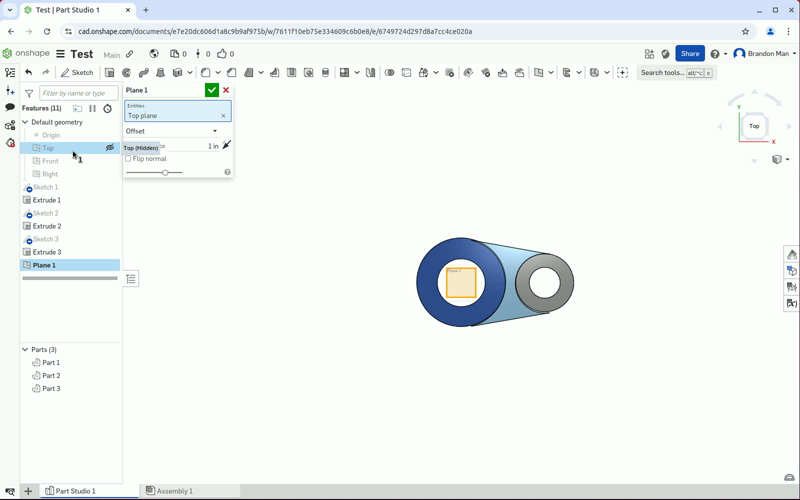
key(tab, 2)
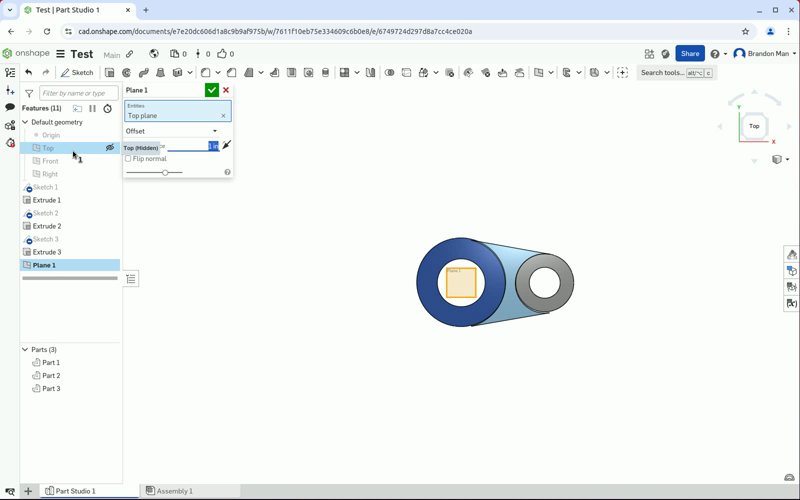
text(5.053)
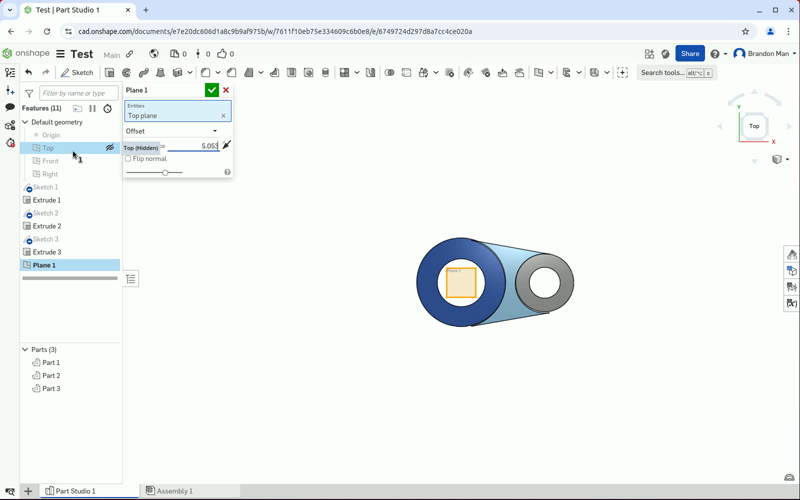
key(enter, 2)
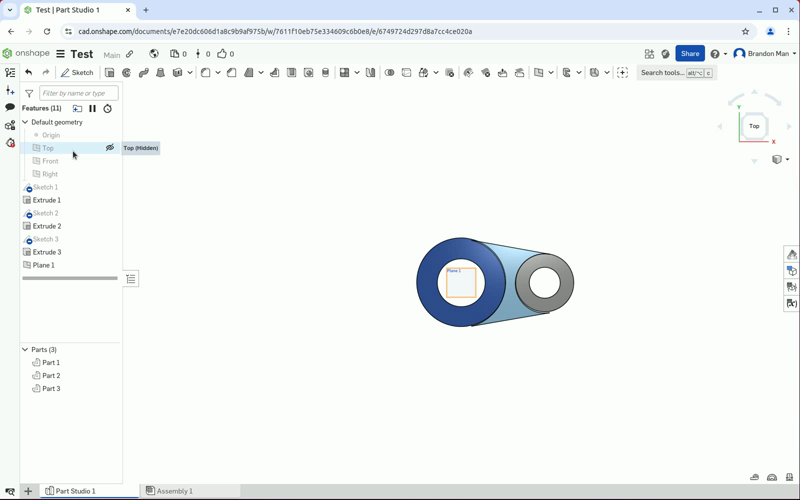
key(shift+s)
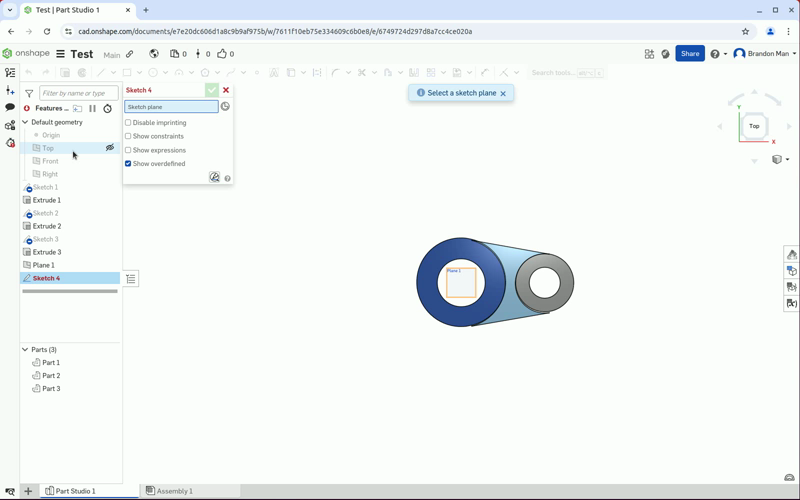
mouse_move(73, 267)
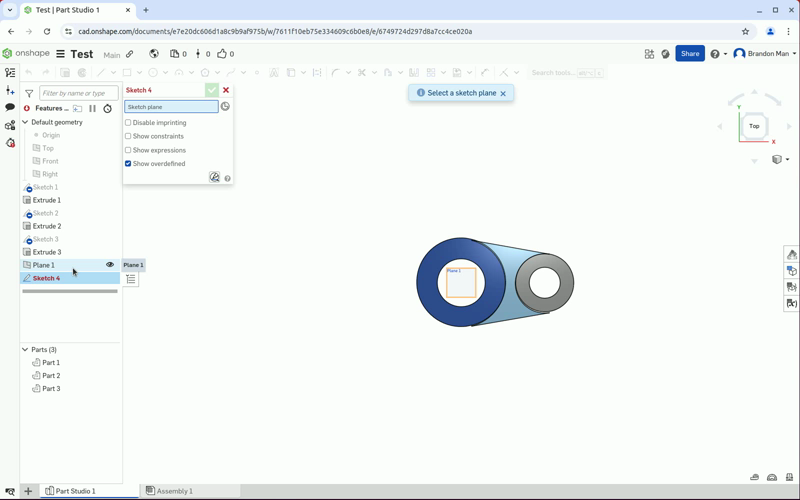
click(73, 267)
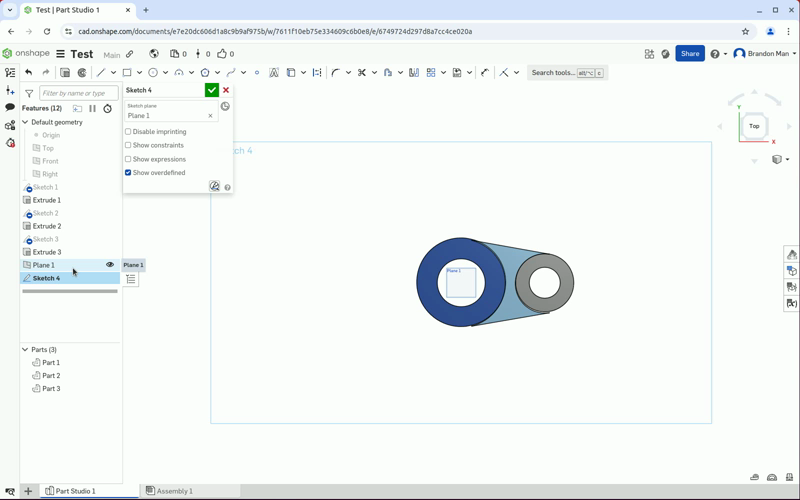
mouse_move(73, 352)
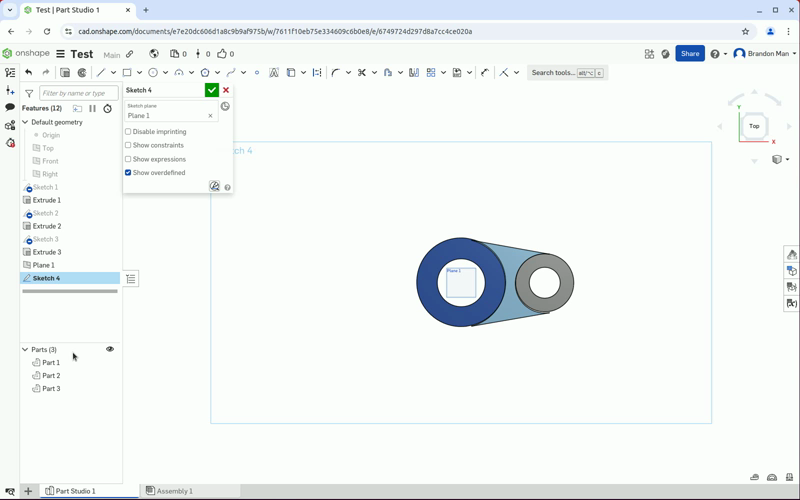
key(y)
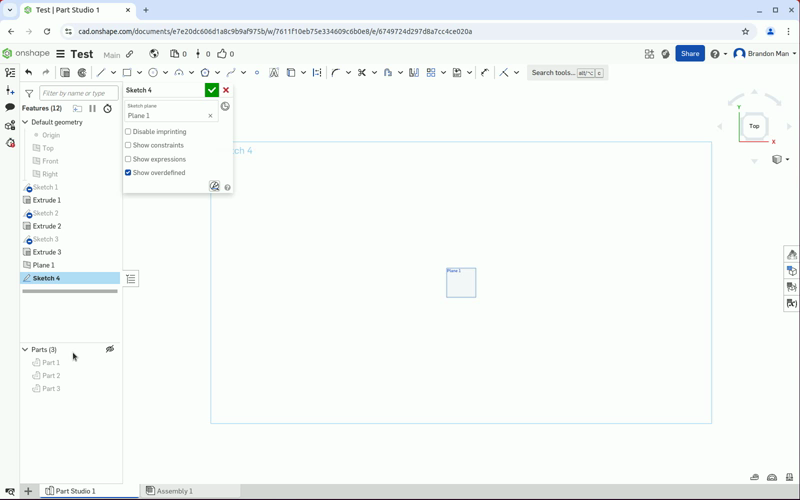
key(l)
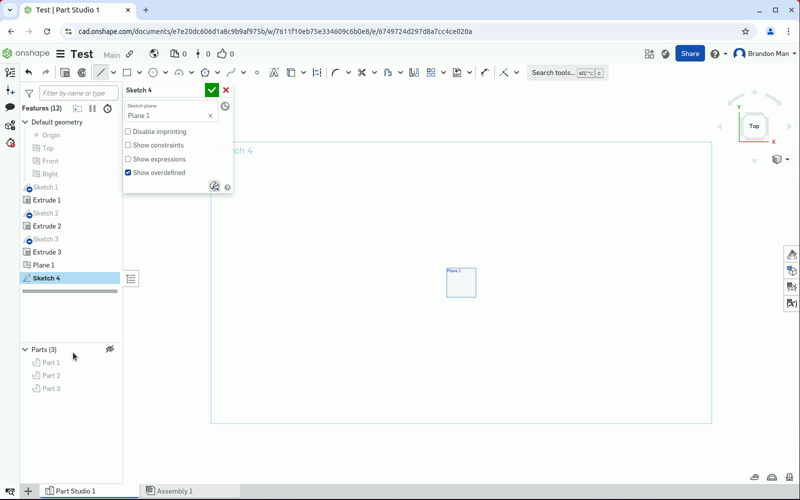
key_down(shift)
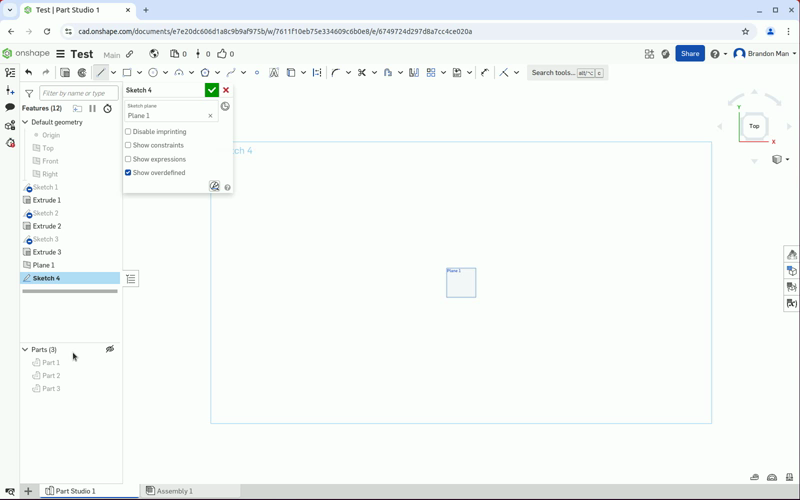
mouse_move(466, 326)
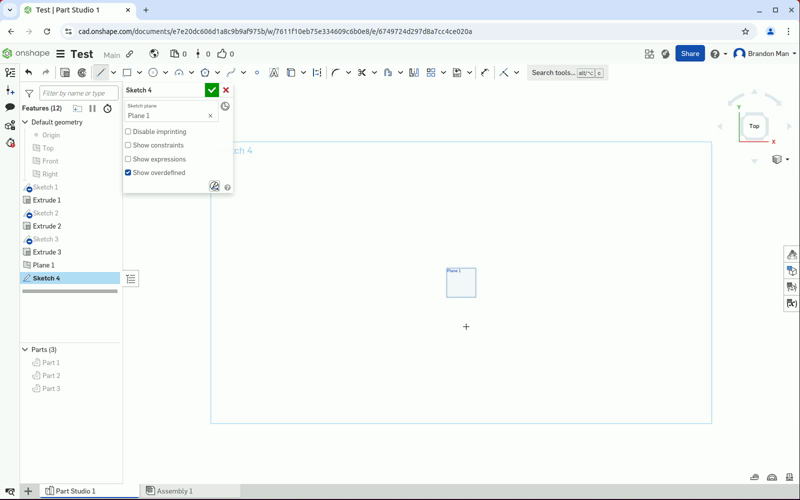
click(466, 326)
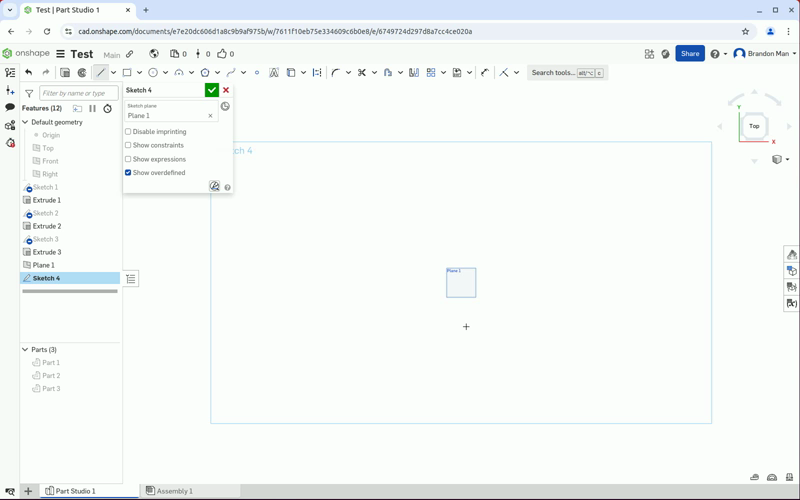
key_up(shift)
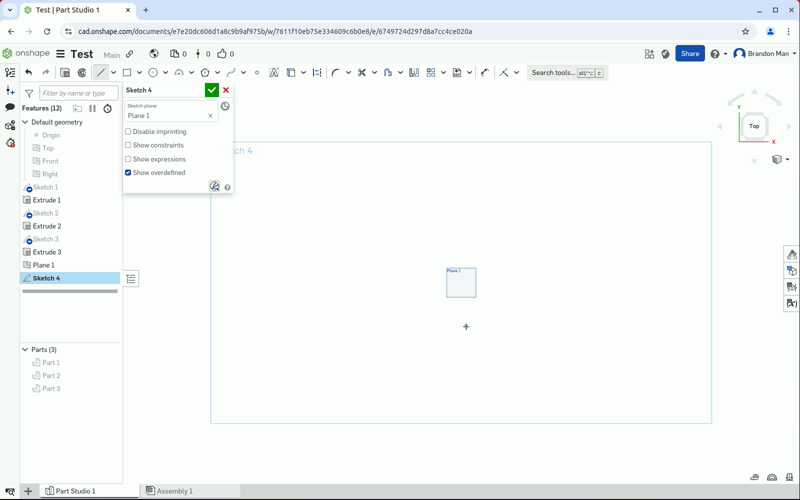
key_down(shift)
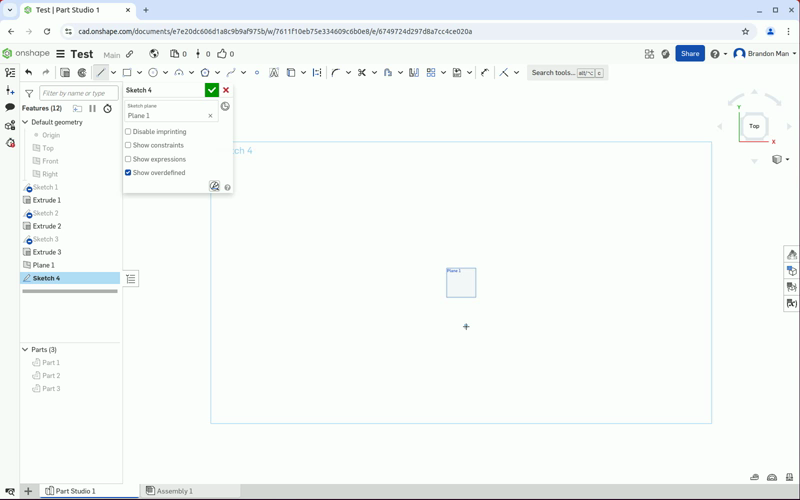
mouse_move(496, 326)
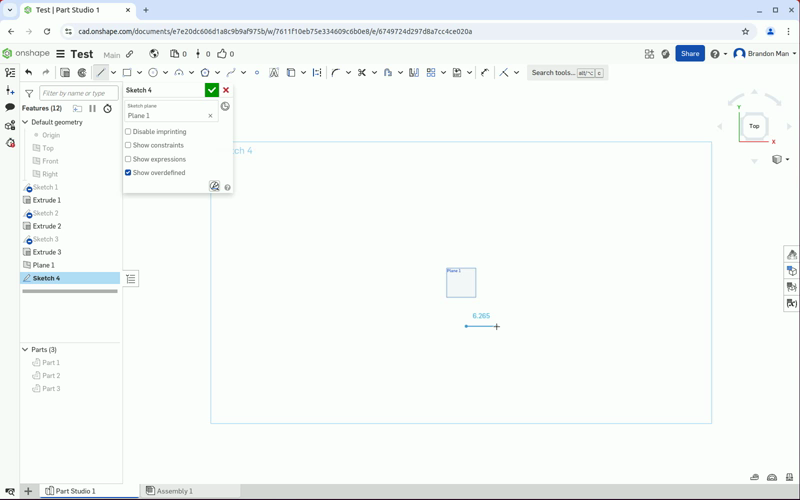
mouse_move(471, 325)
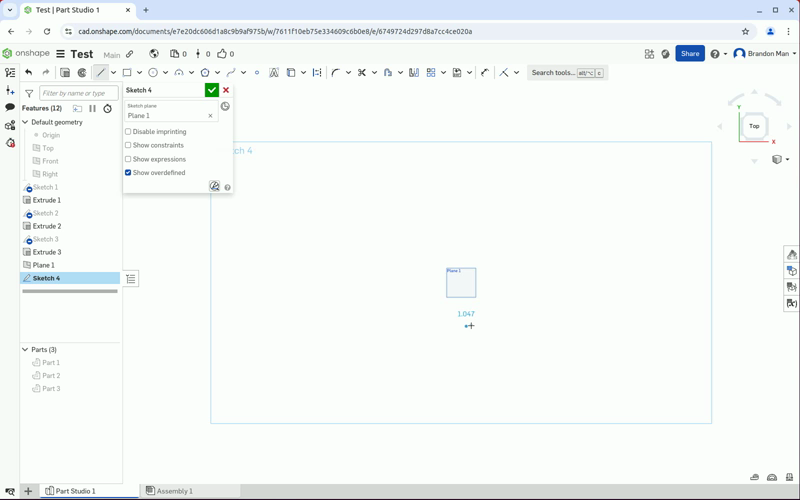
scroll(6)
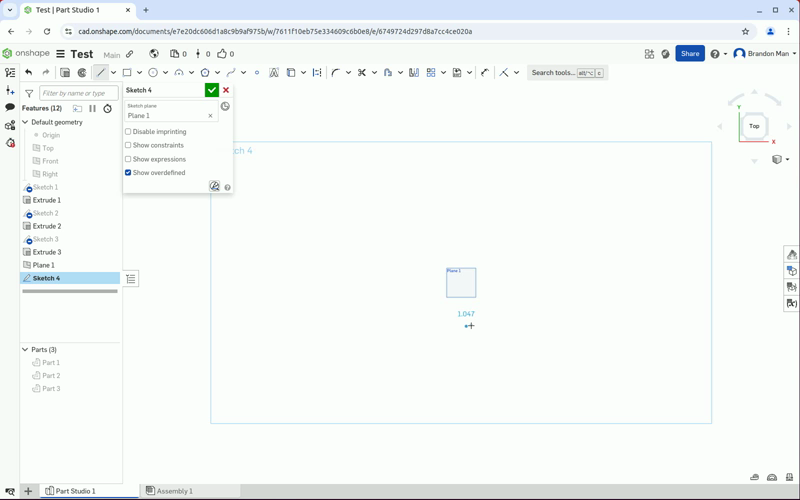
scroll(6)
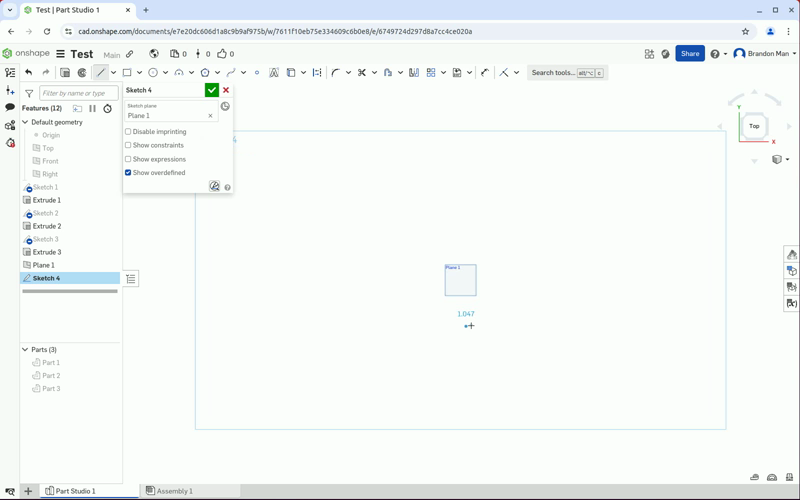
scroll(6)
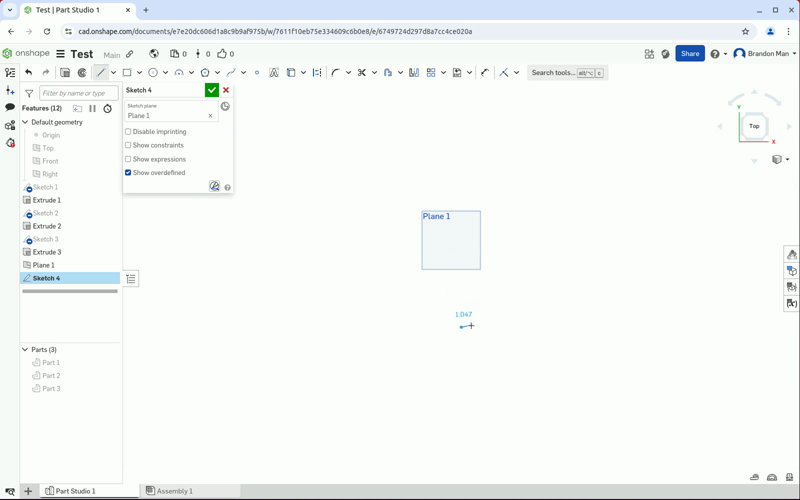
scroll(6)
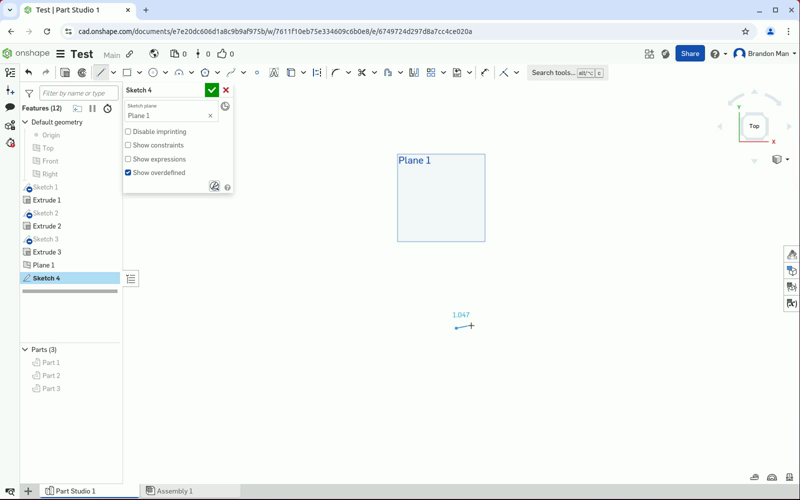
scroll(6)
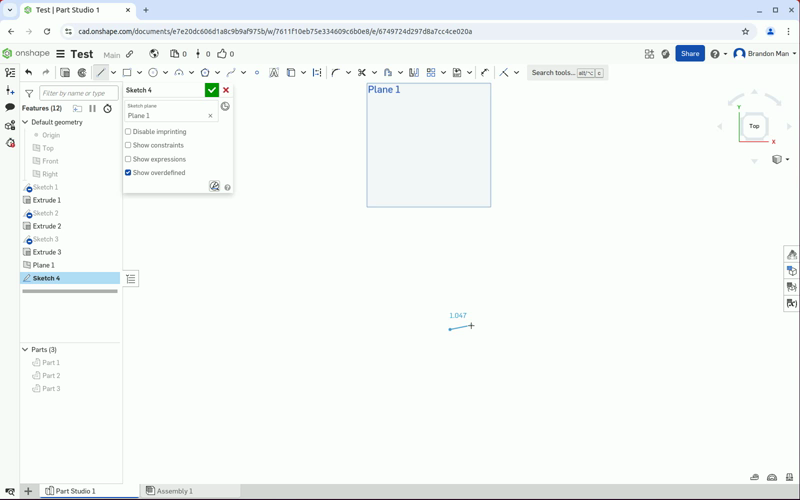
scroll(6)
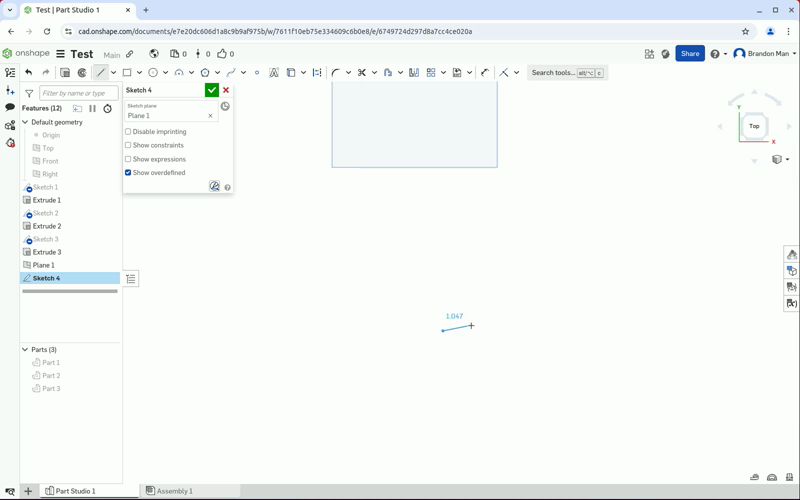
scroll(6)
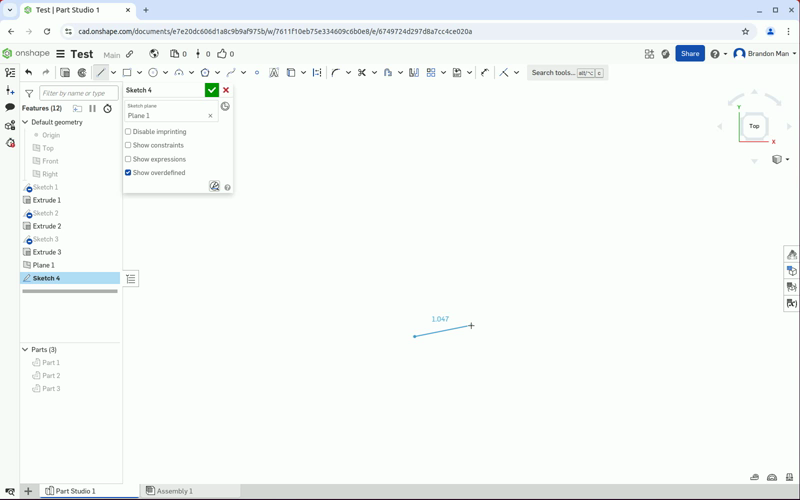
click(471, 325)
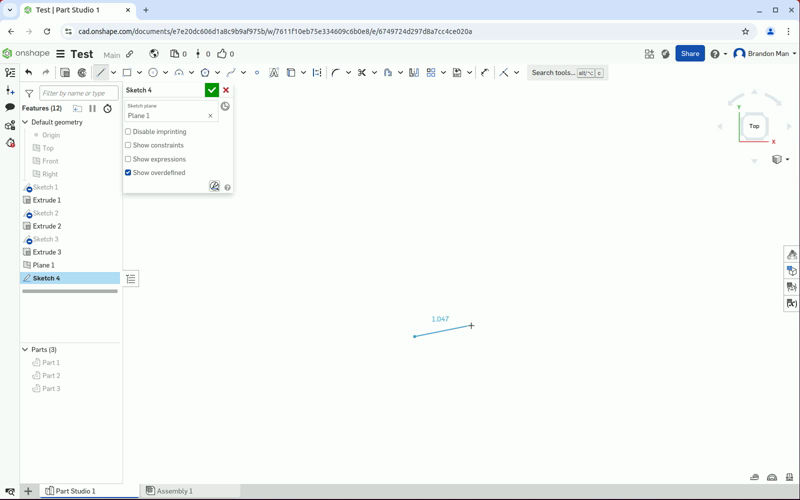
scroll(-6)
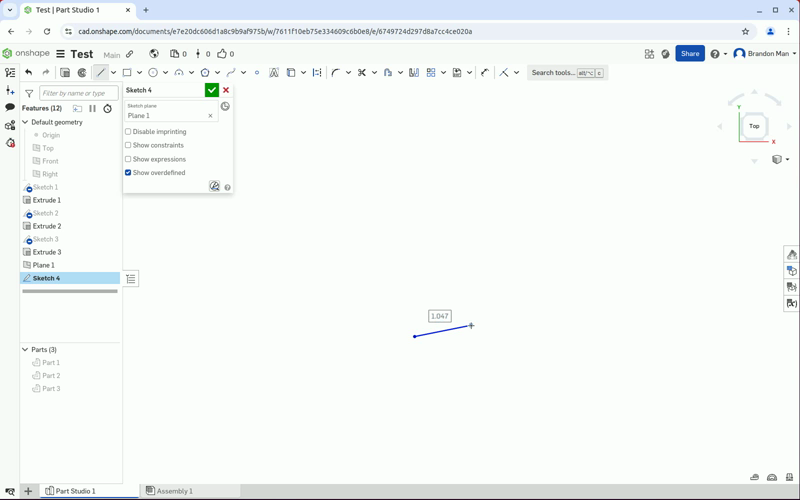
scroll(-6)
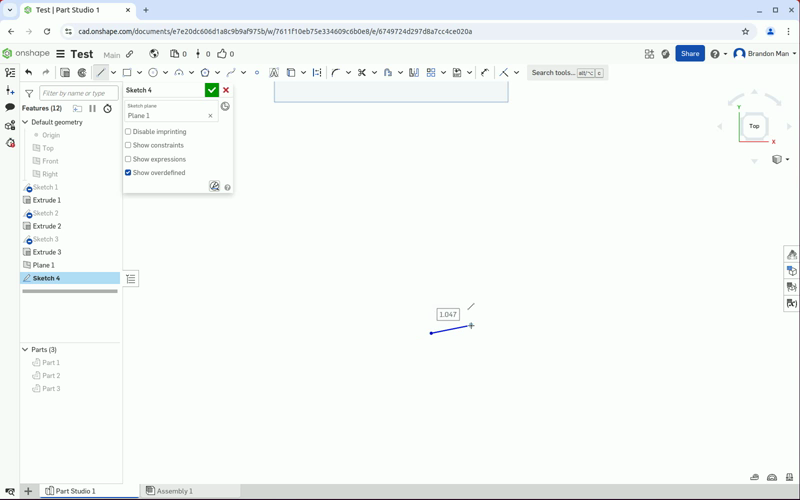
scroll(-6)
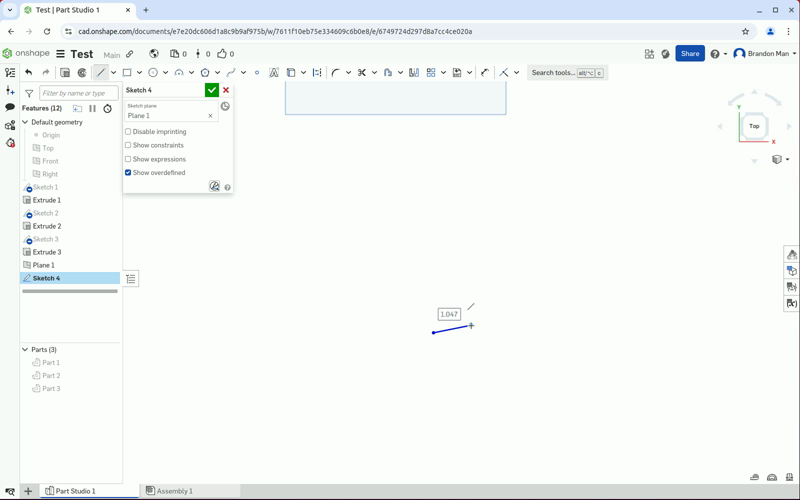
scroll(-6)
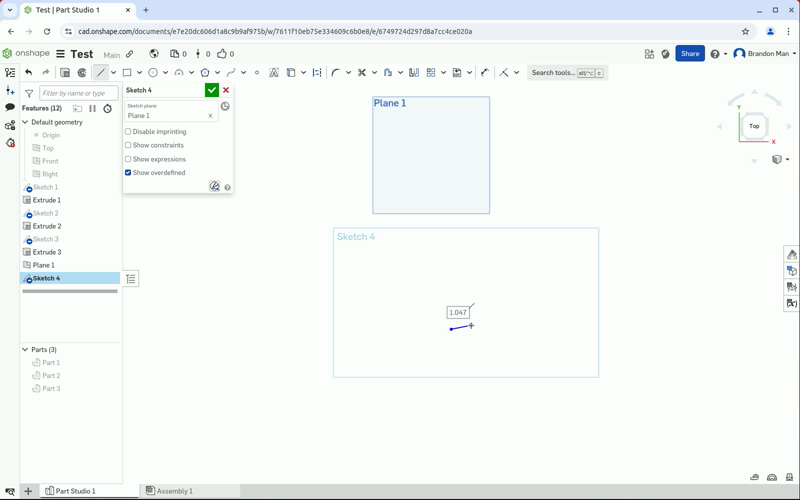
scroll(-6)
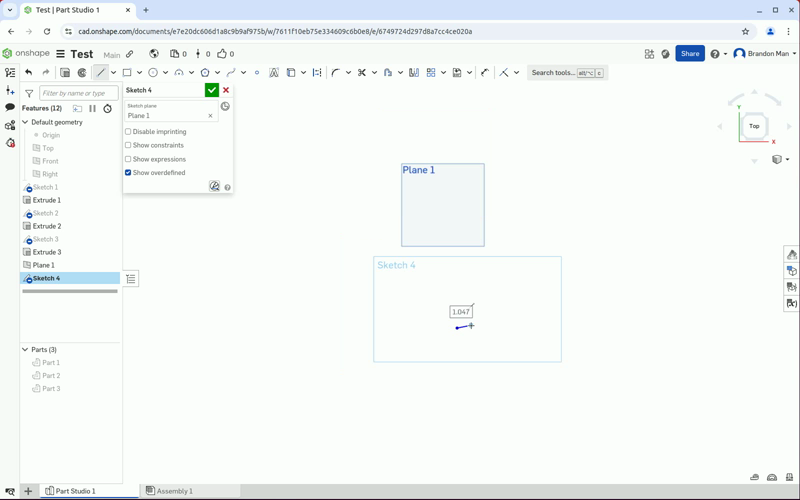
scroll(-6)
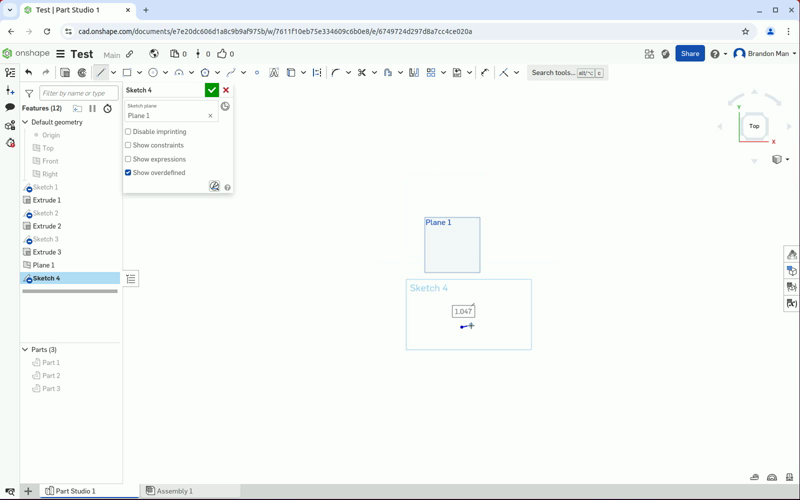
scroll(-6)
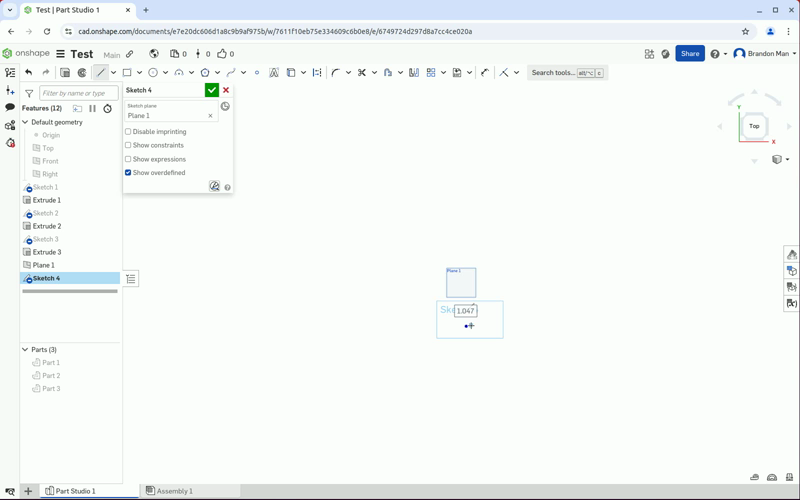
key_up(shift)
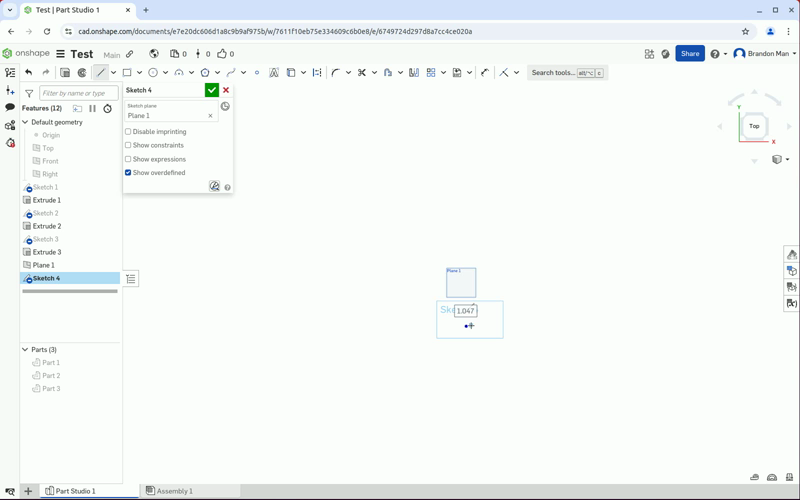
key(esc)
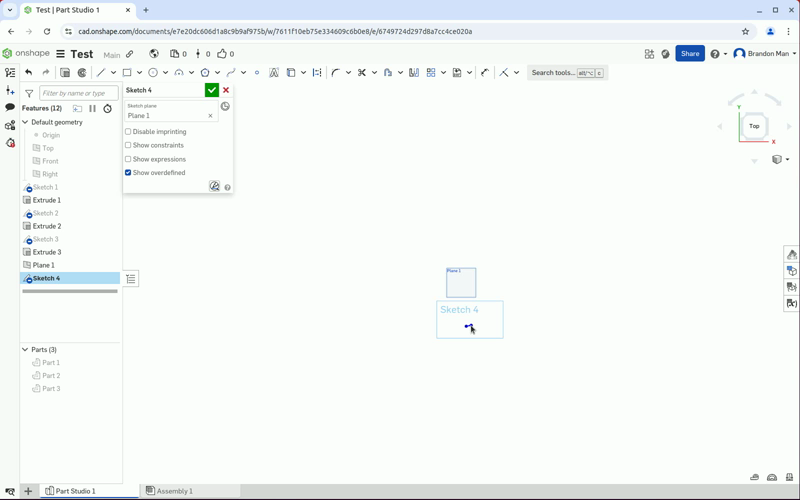
key(a)
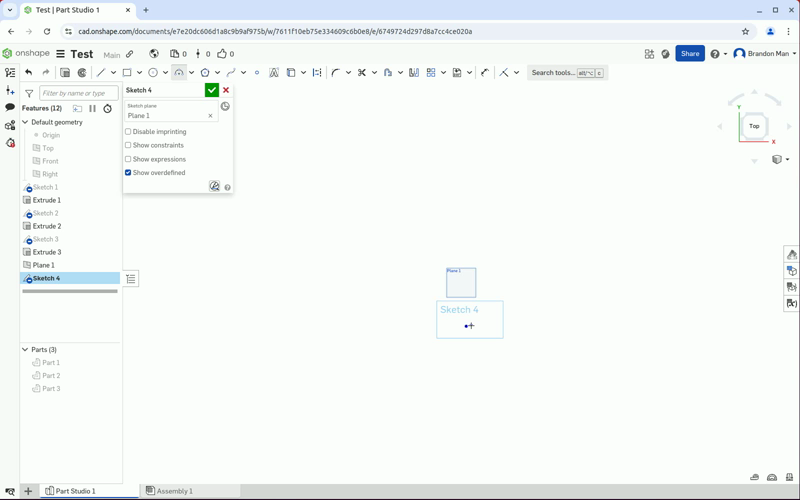
mouse_move(471, 325)
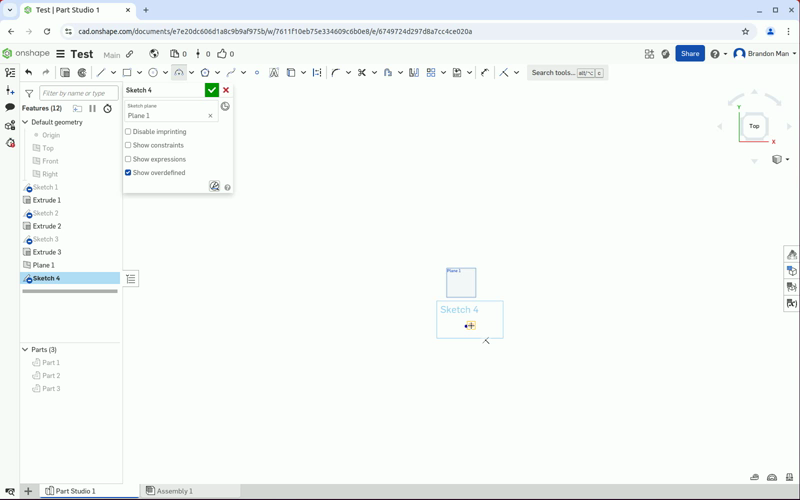
click(471, 325)
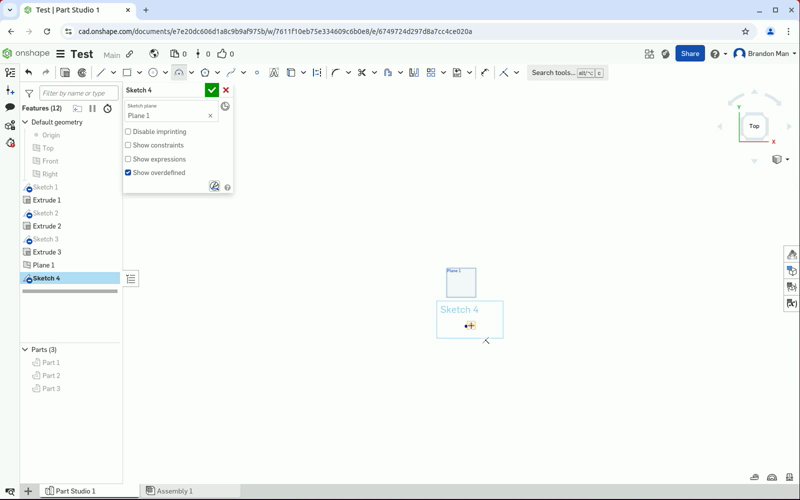
key_down(shift)
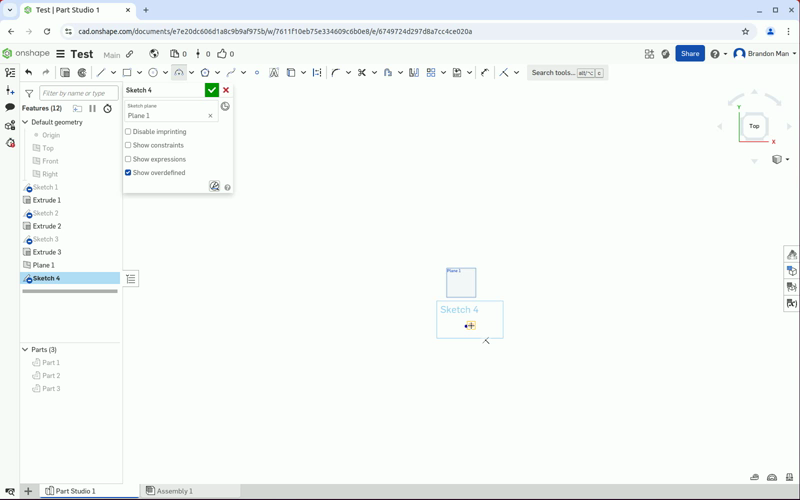
mouse_move(471, 239)
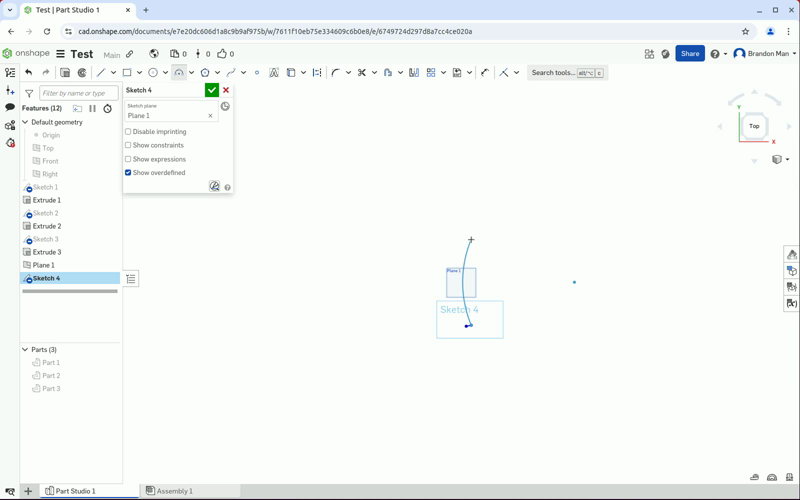
click(471, 239)
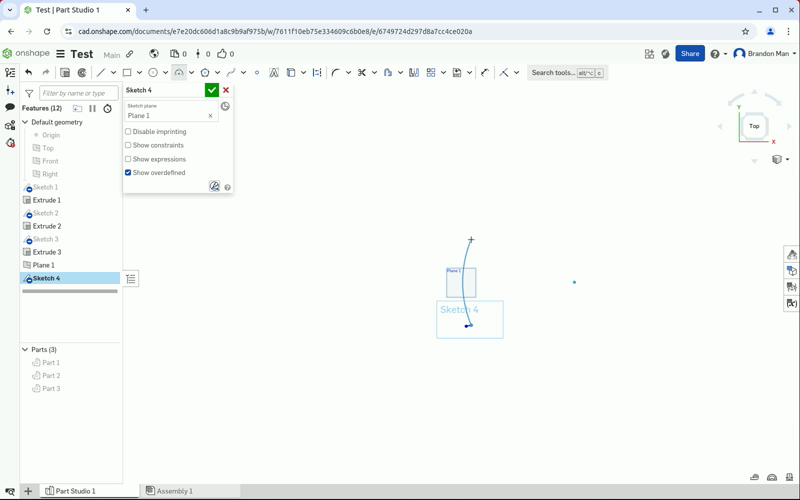
mouse_move(505, 282)
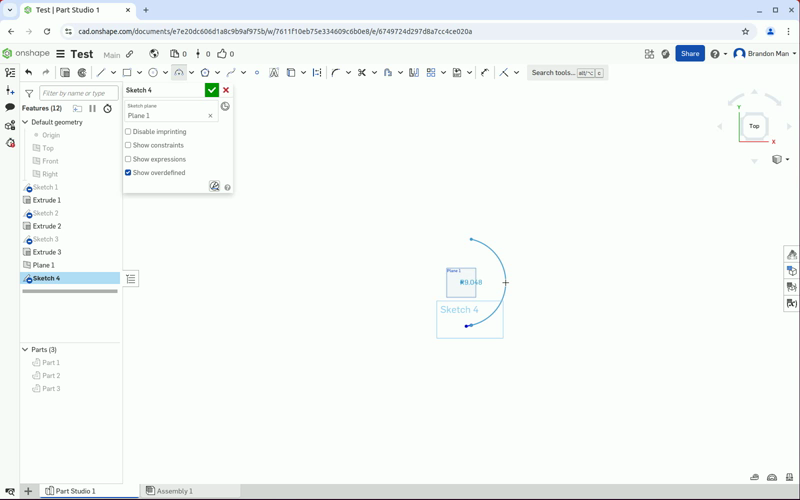
click(505, 282)
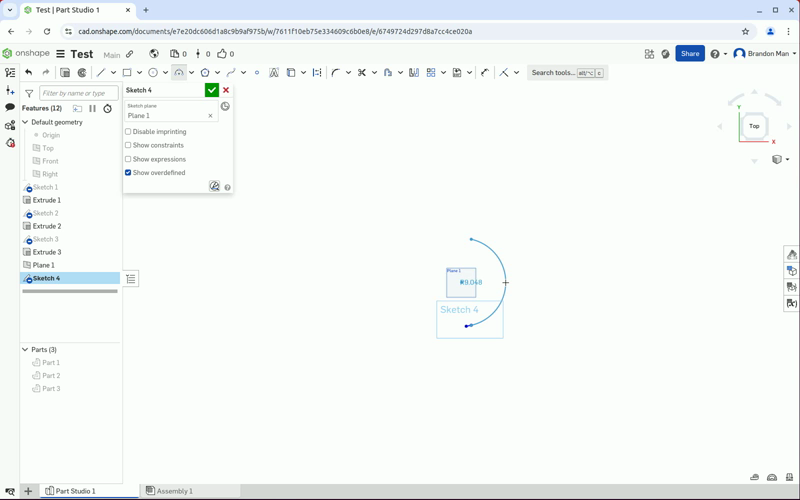
key_up(shift)
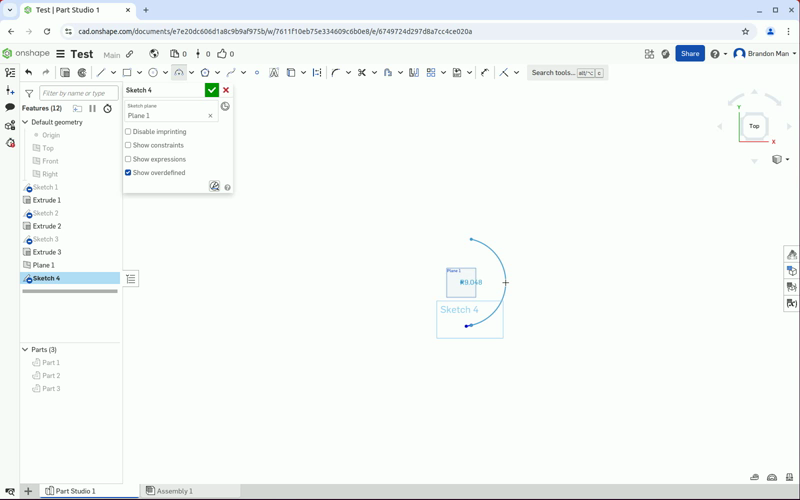
key(esc)
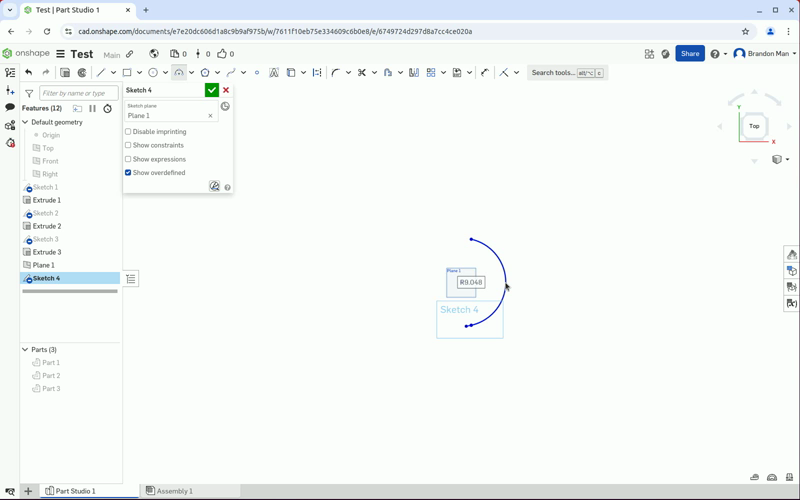
key(l)
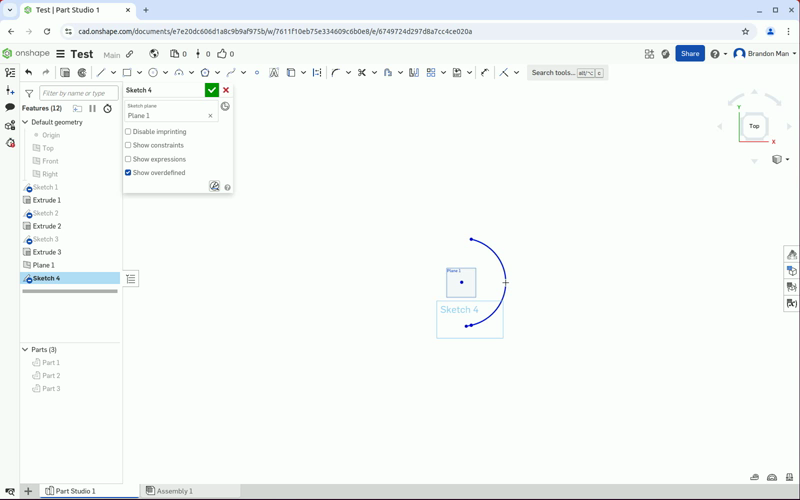
mouse_move(471, 239)
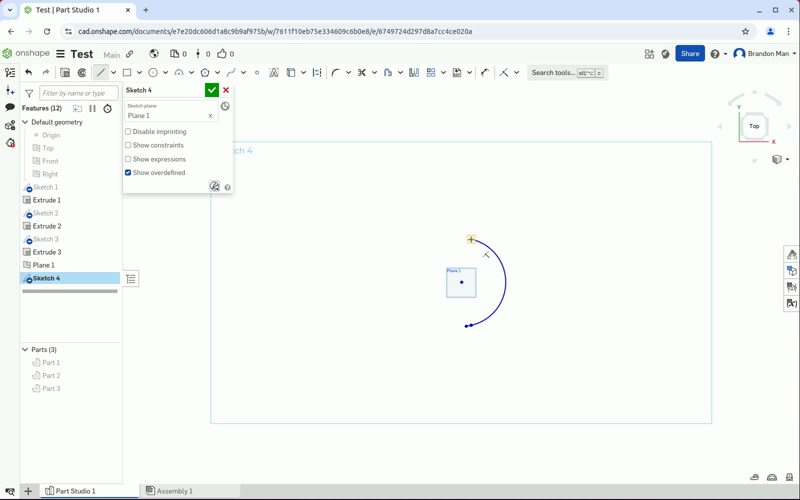
click(471, 239)
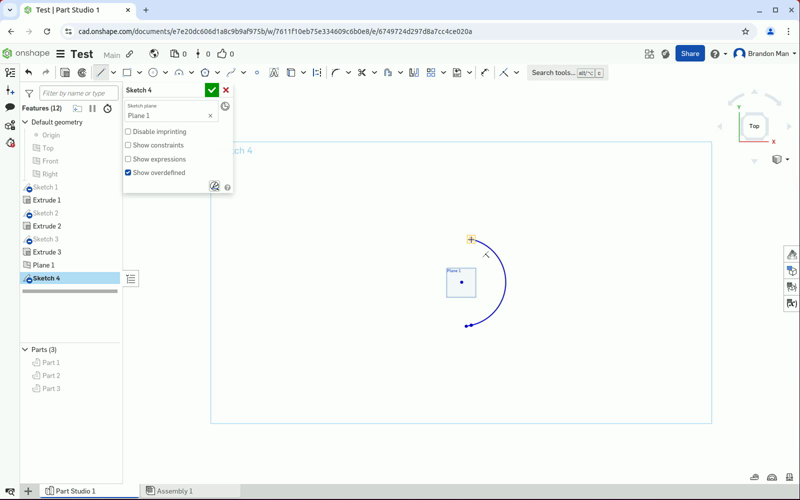
key_down(shift)
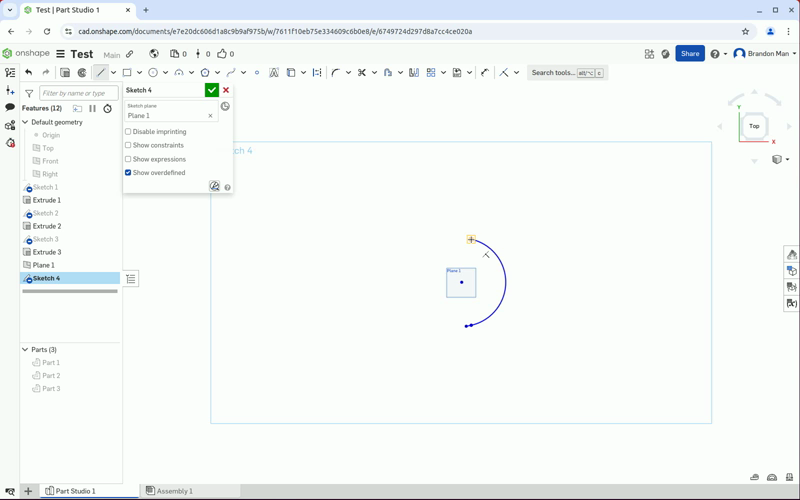
mouse_move(501, 239)
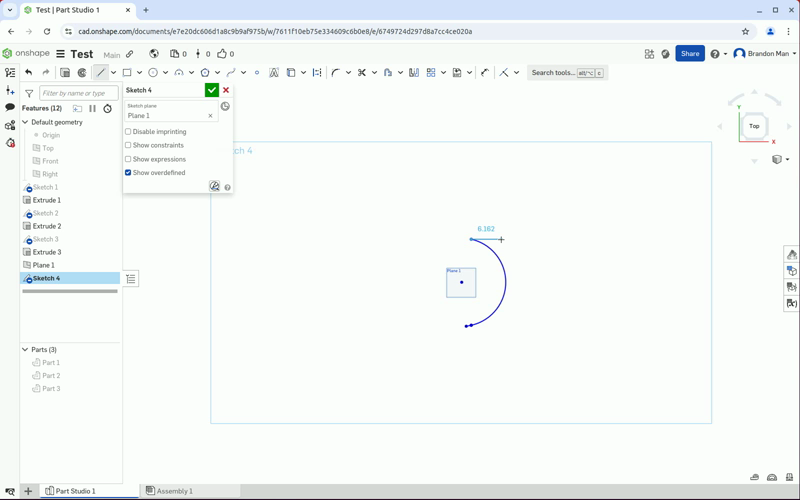
mouse_move(466, 238)
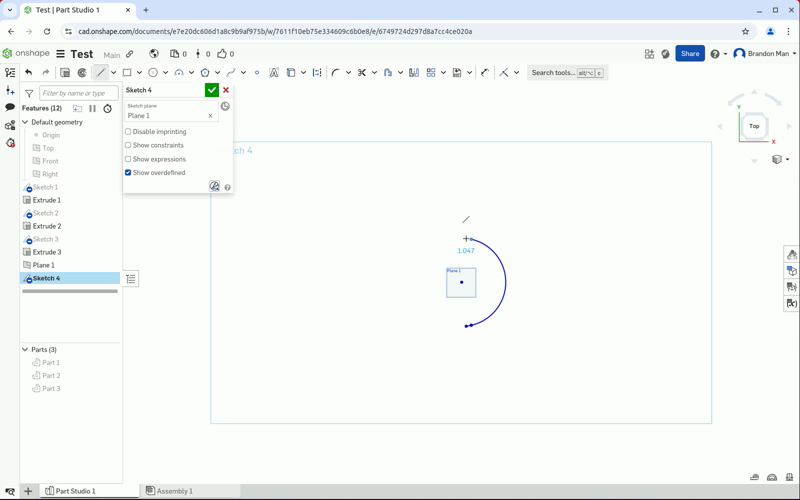
scroll(6)
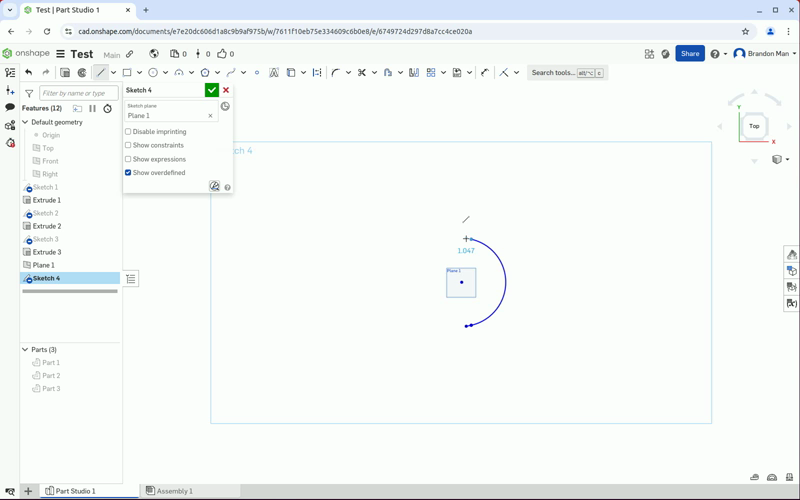
scroll(6)
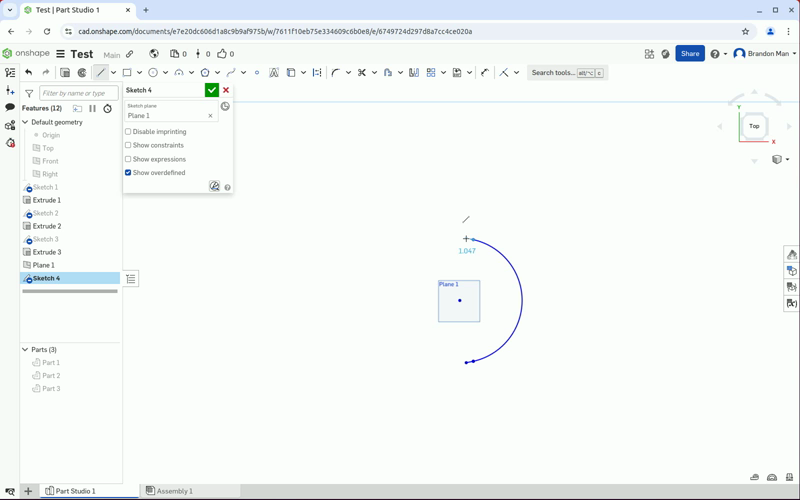
scroll(6)
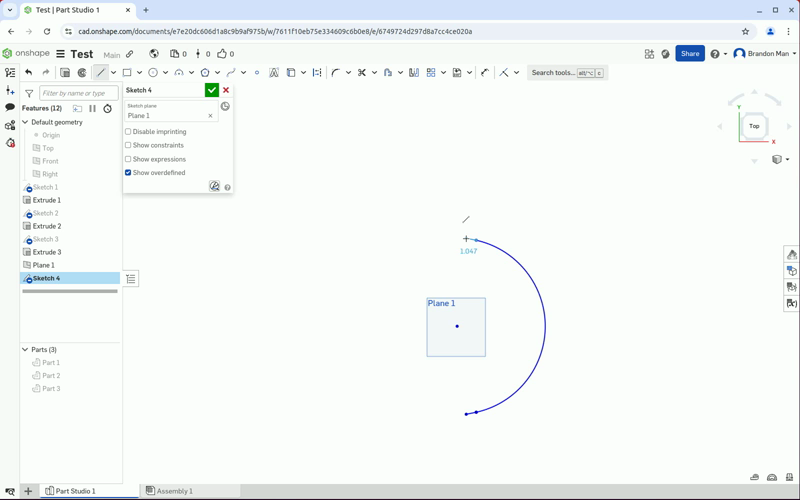
scroll(6)
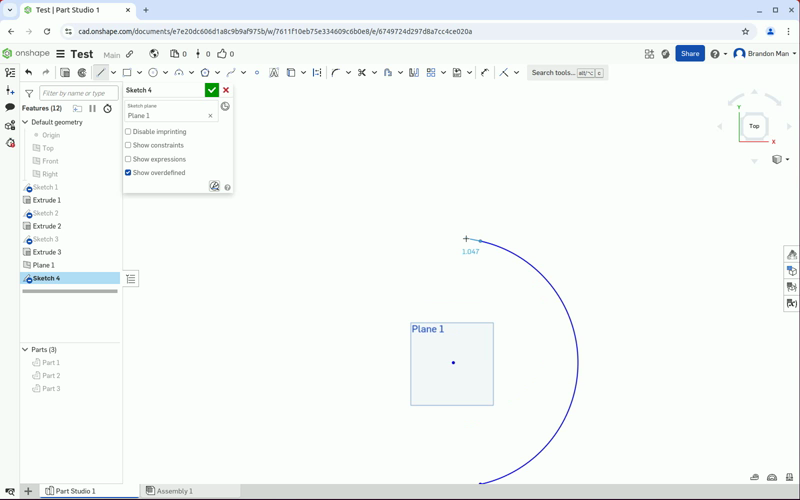
scroll(6)
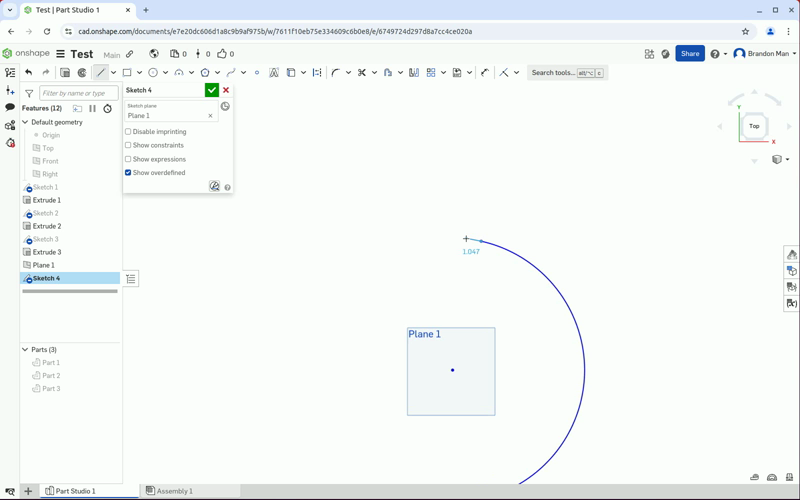
scroll(6)
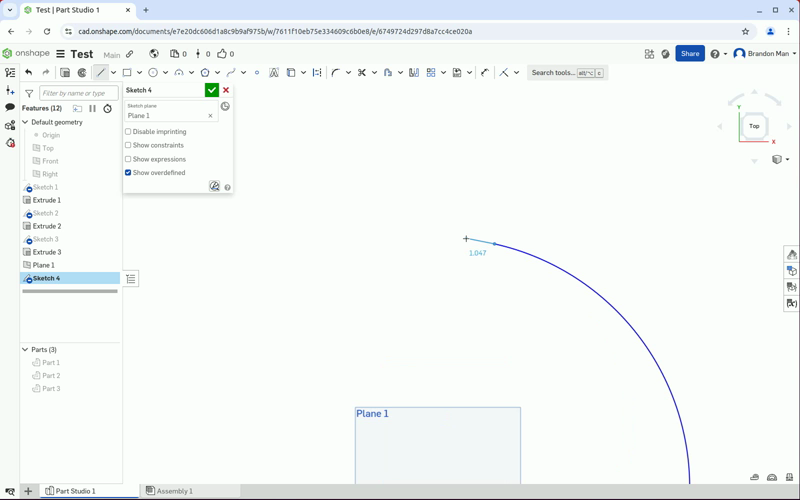
scroll(6)
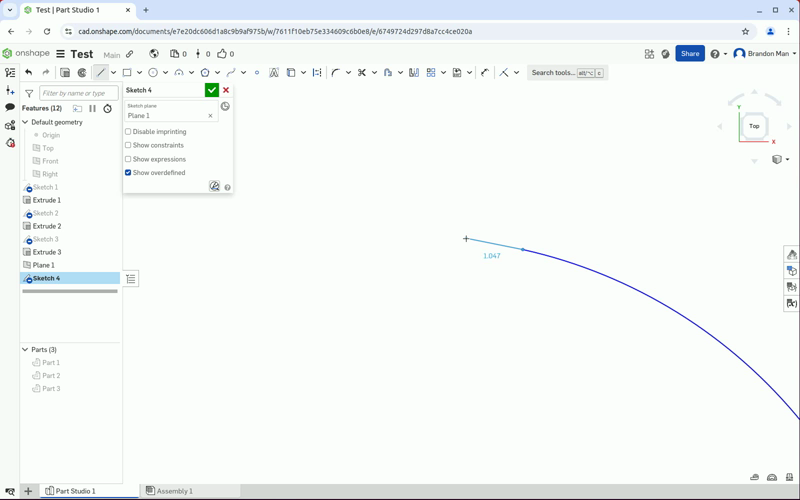
click(466, 238)
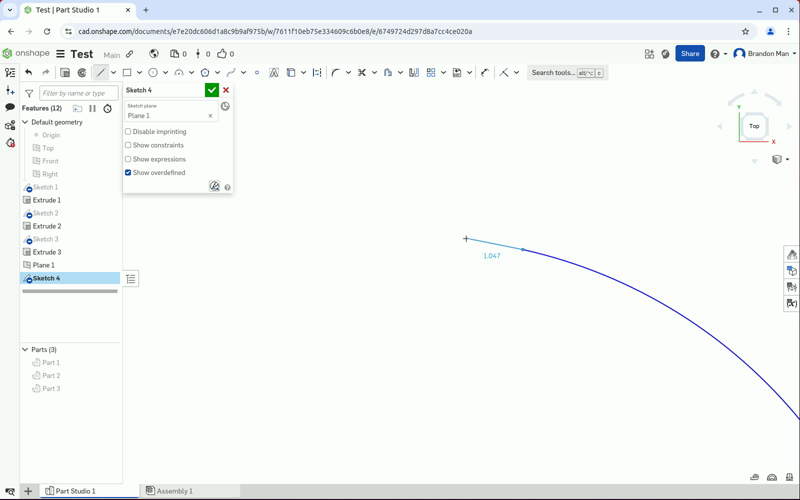
scroll(-6)
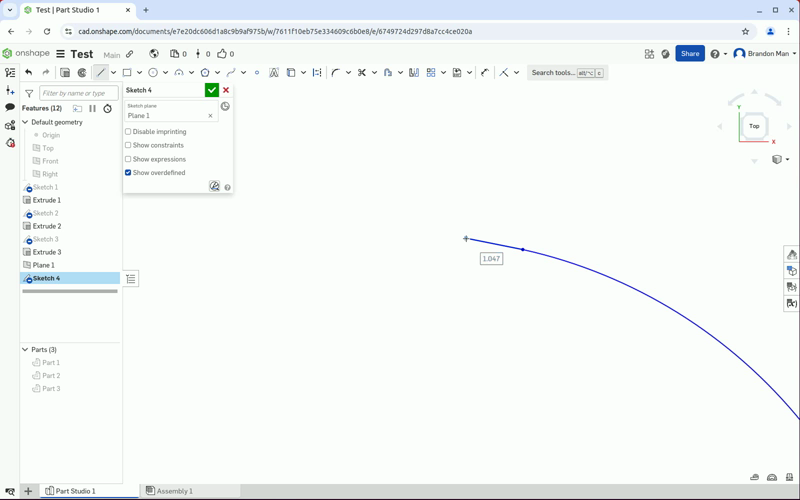
scroll(-6)
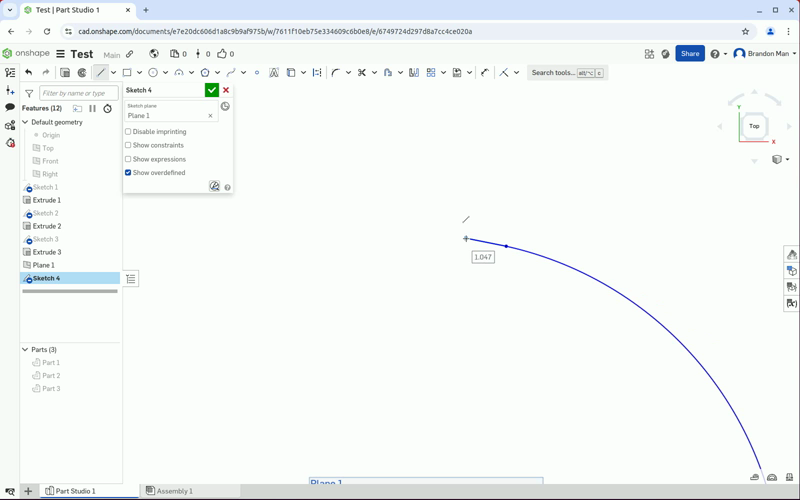
scroll(-6)
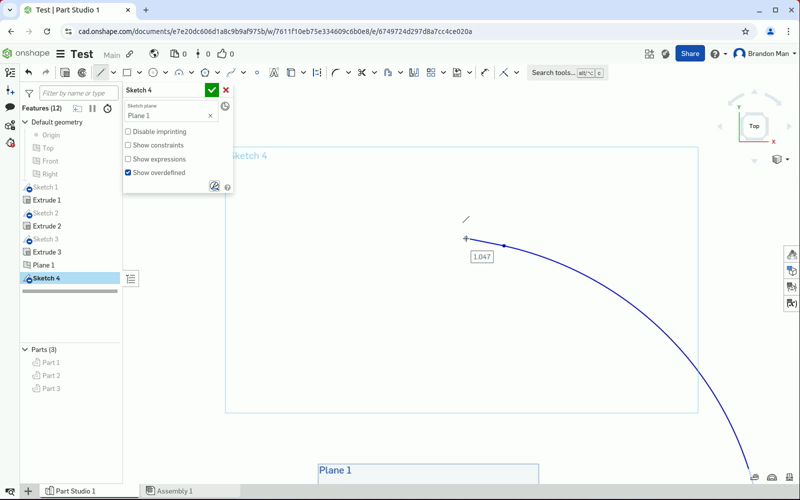
scroll(-6)
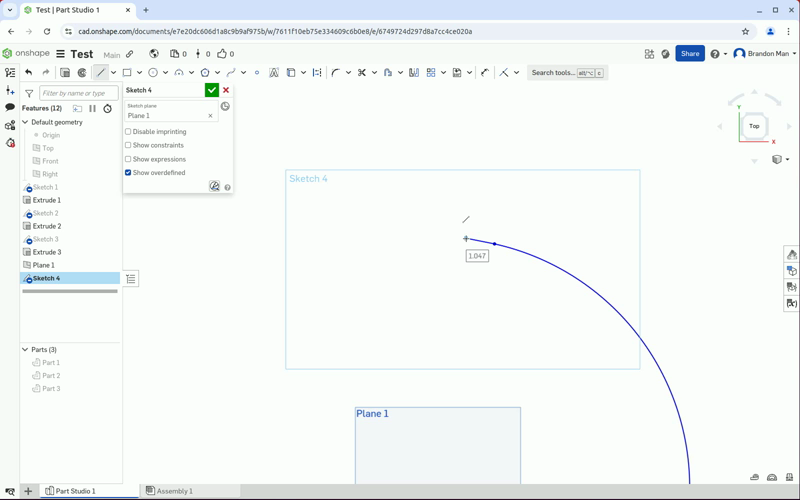
scroll(-6)
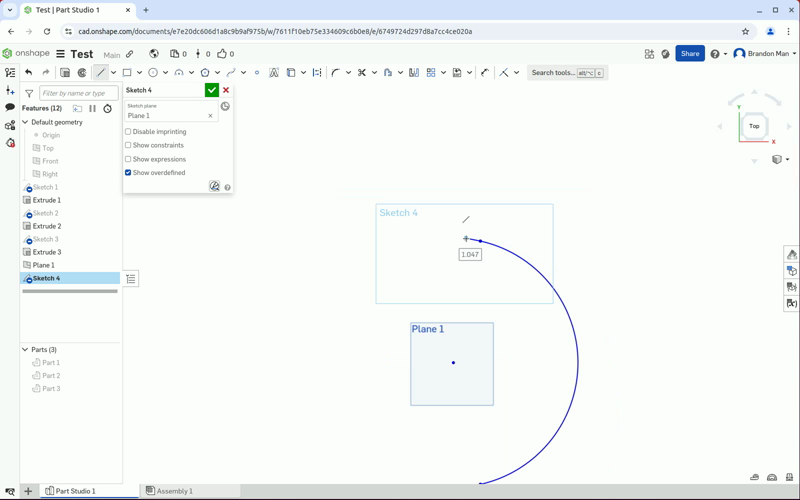
scroll(-6)
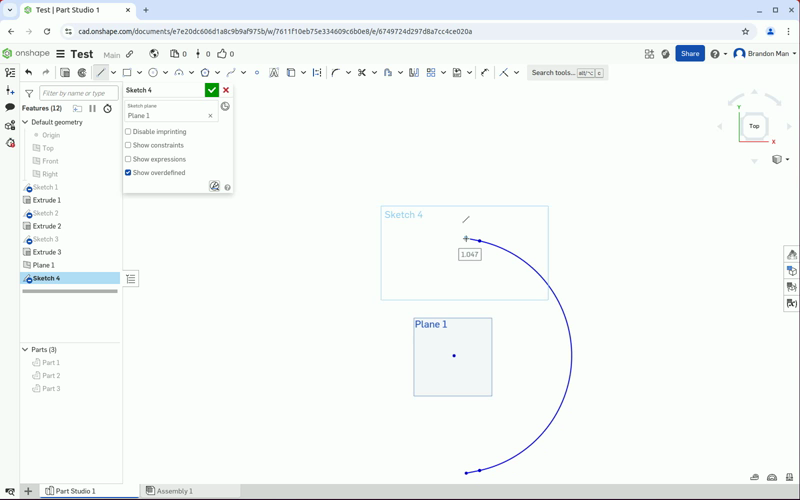
scroll(-6)
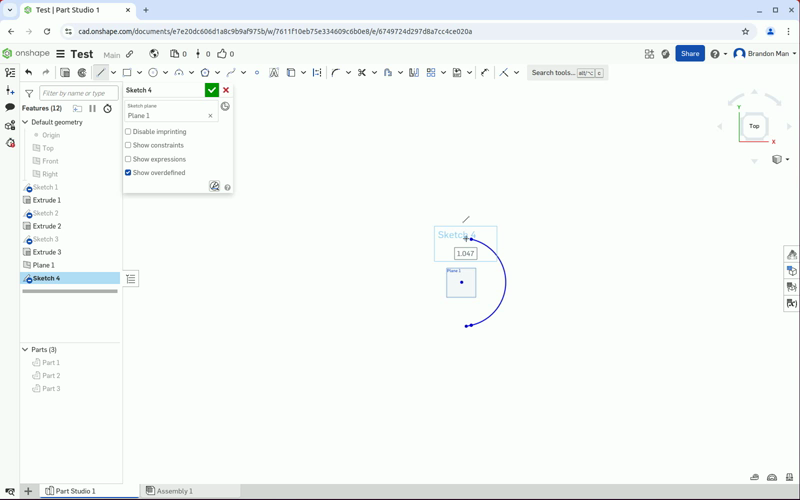
key_up(shift)
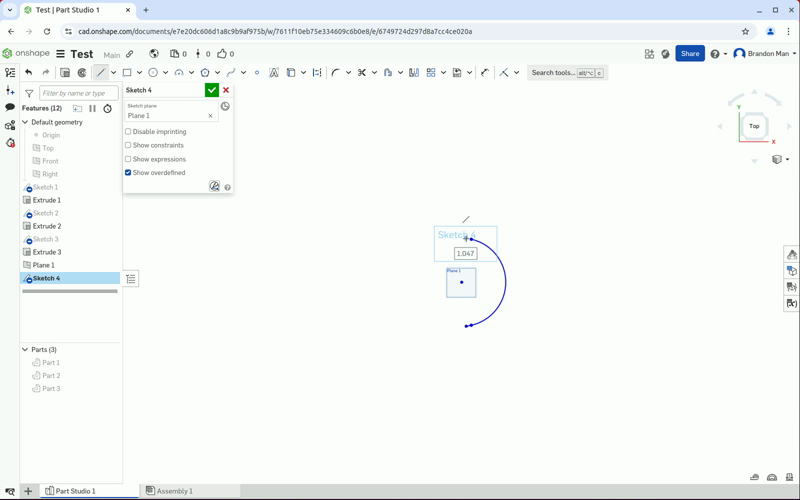
key(esc)
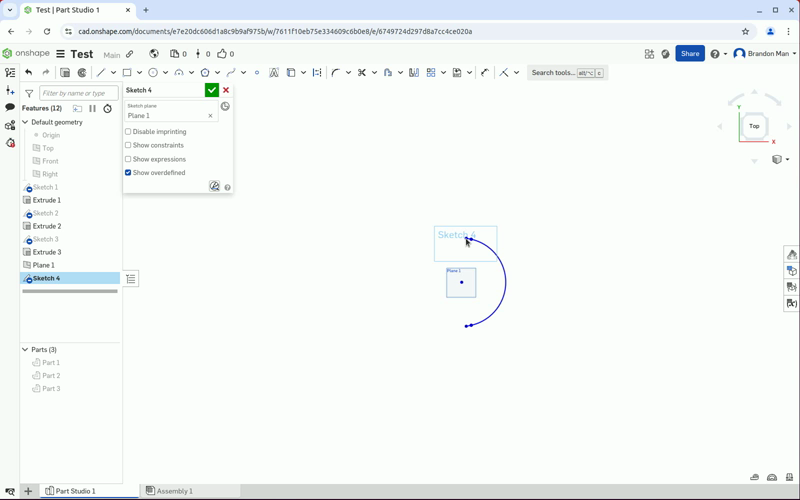
key(a)
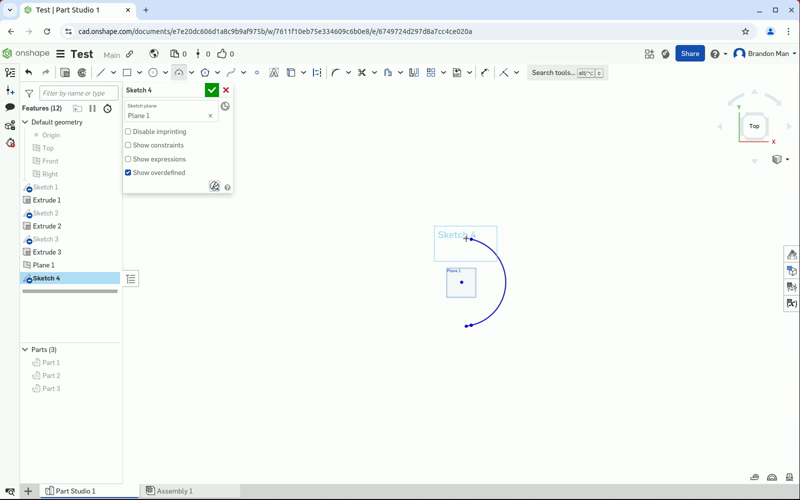
mouse_move(466, 238)
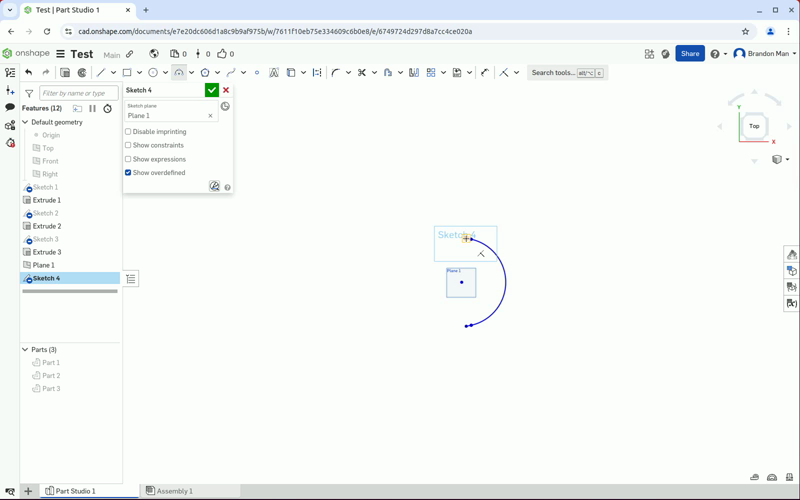
click(466, 238)
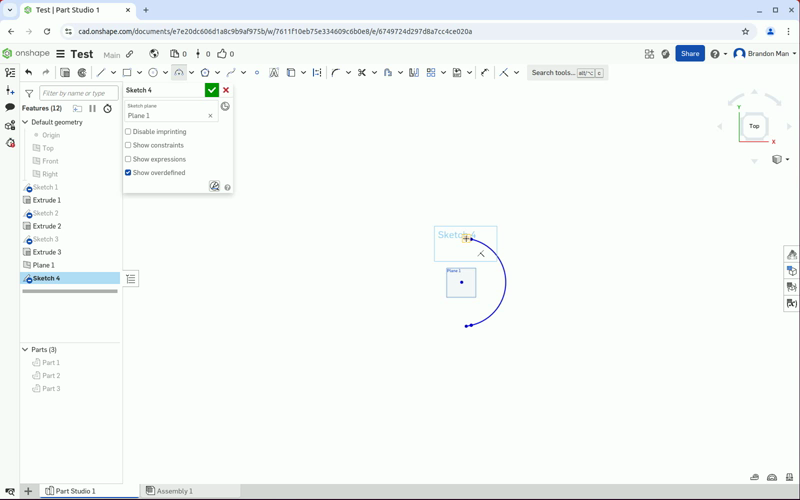
mouse_move(466, 326)
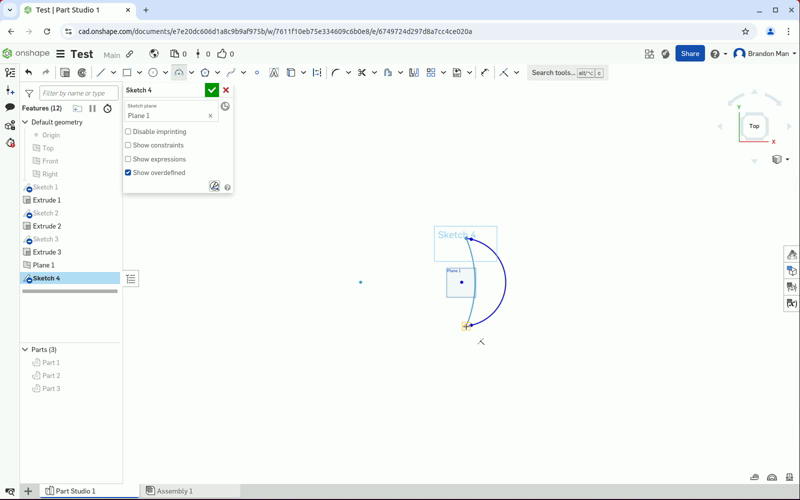
click(466, 326)
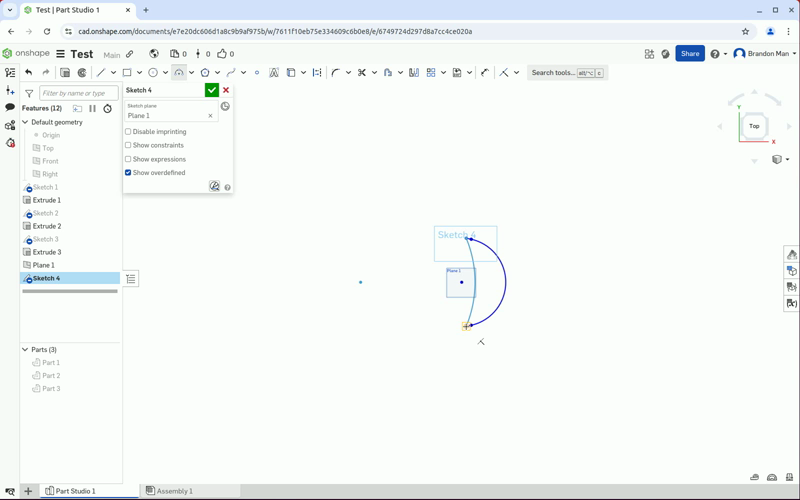
key_down(shift)
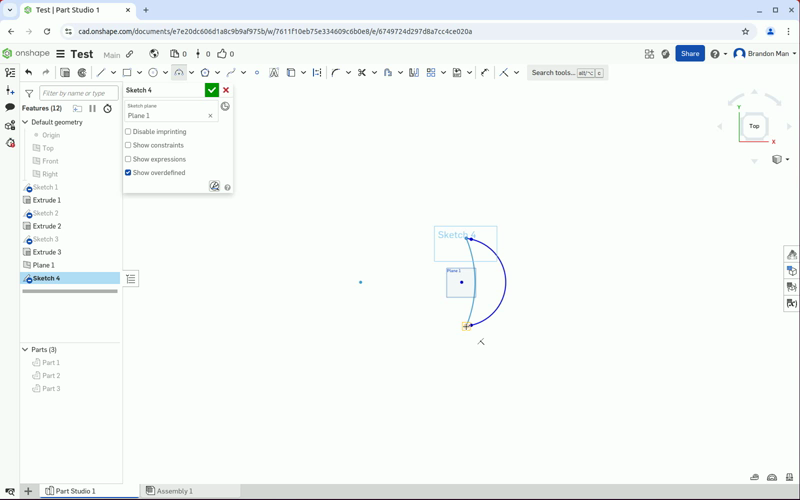
mouse_move(416, 282)
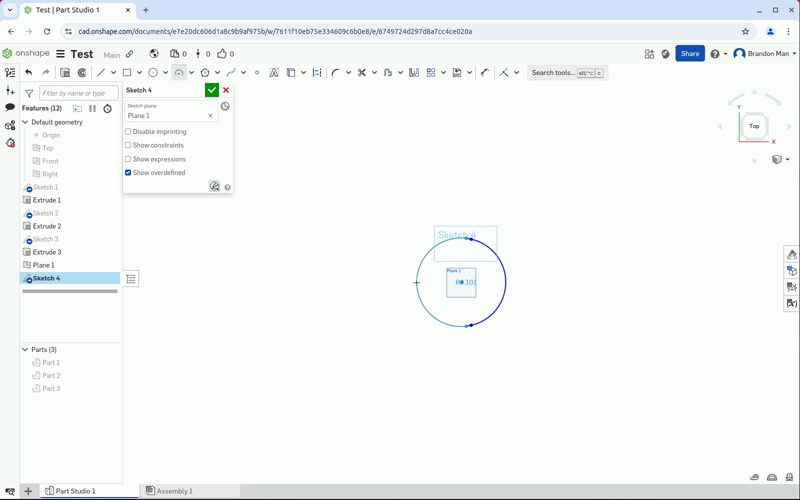
click(416, 282)
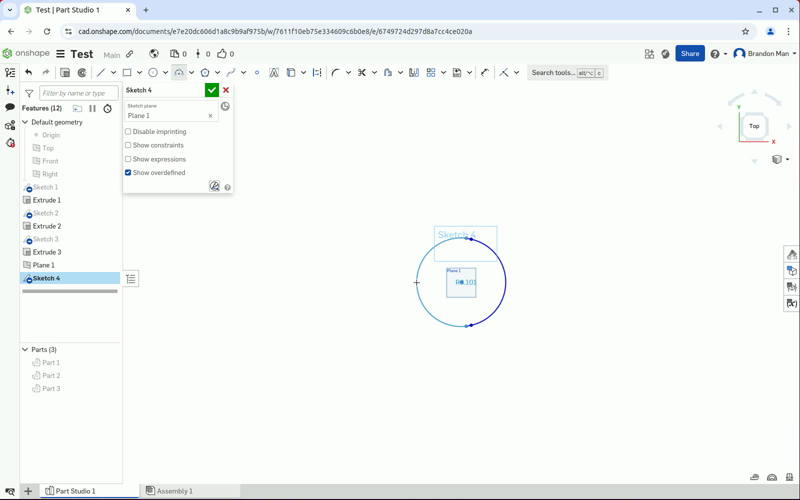
key_up(shift)
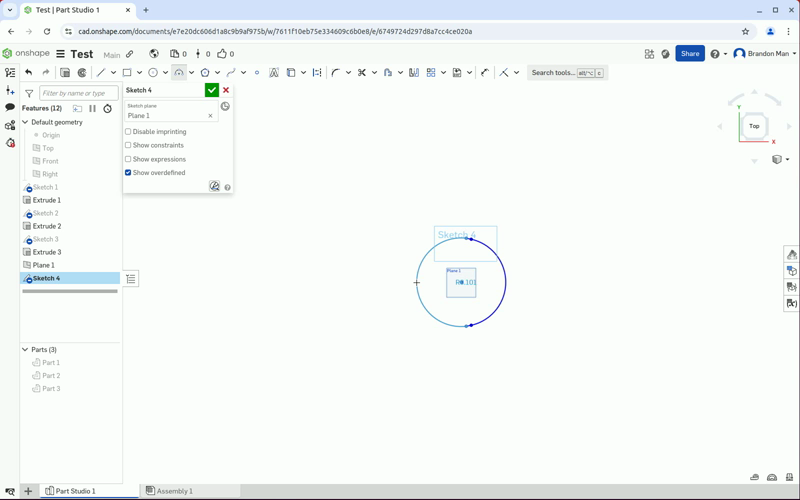
key(esc)
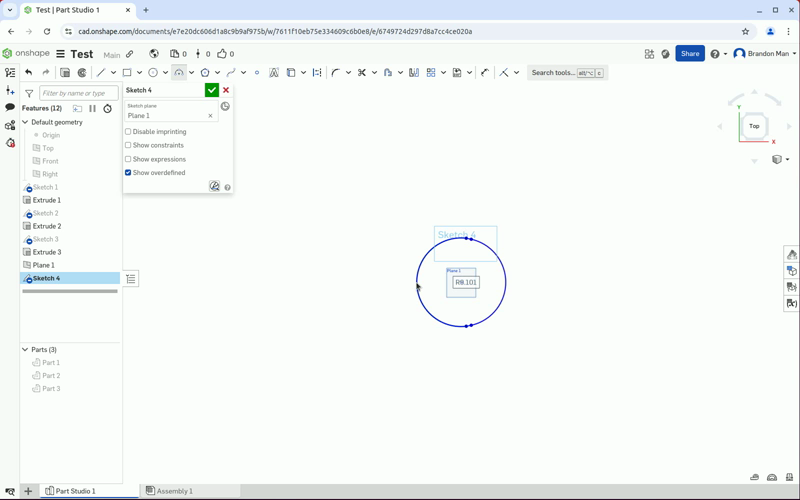
key(c)
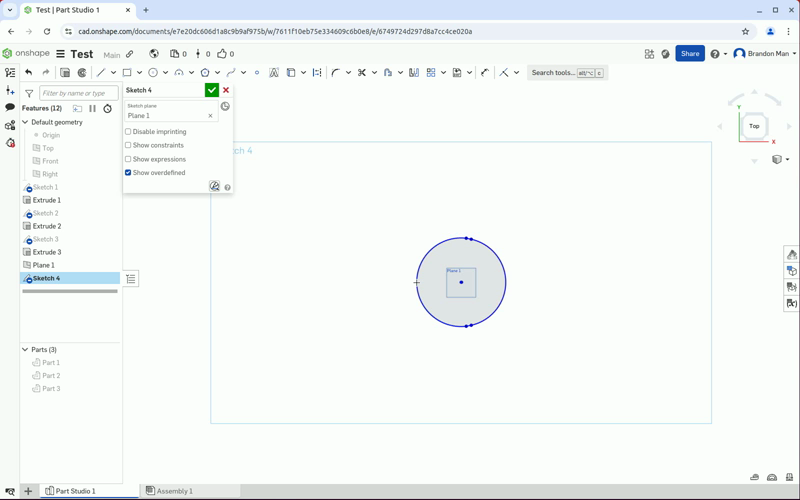
key_down(shift)
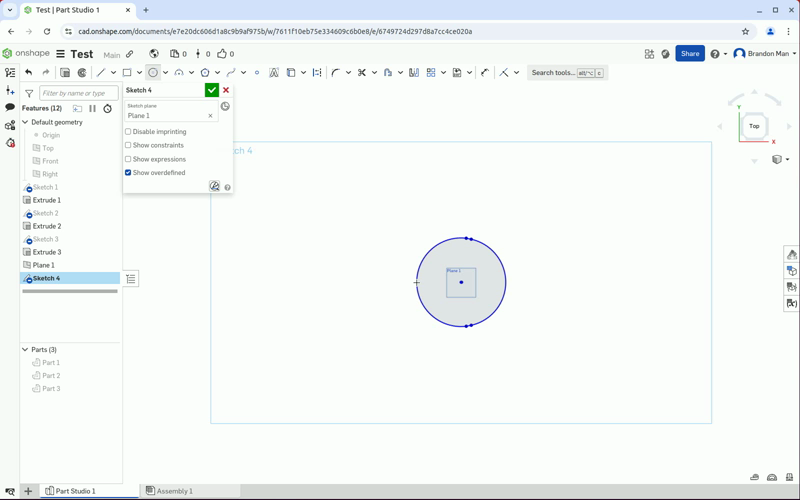
mouse_move(461, 282)
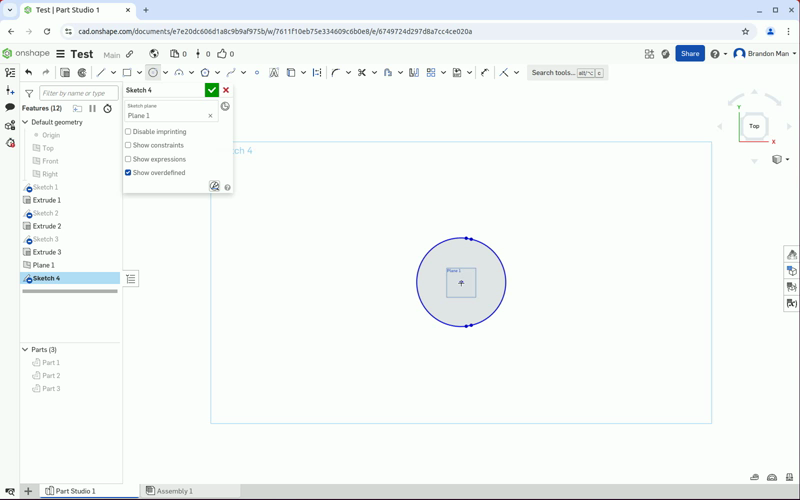
click(461, 282)
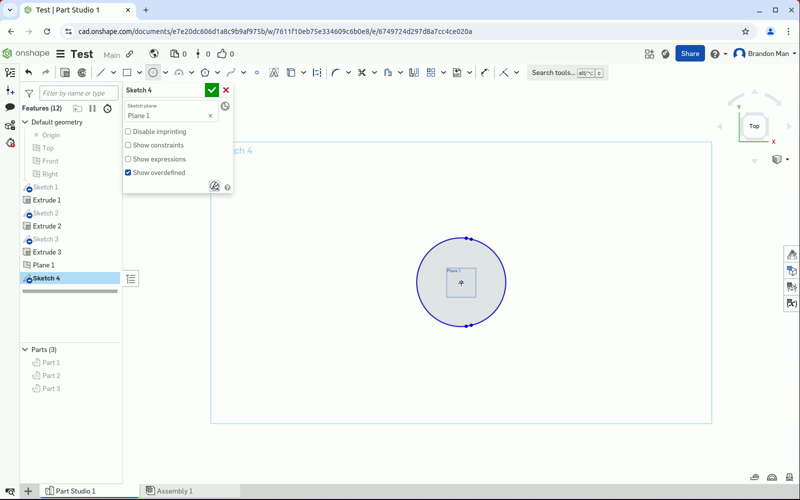
key_up(shift)
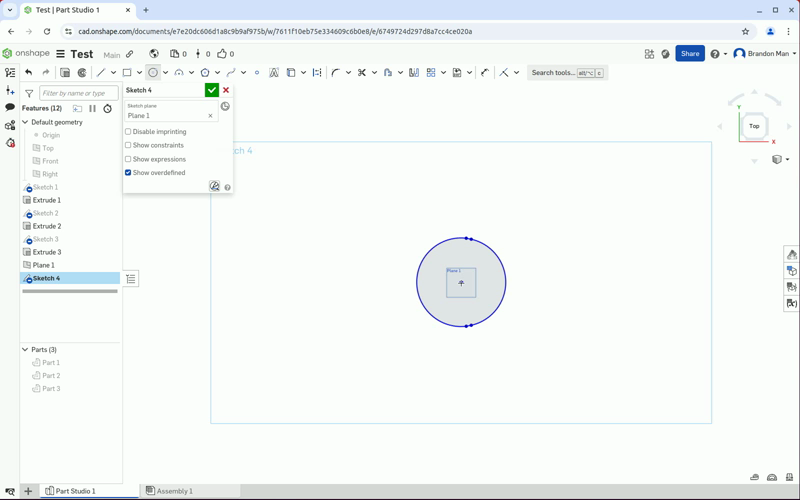
mouse_move(485, 282)
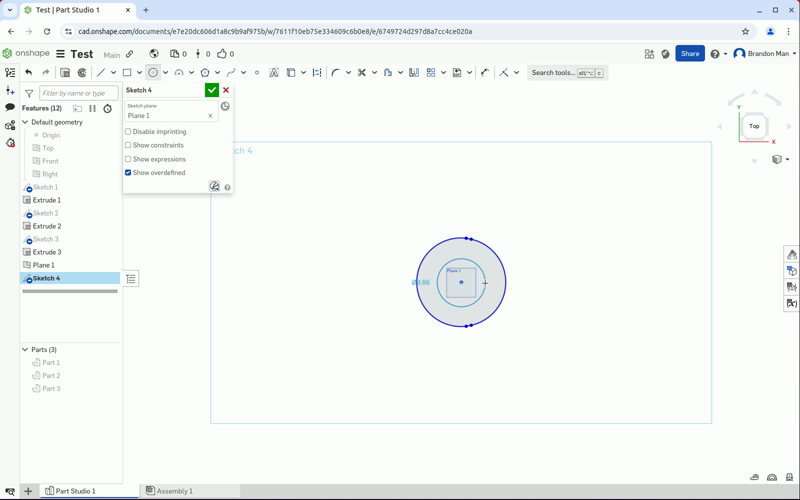
click(485, 282)
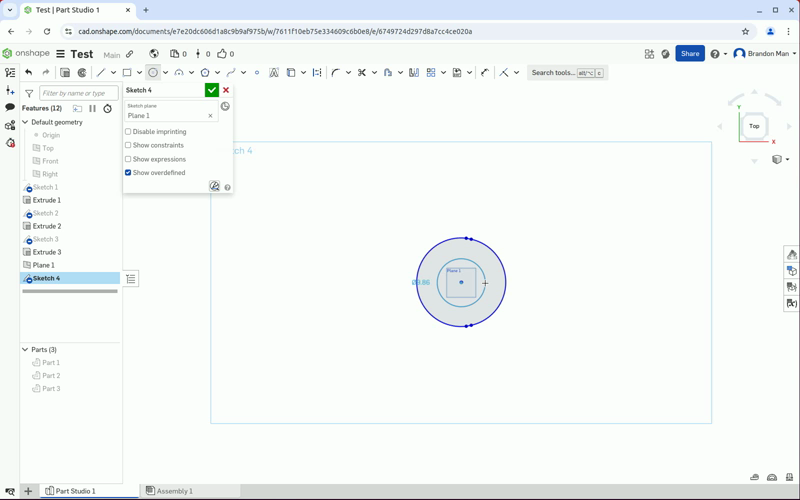
key(esc)
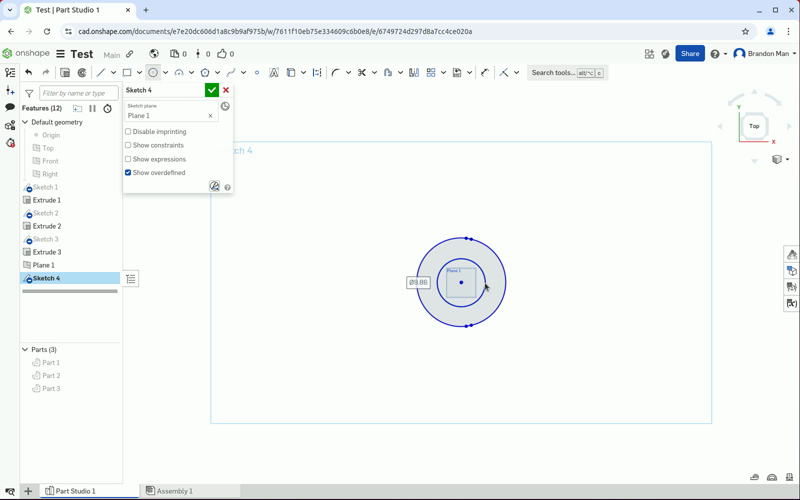
mouse_move(433, 263)
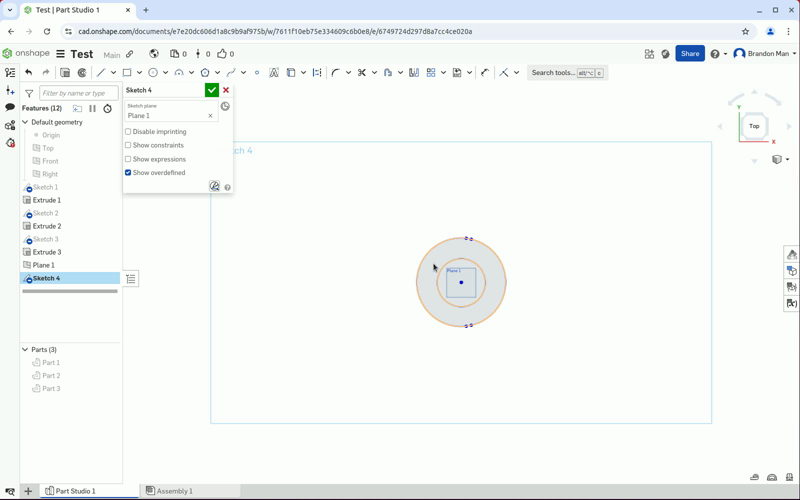
click(433, 263)
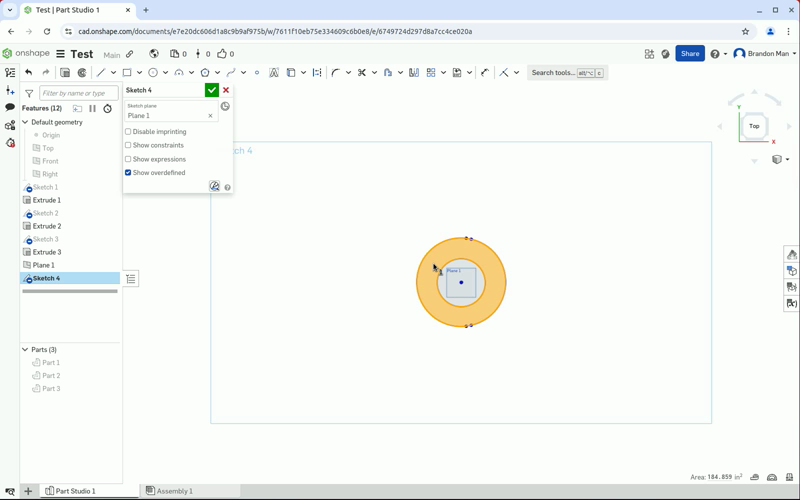
mouse_move(73, 352)
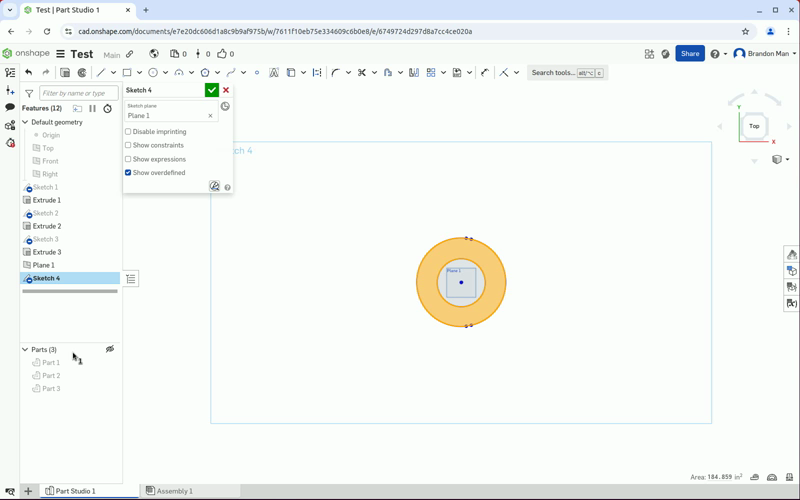
key(shift+y)
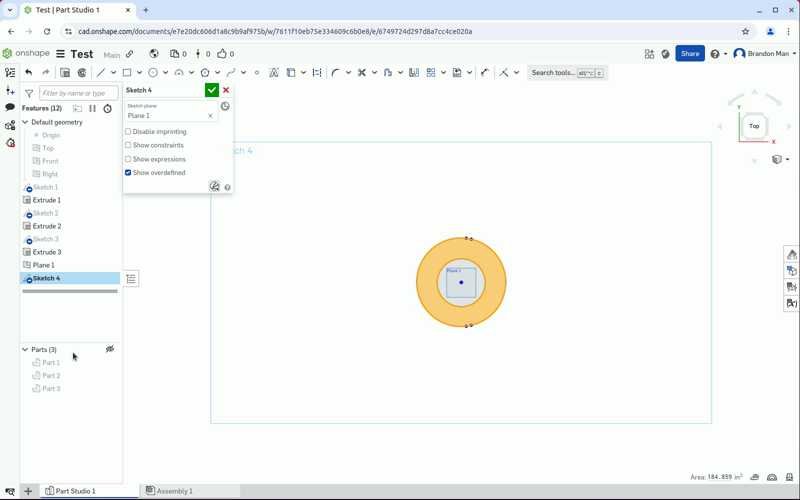
key(shift+e)
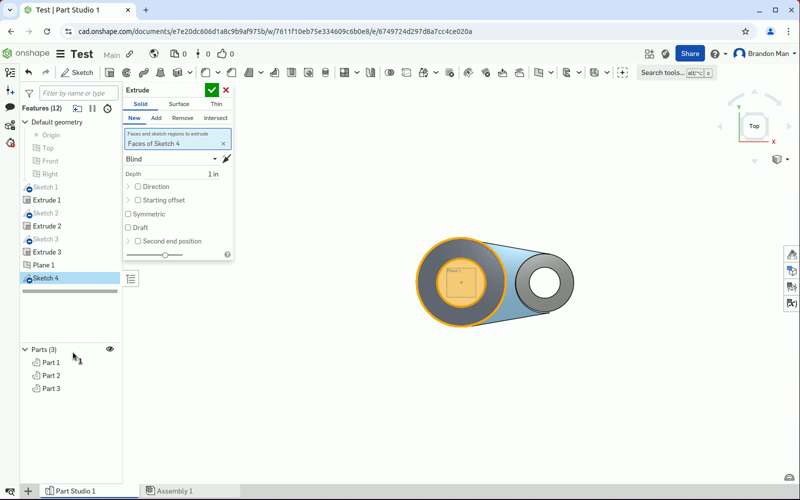
mouse_move(143, 106)
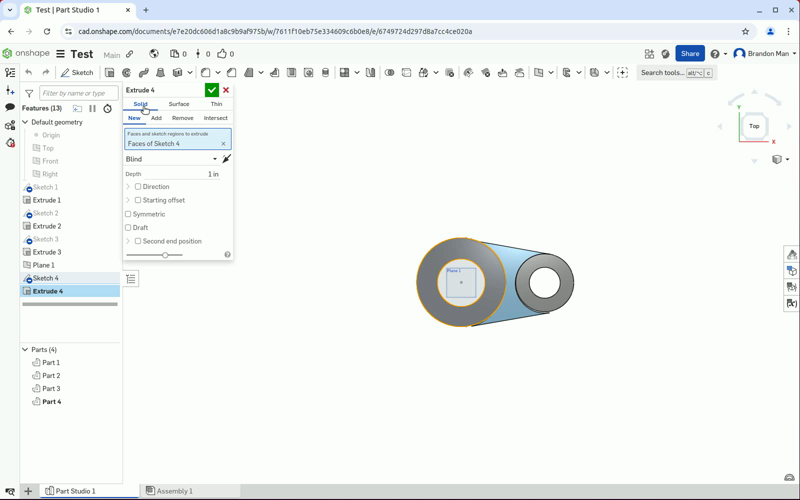
click(143, 106)
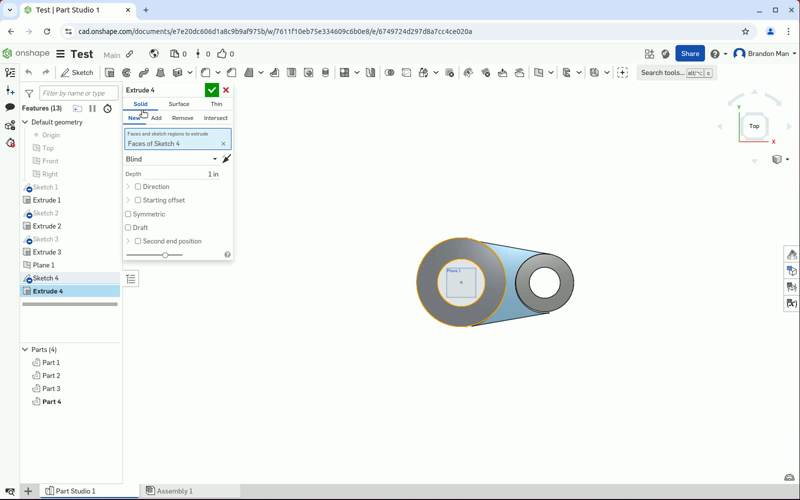
mouse_move(137, 120)
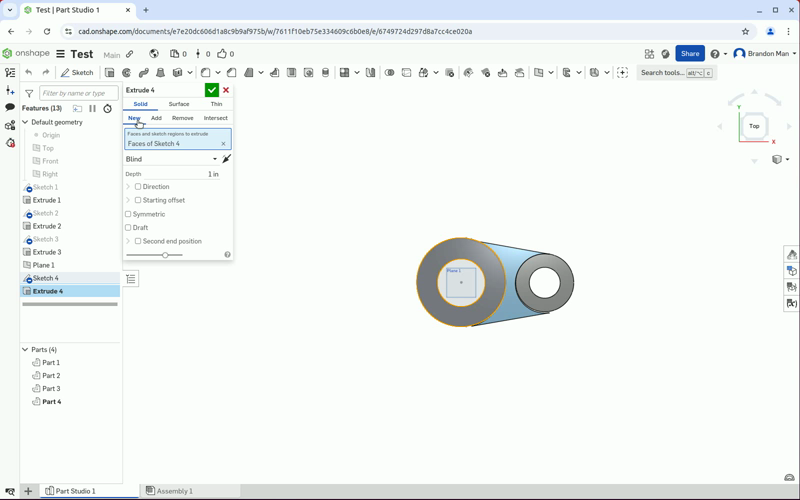
click(137, 120)
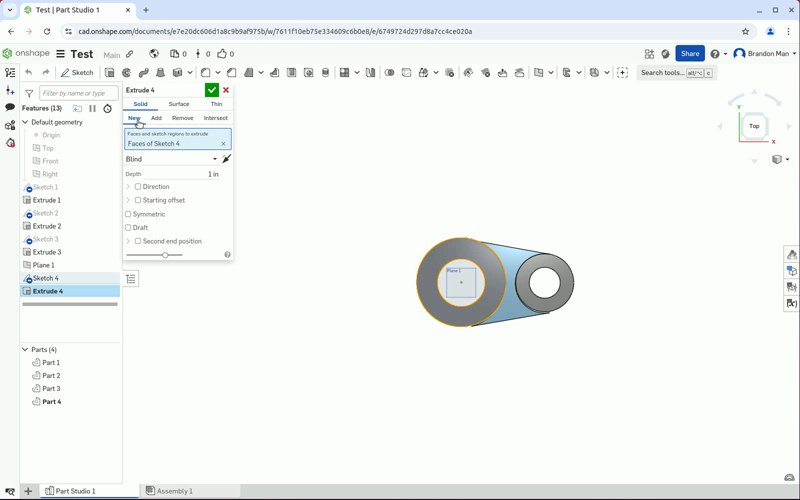
key(tab, 4)
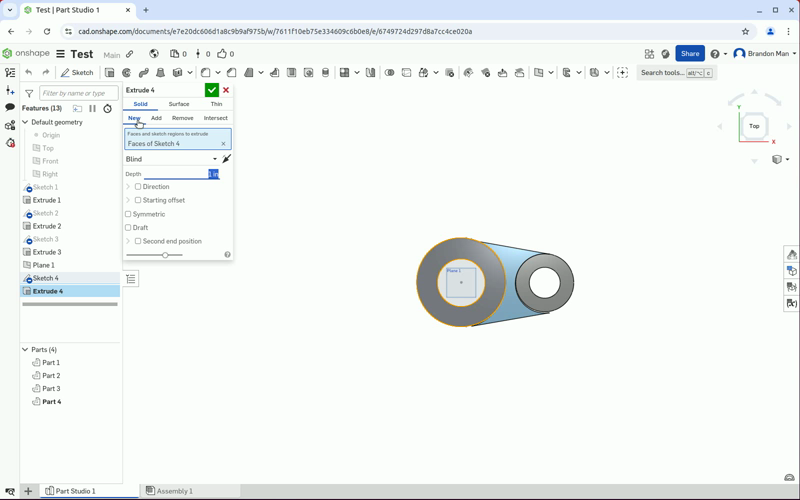
text(7.703)
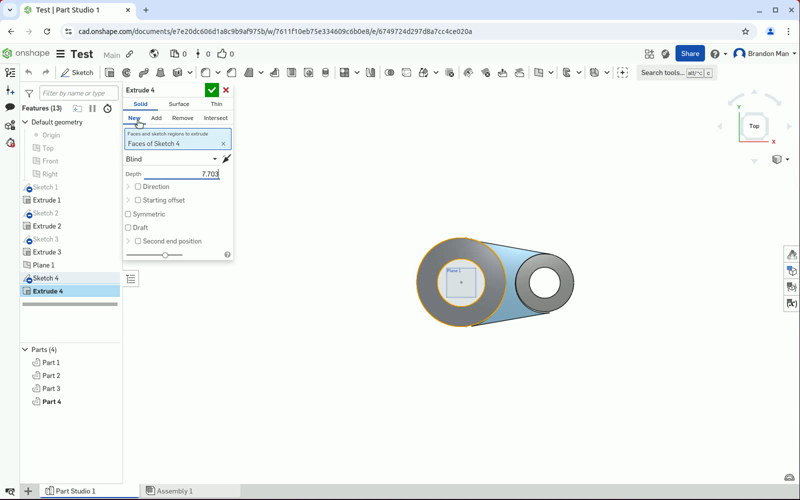
key(enter)
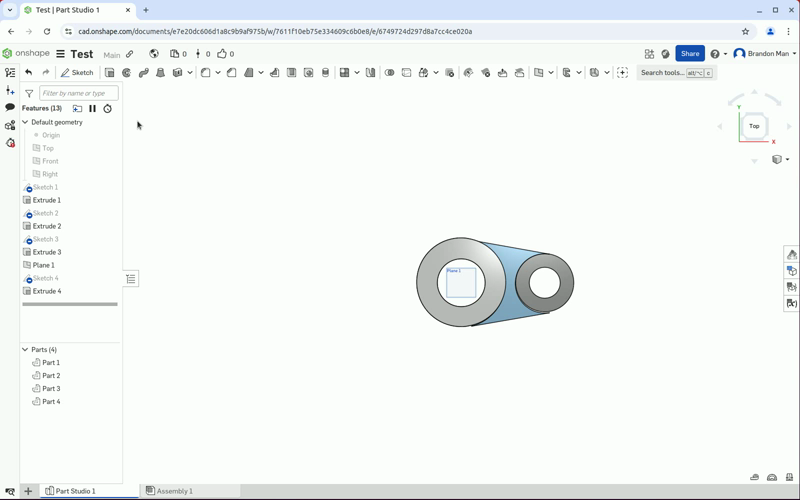
key(shift+h)
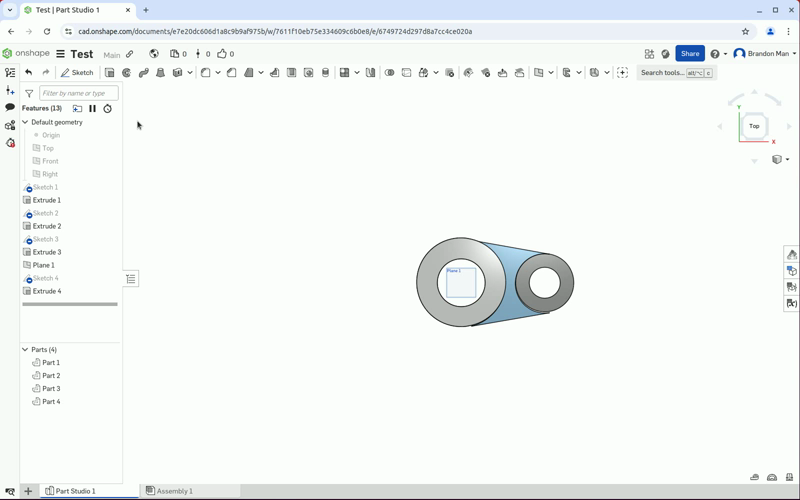
key(shift+h)
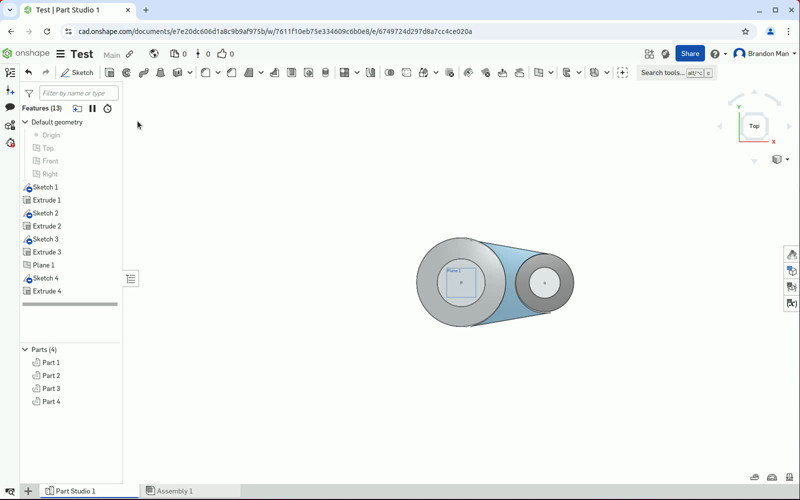
key(shift+7)
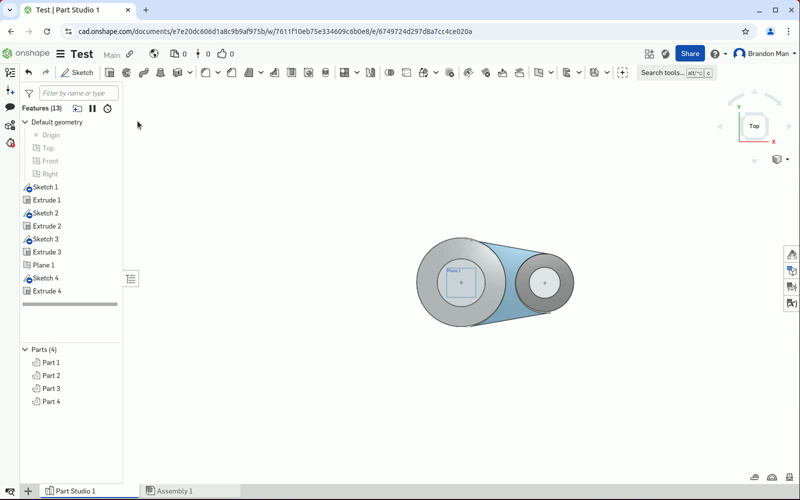
key(up, 3)
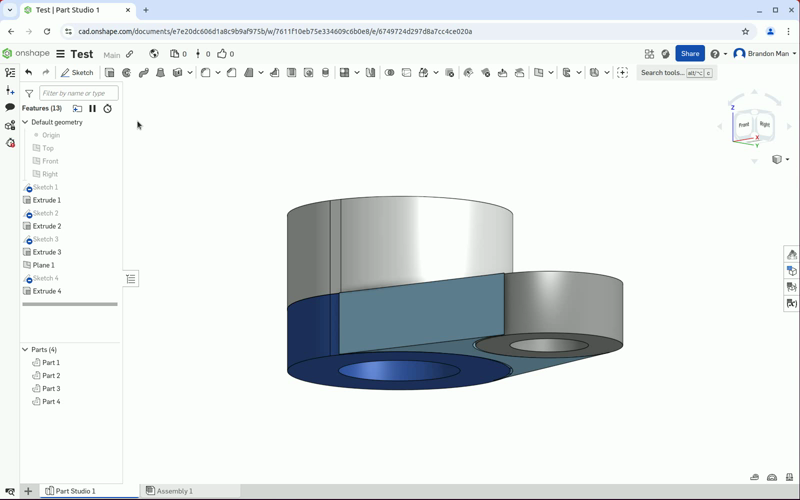
key(left, 3)
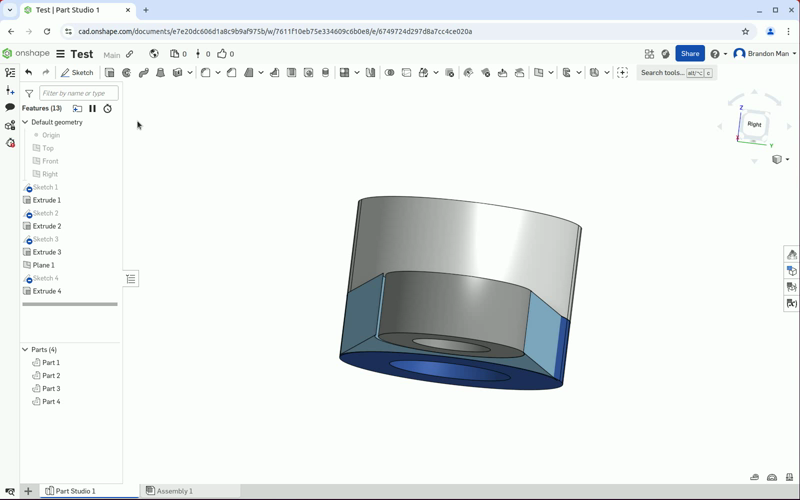
key(right, 3)
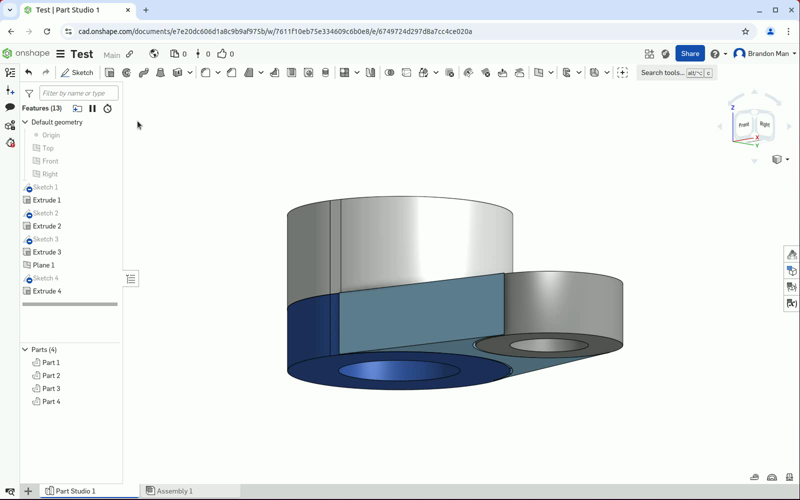
key(down, 3)
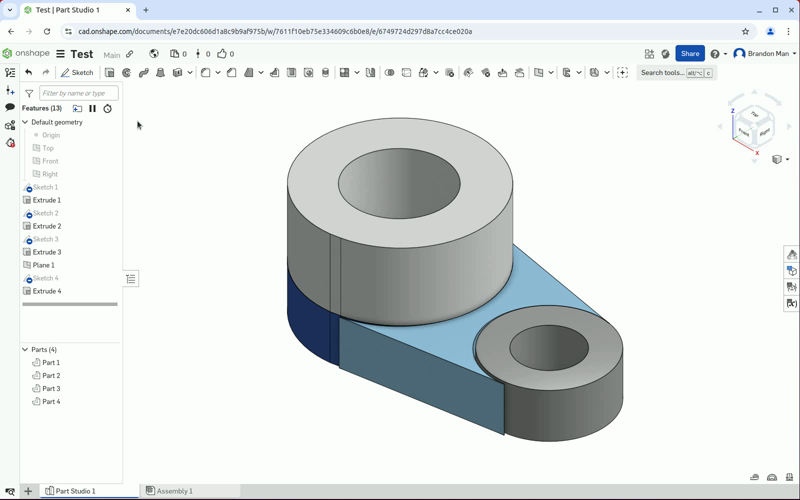
mouse_move(73, 189)
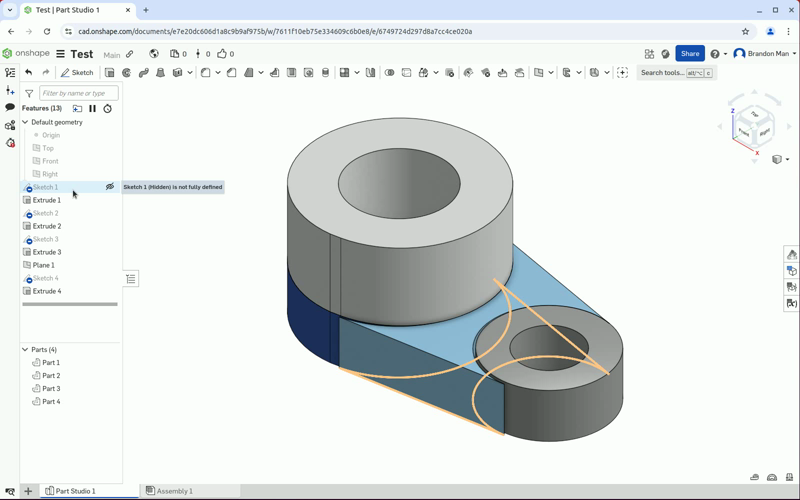
click(73, 189)